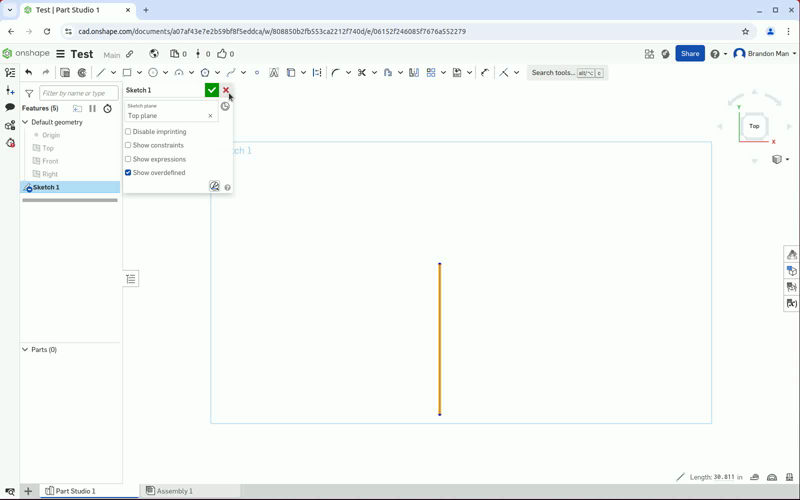
key(shift+h)
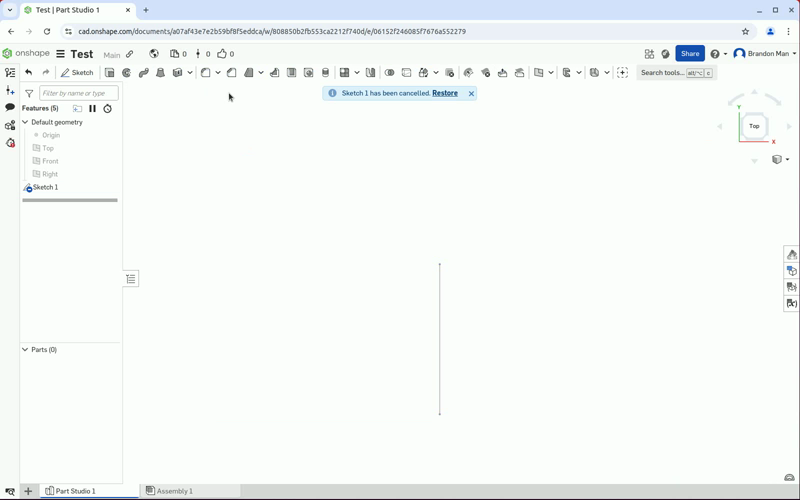
key(shift+s)
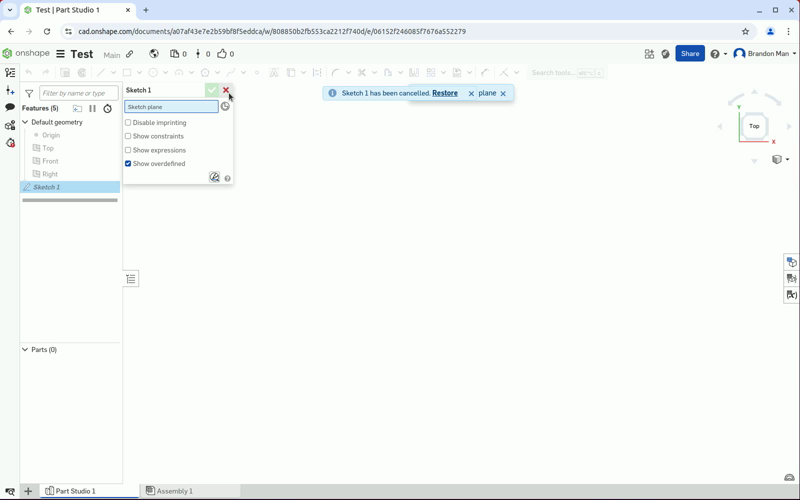
mouse_move(73, 150)
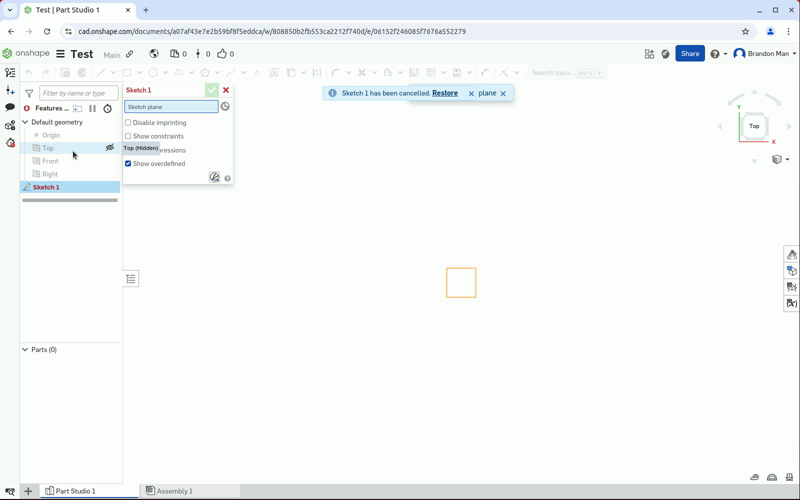
click(73, 150)
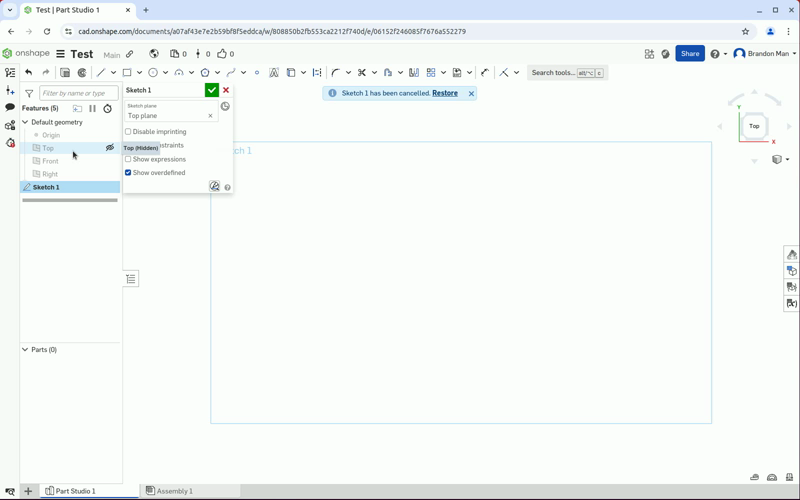
mouse_move(73, 352)
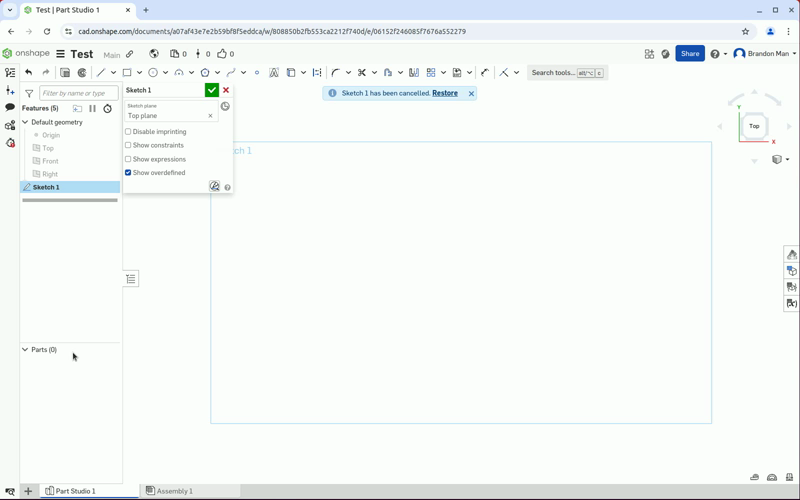
key(y)
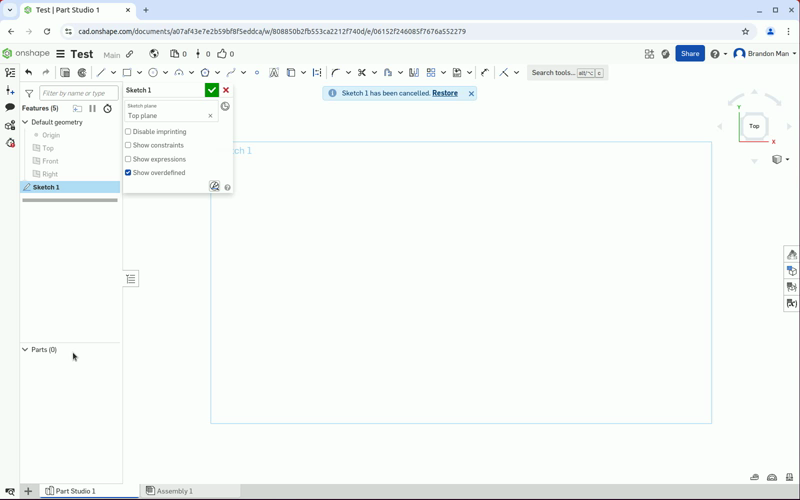
key(l)
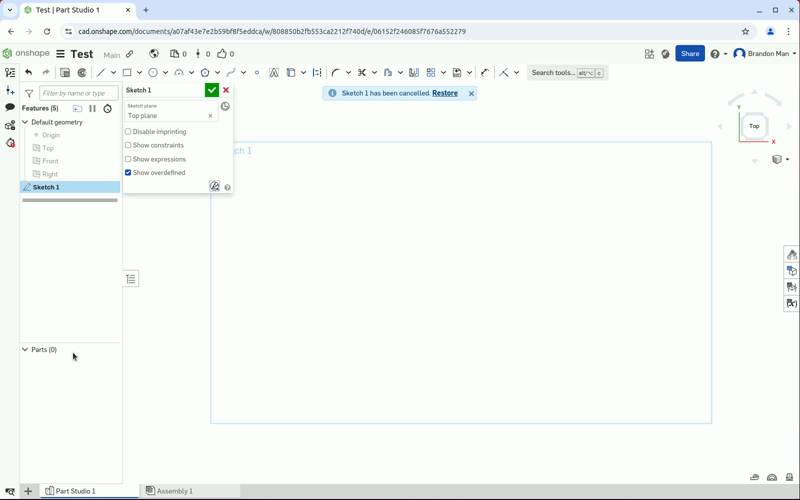
key_down(shift)
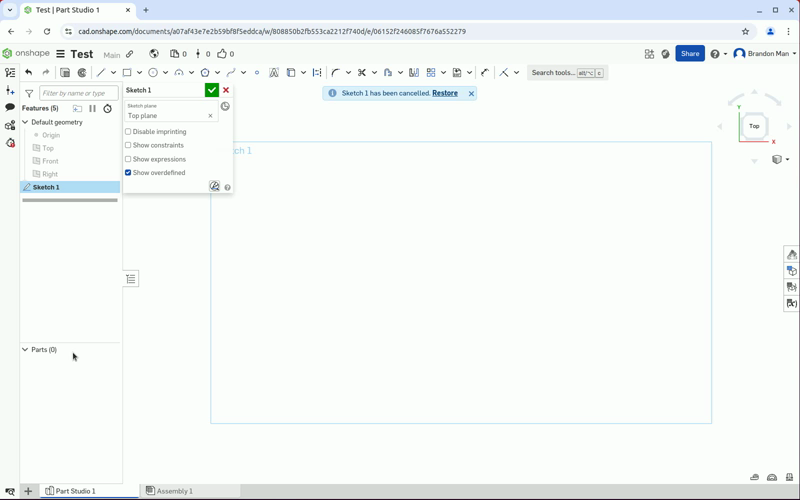
mouse_move(461, 329)
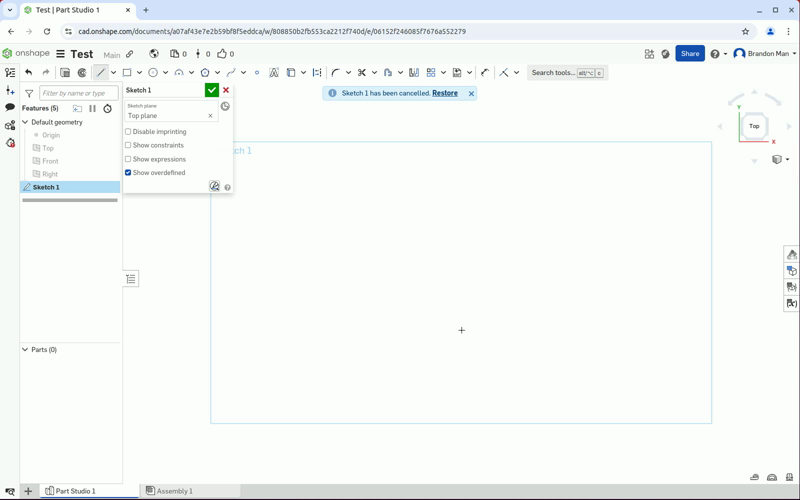
click(461, 329)
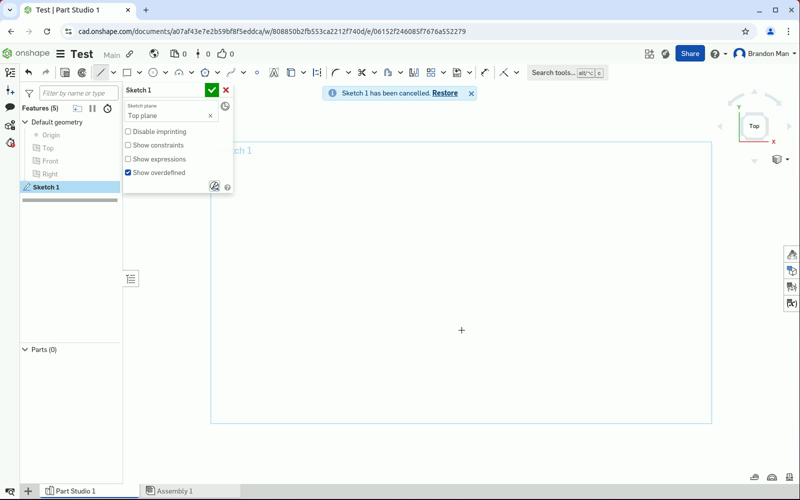
key_up(shift)
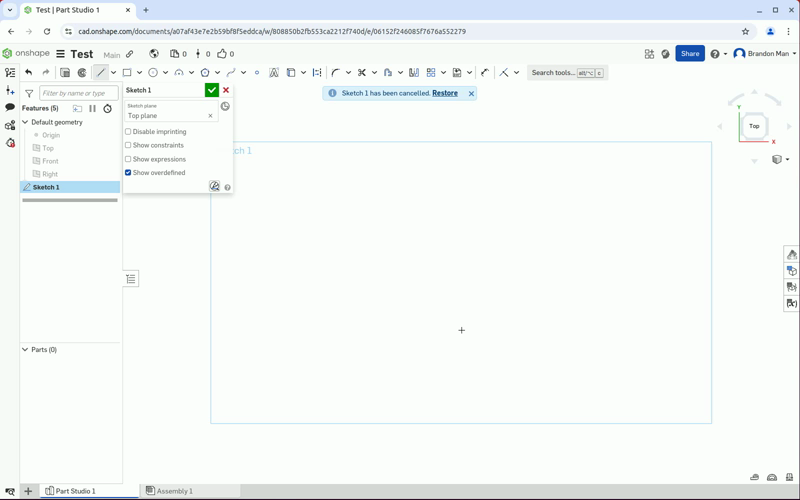
key_down(shift)
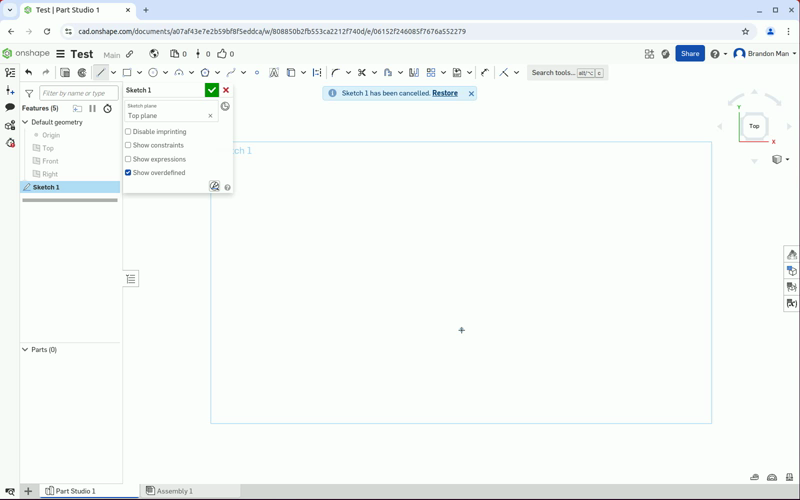
mouse_move(492, 329)
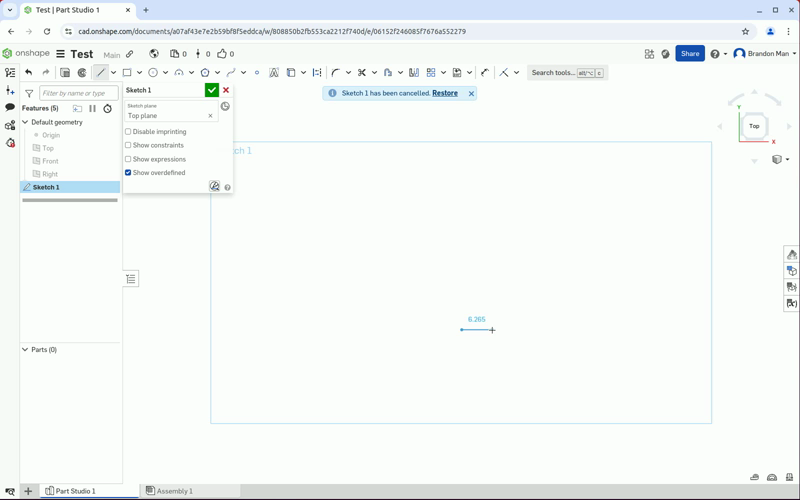
mouse_move(495, 329)
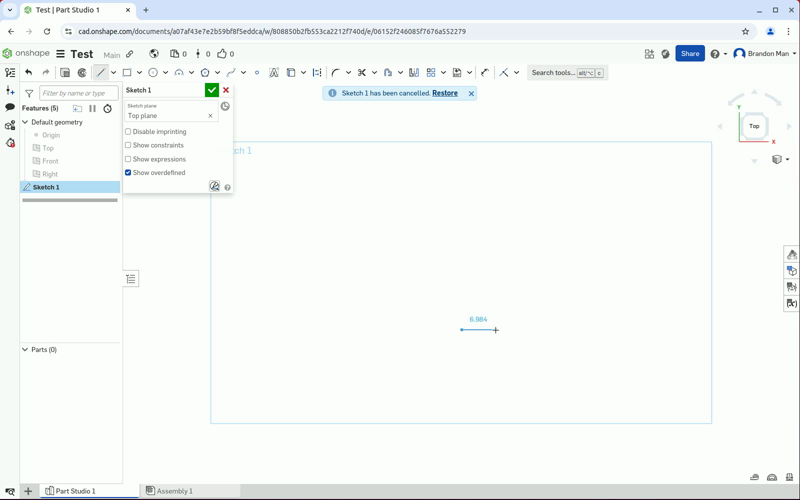
click(495, 329)
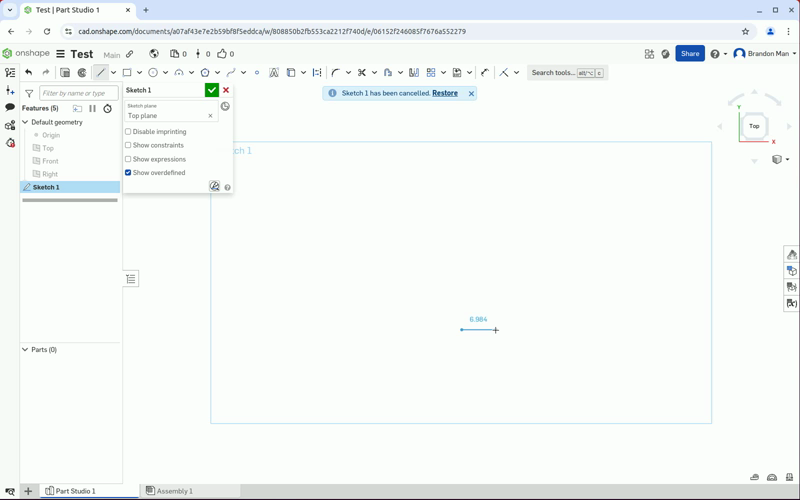
key_up(shift)
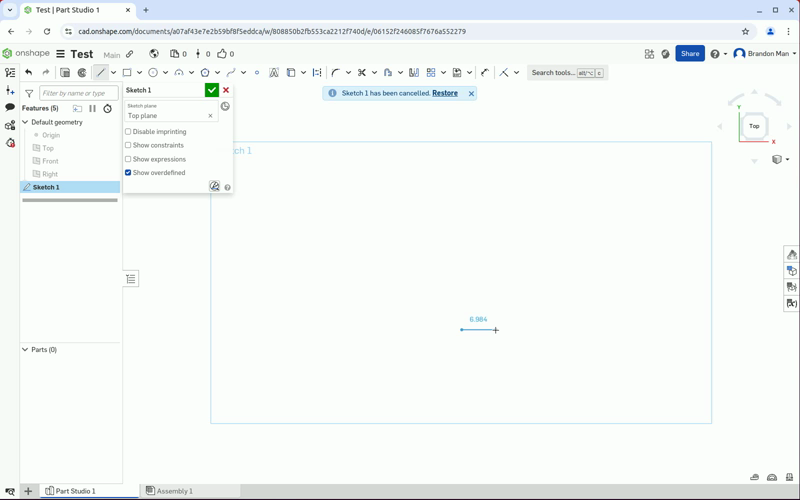
key_down(shift)
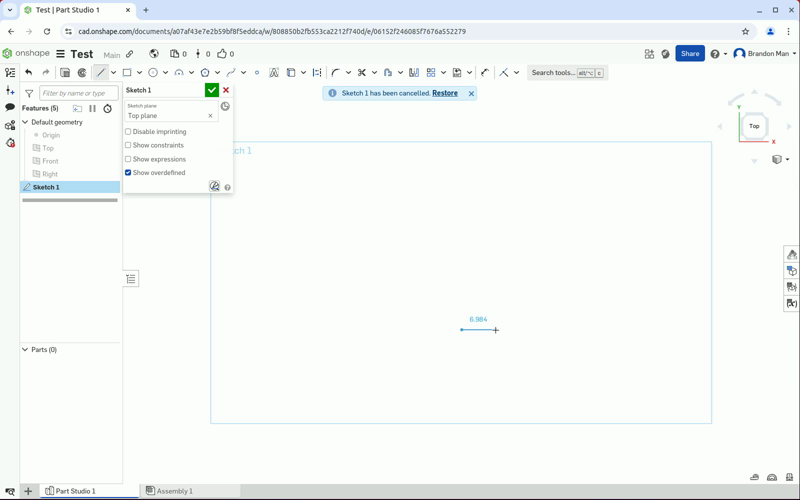
mouse_move(525, 329)
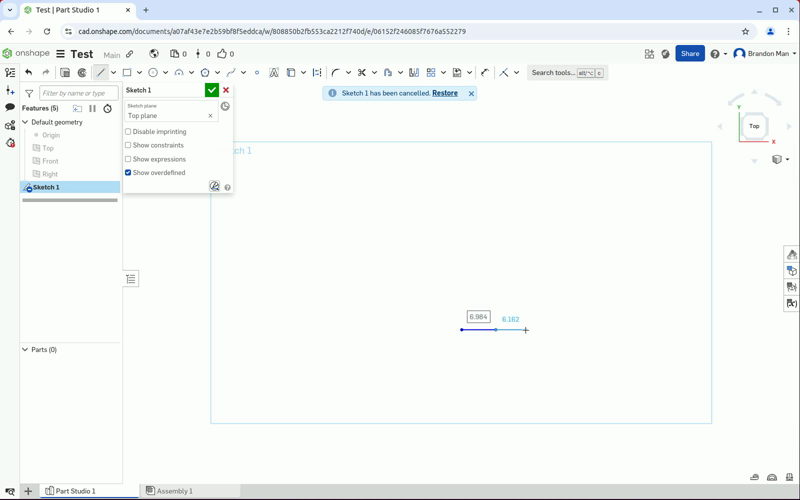
mouse_move(495, 296)
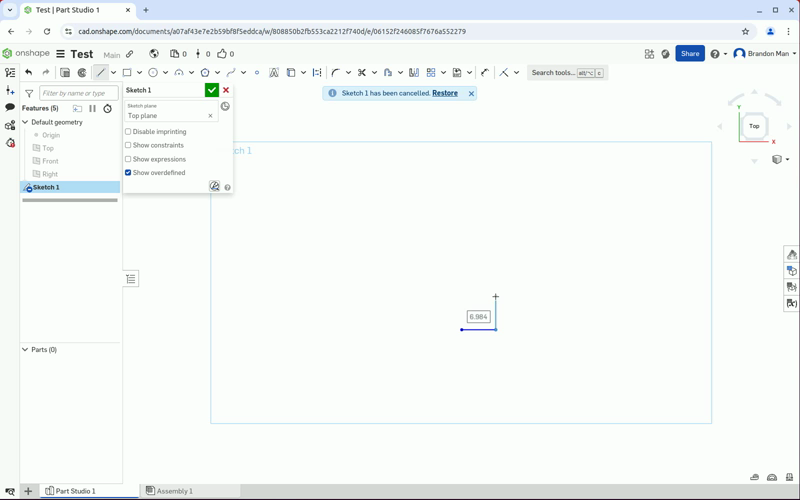
click(495, 296)
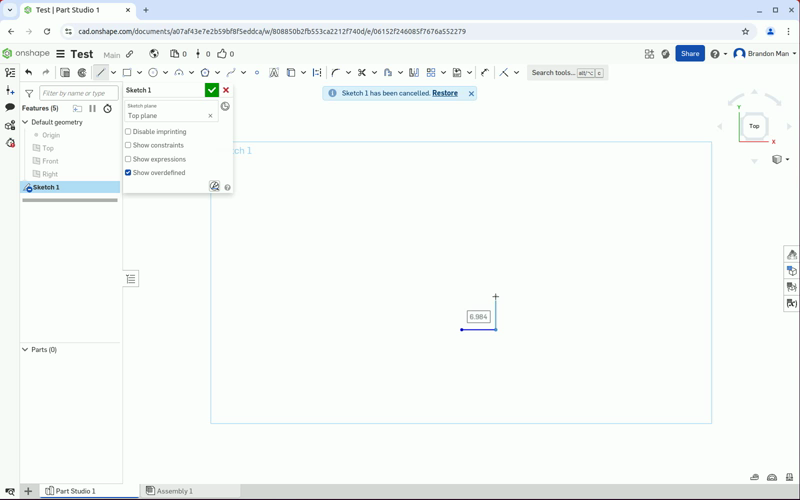
key_up(shift)
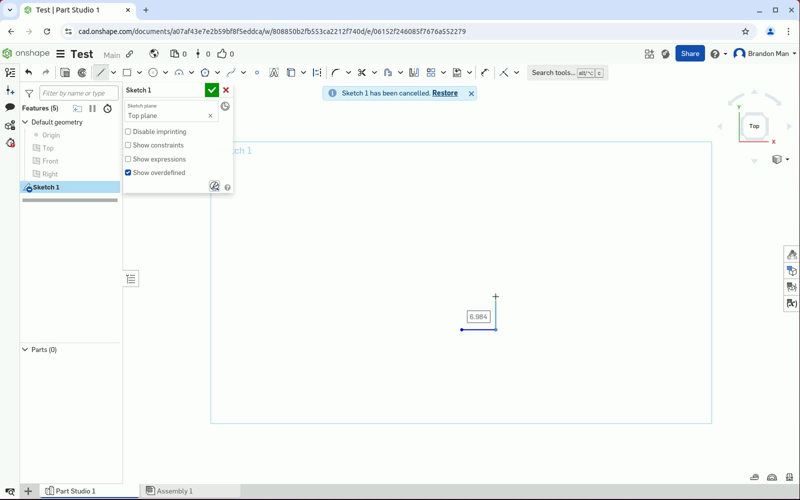
key_down(shift)
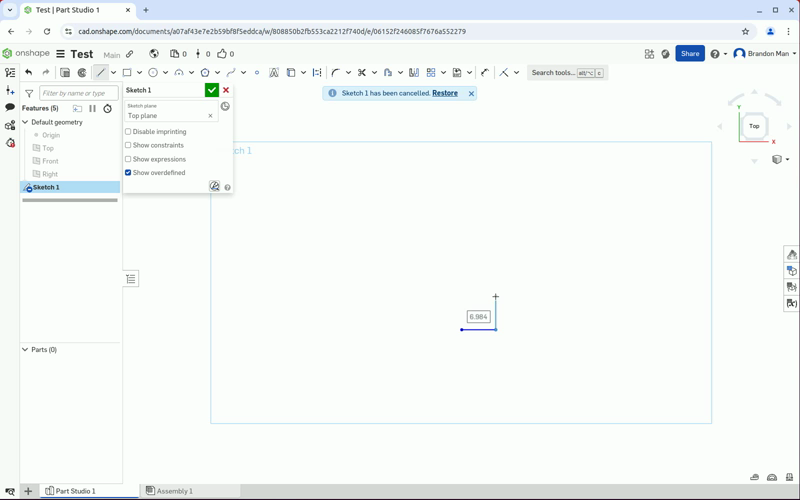
mouse_move(525, 296)
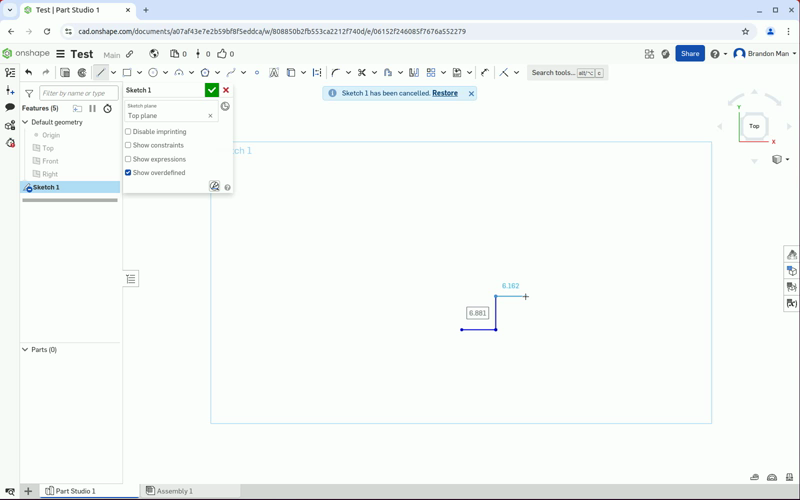
mouse_move(461, 296)
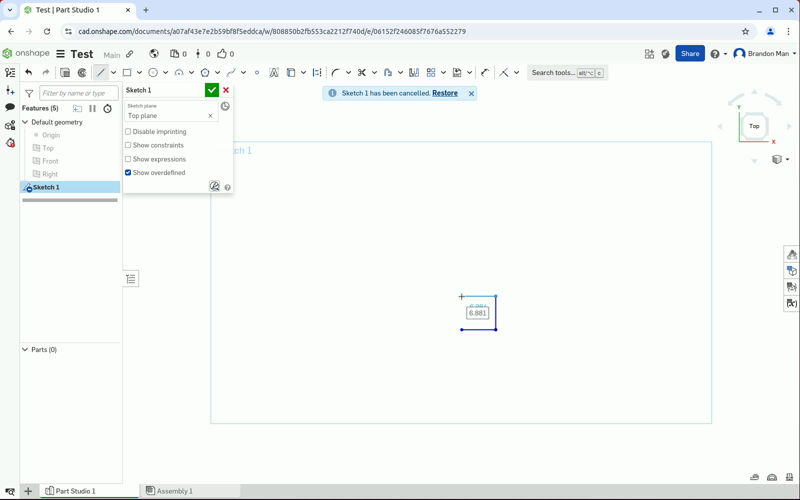
click(461, 296)
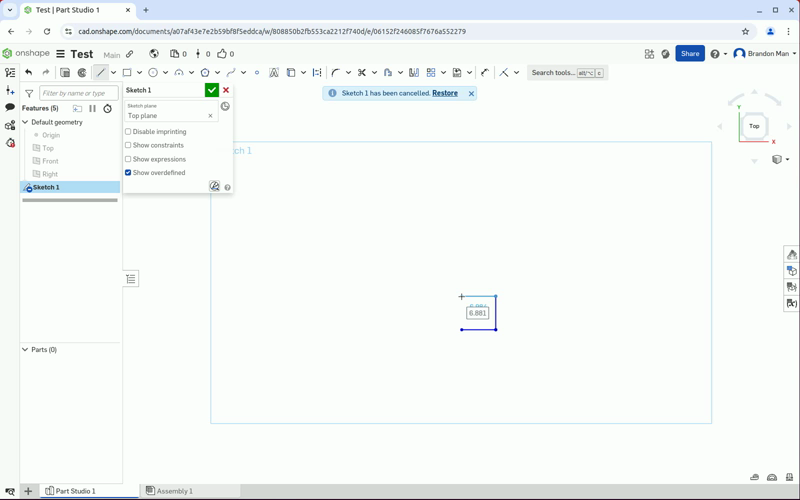
key_up(shift)
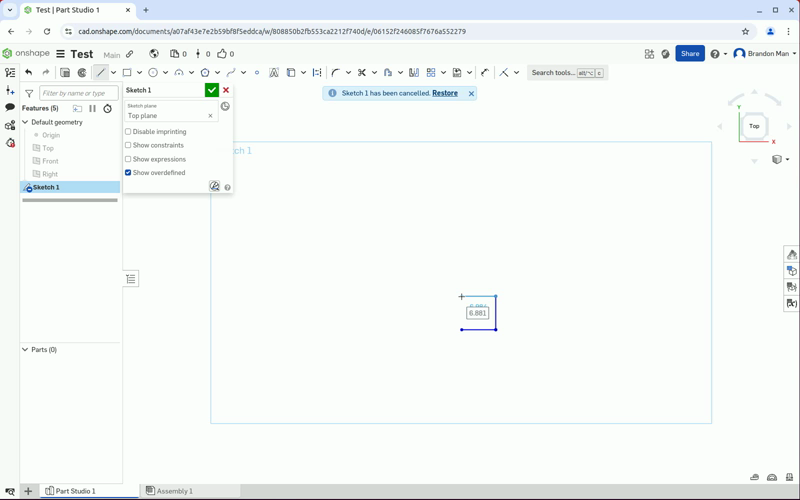
mouse_move(492, 296)
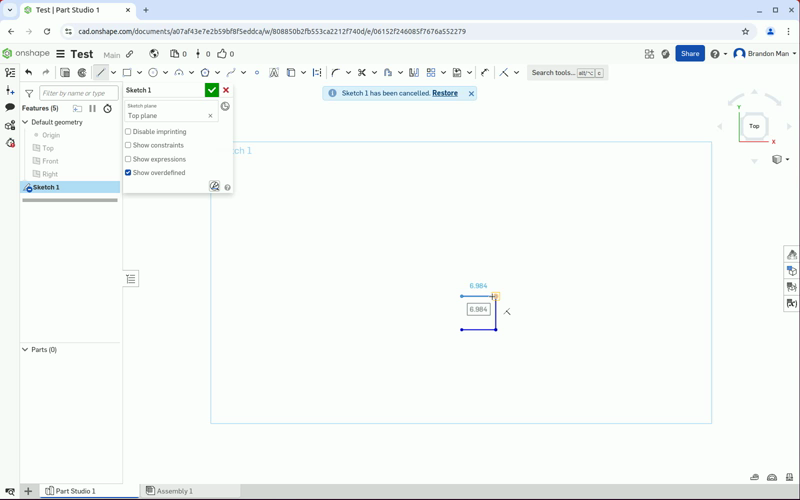
key_down(shift)
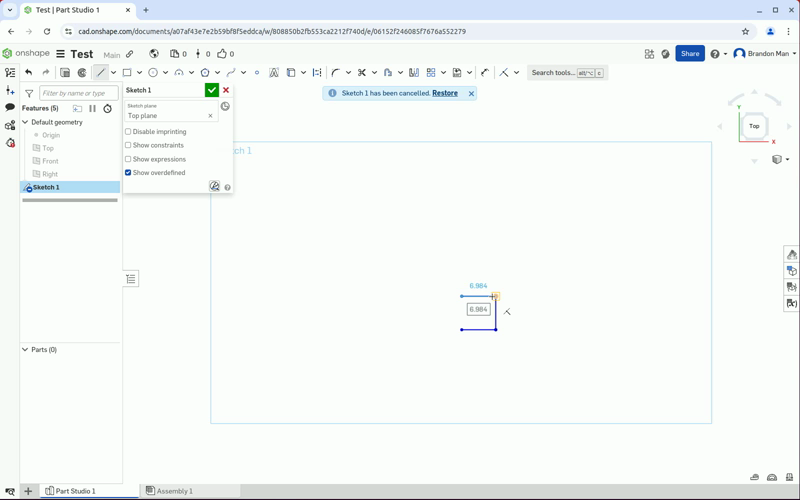
mouse_move(461, 329)
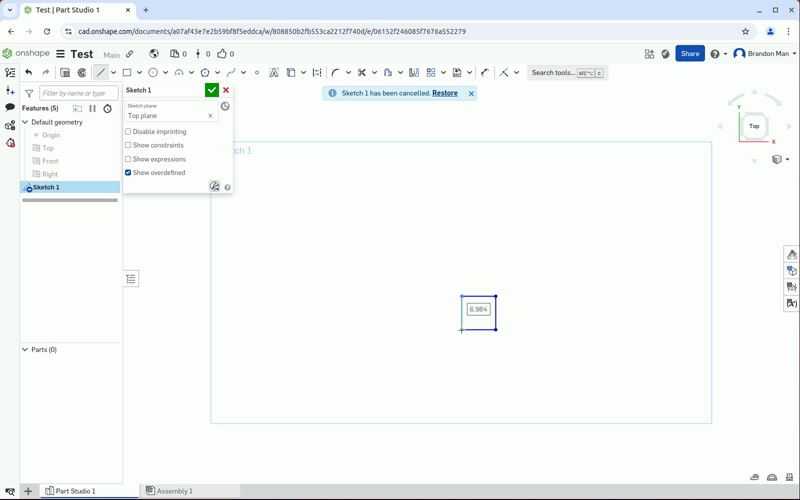
key_up(shift)
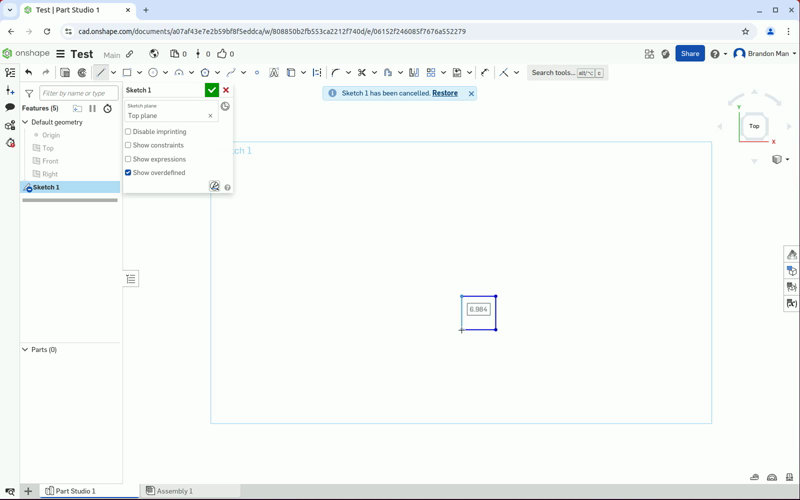
click(461, 329)
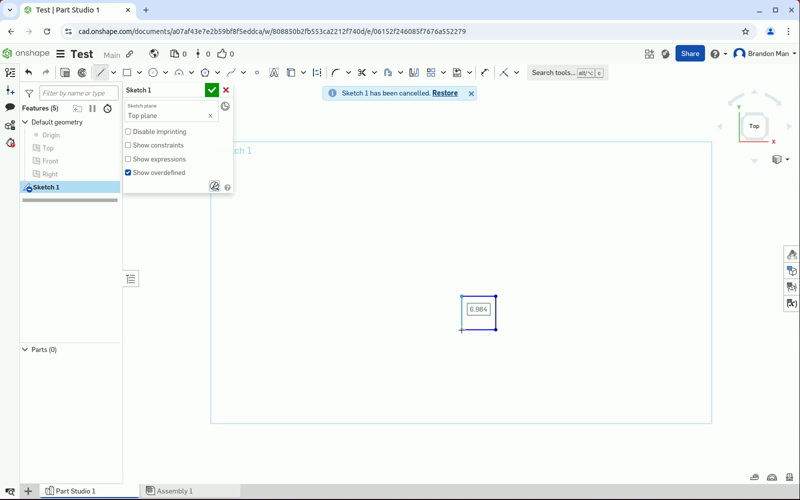
key(esc)
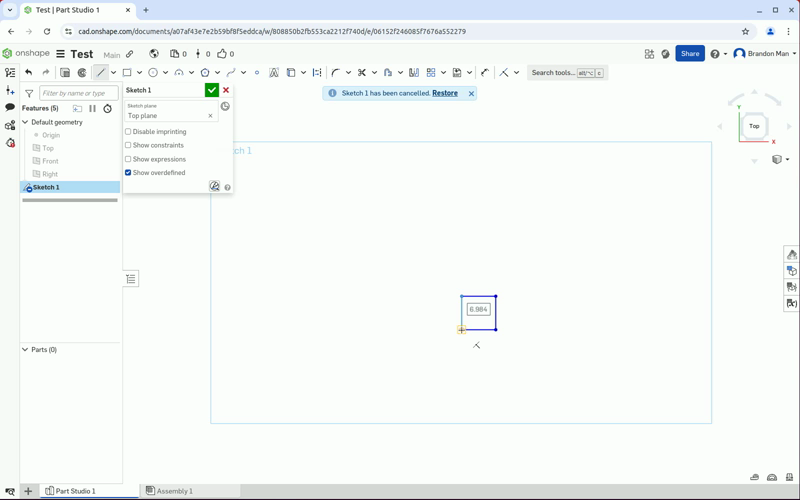
mouse_move(476, 326)
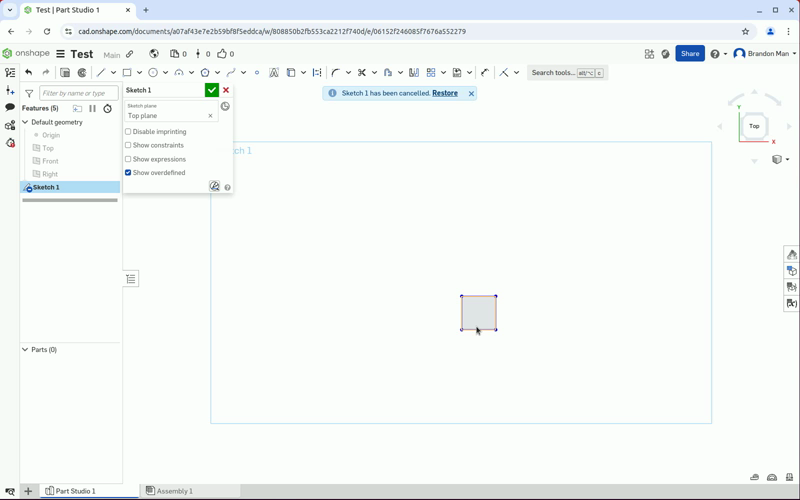
scroll(6)
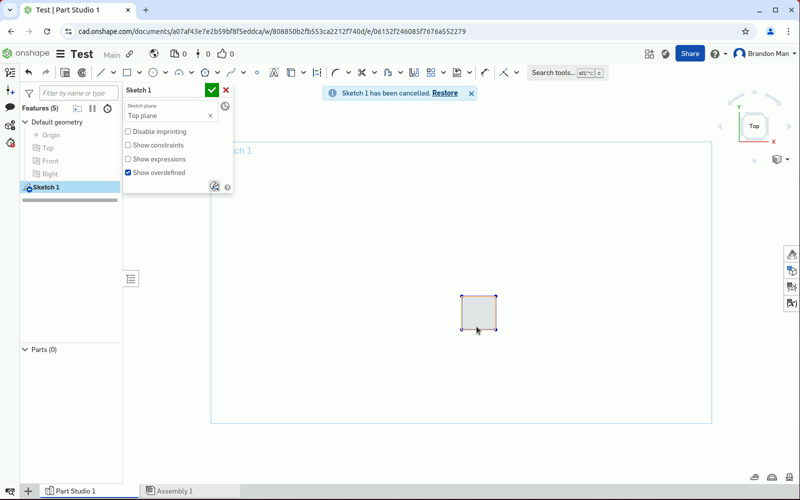
scroll(6)
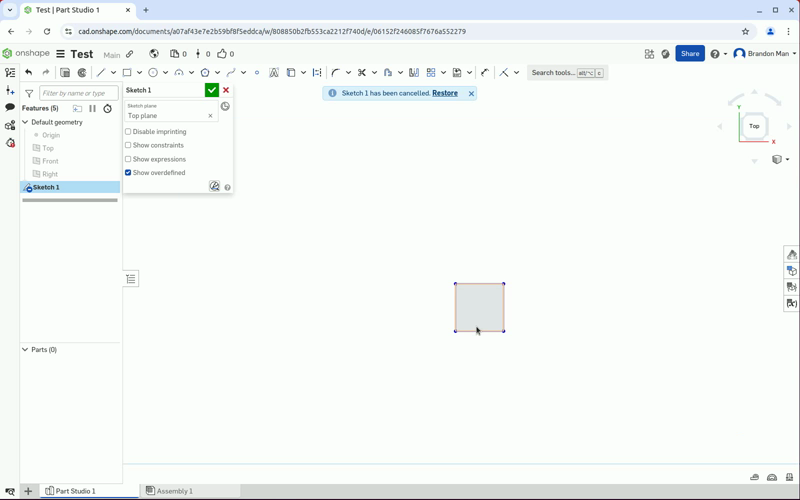
scroll(6)
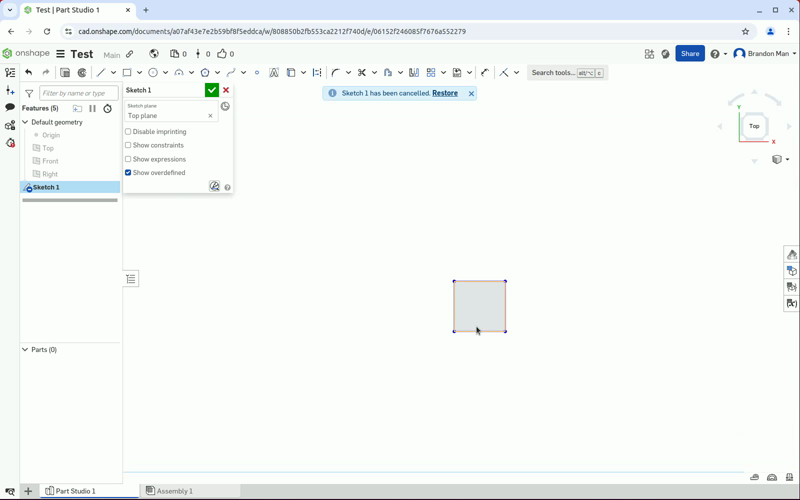
scroll(6)
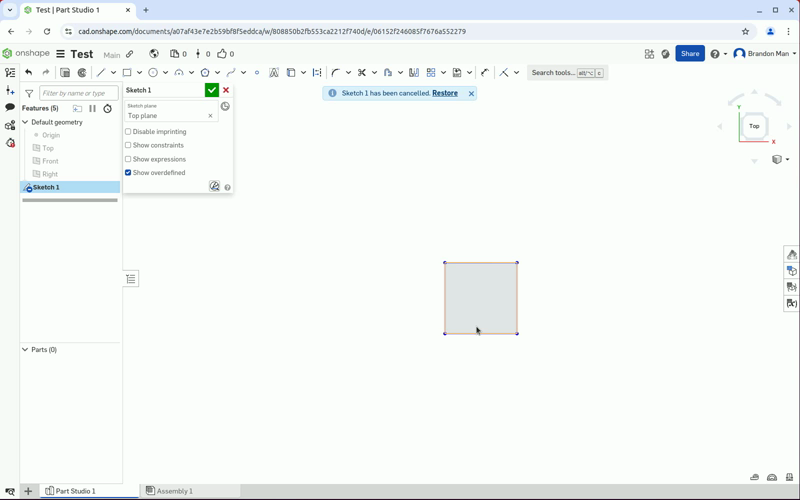
scroll(6)
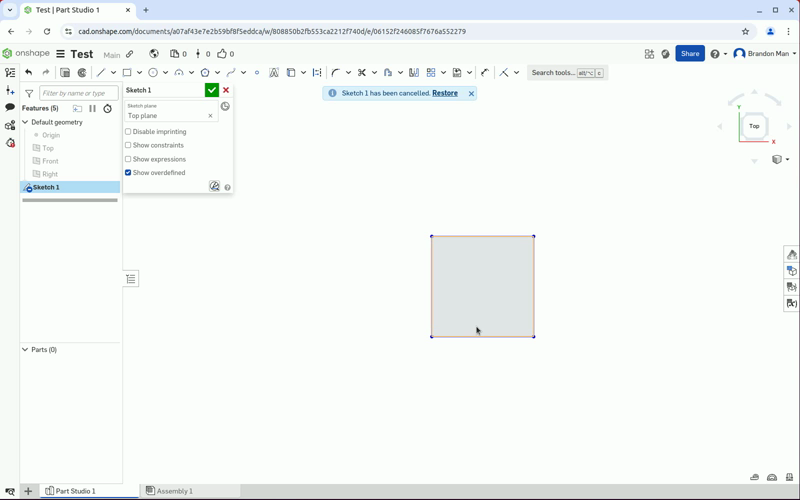
scroll(6)
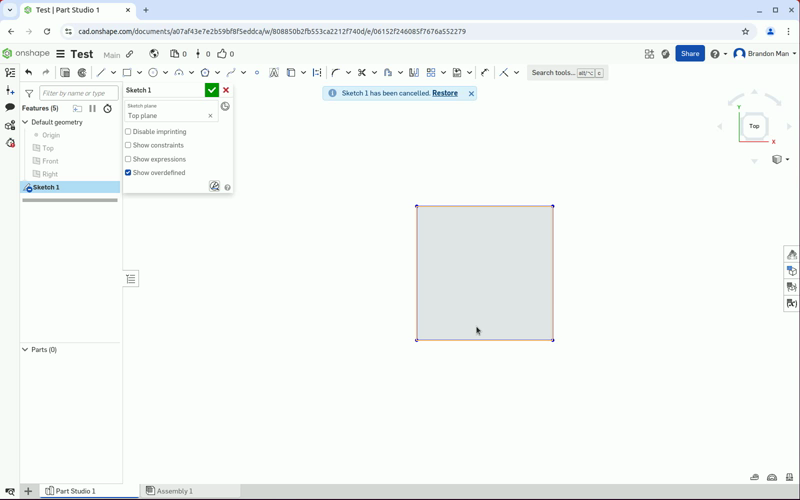
scroll(6)
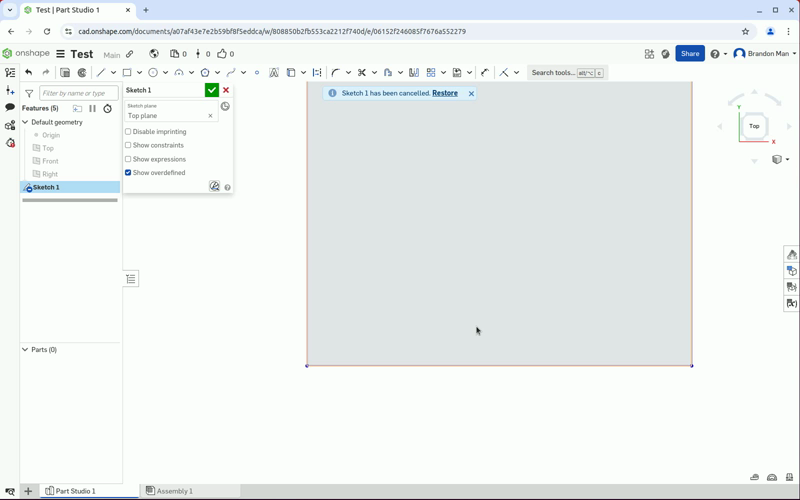
click(476, 326)
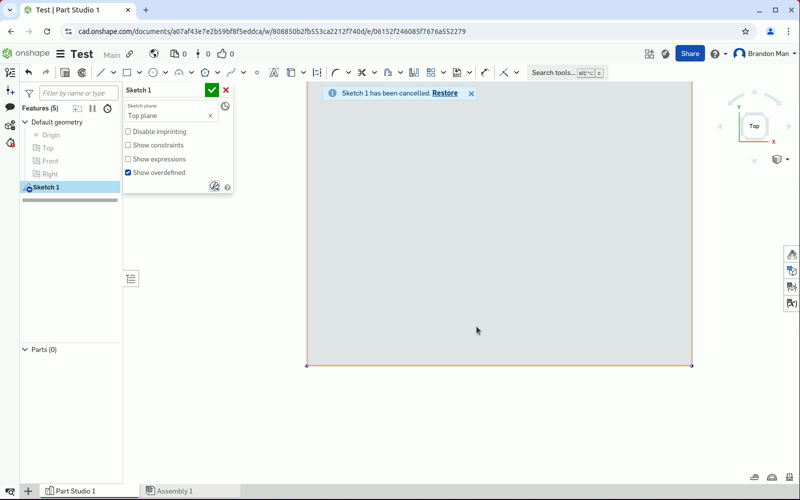
scroll(-6)
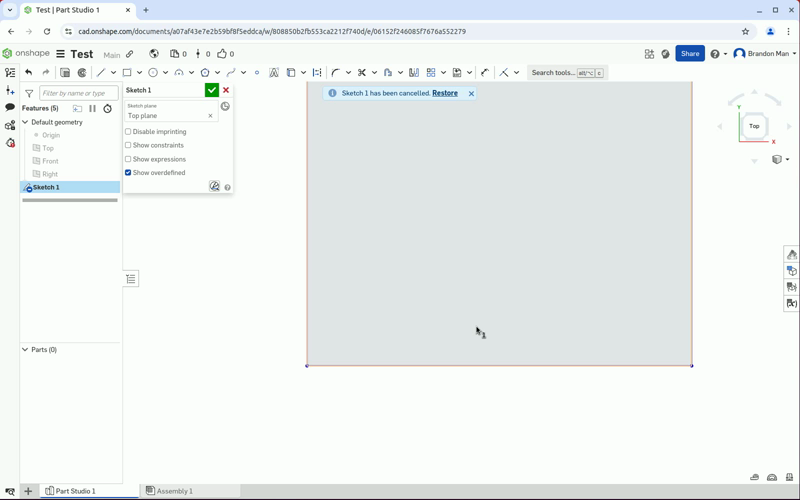
scroll(-6)
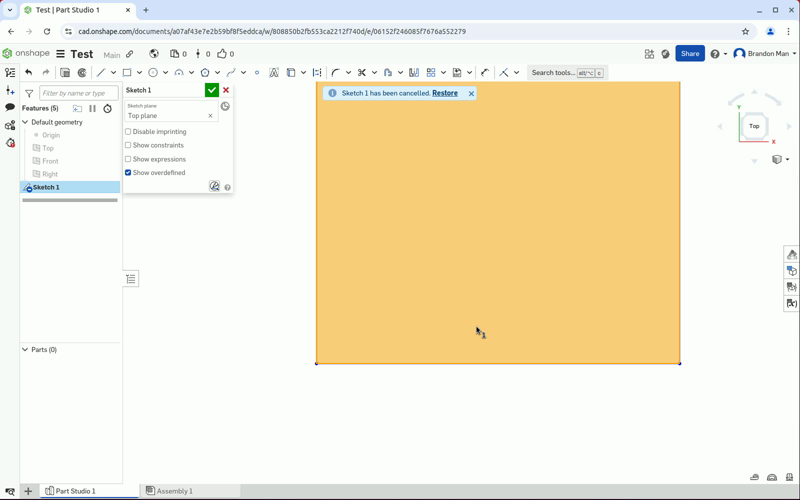
scroll(-6)
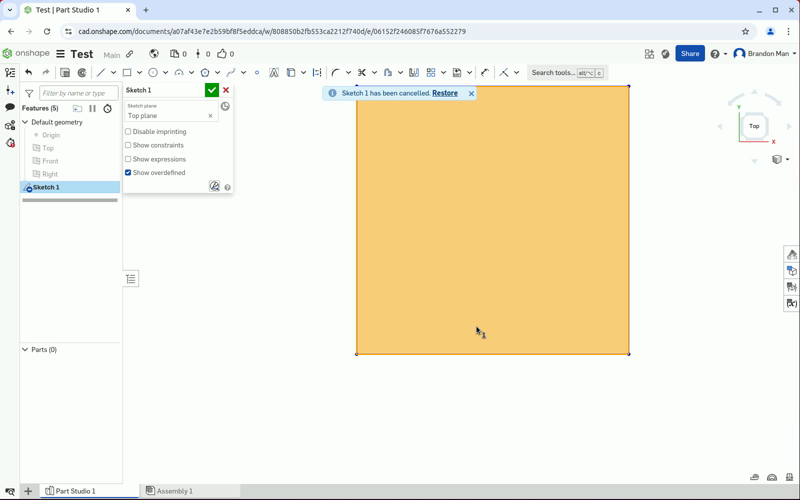
scroll(-6)
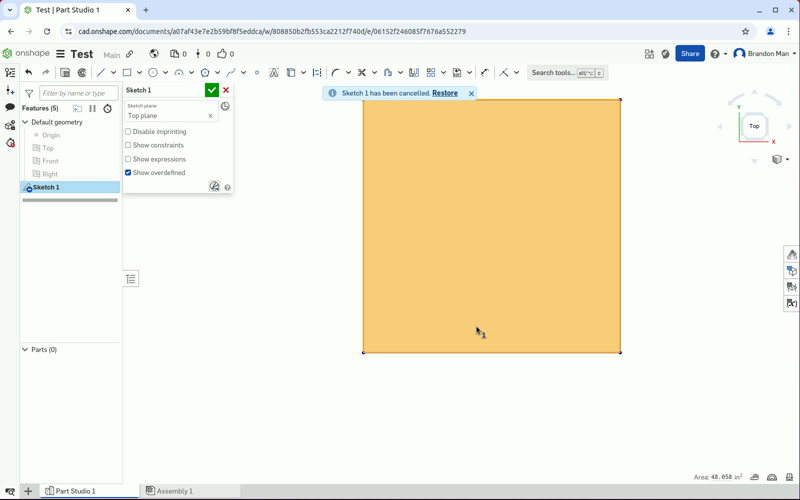
scroll(-6)
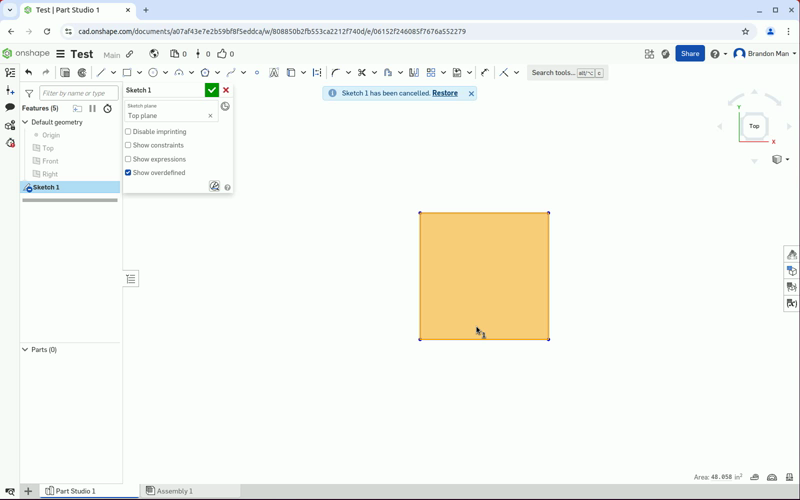
scroll(-6)
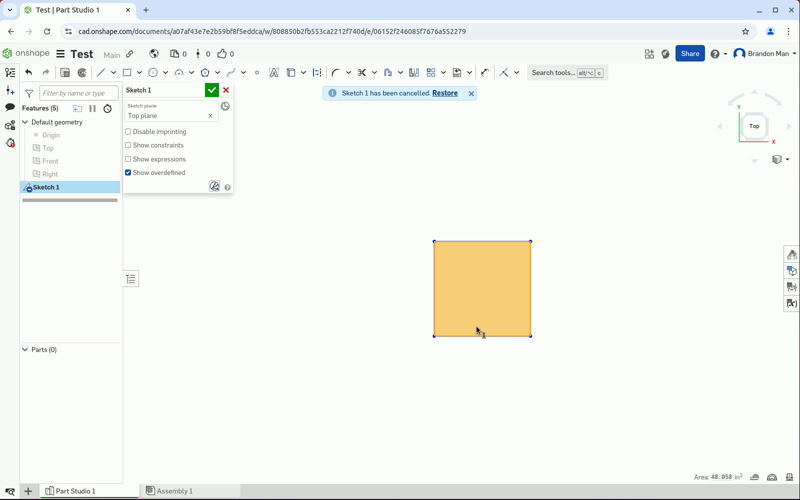
scroll(-6)
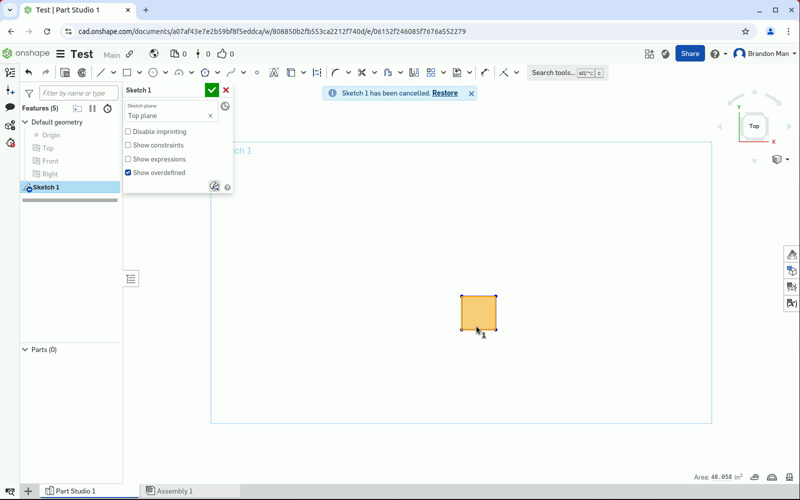
mouse_move(73, 352)
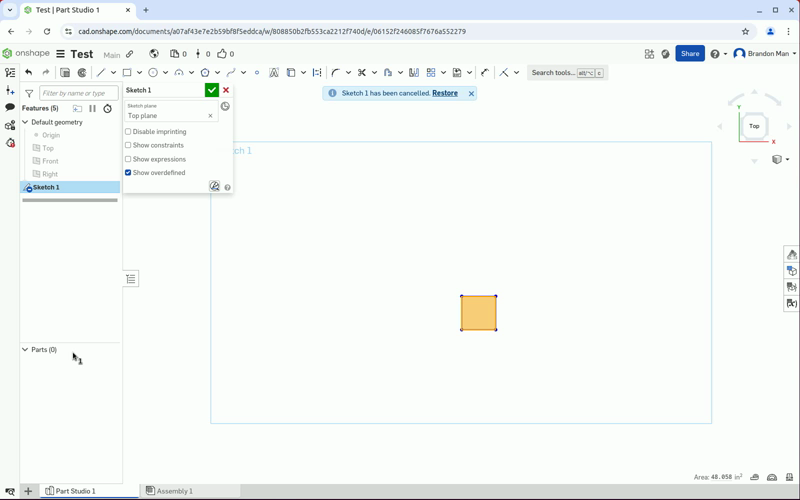
key(shift+y)
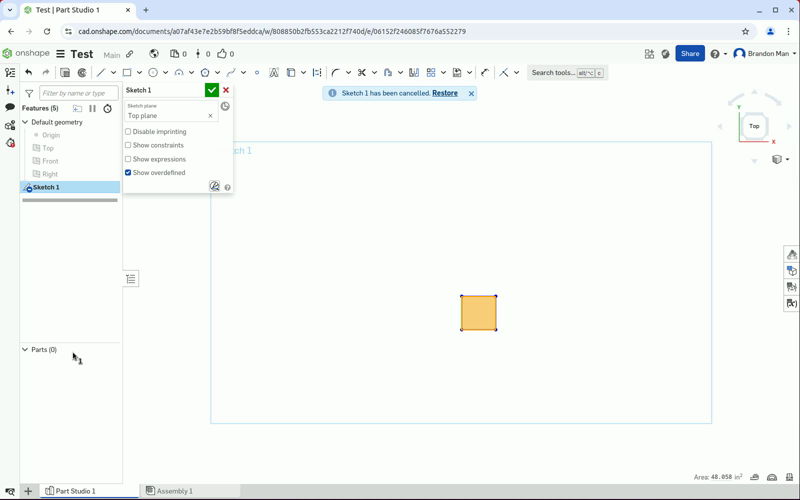
key(shift+e)
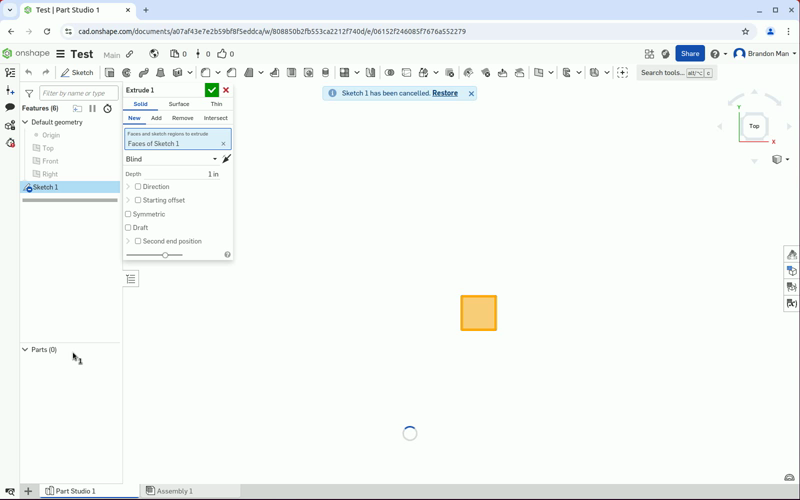
mouse_move(143, 106)
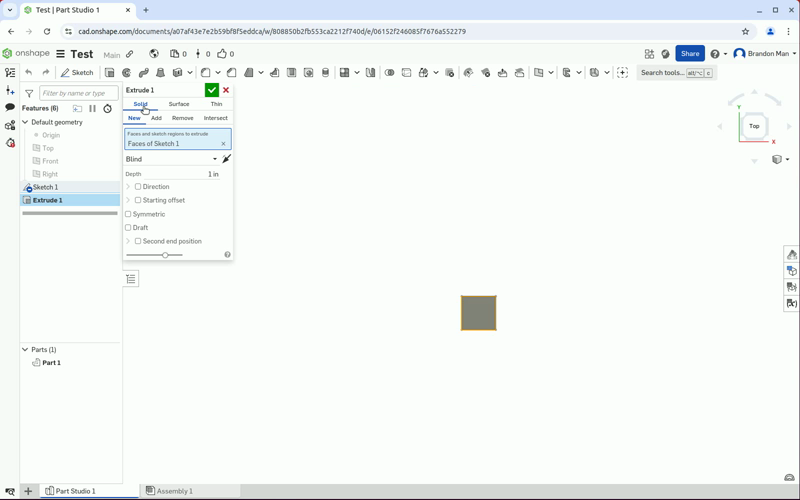
click(143, 106)
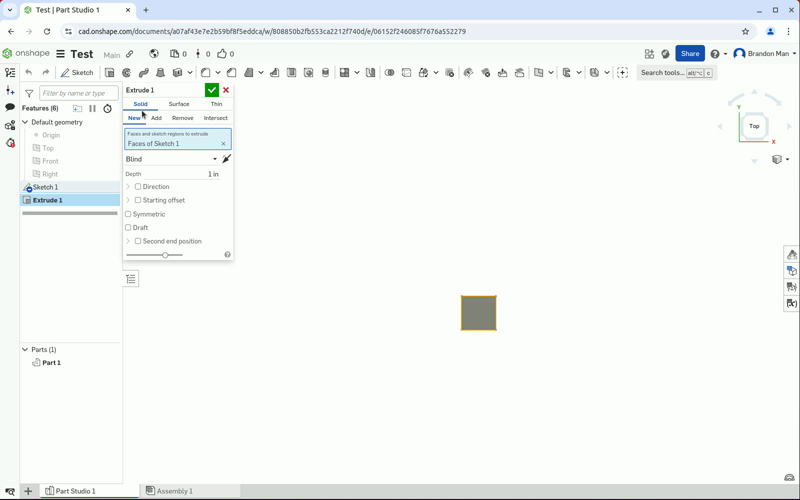
mouse_move(137, 120)
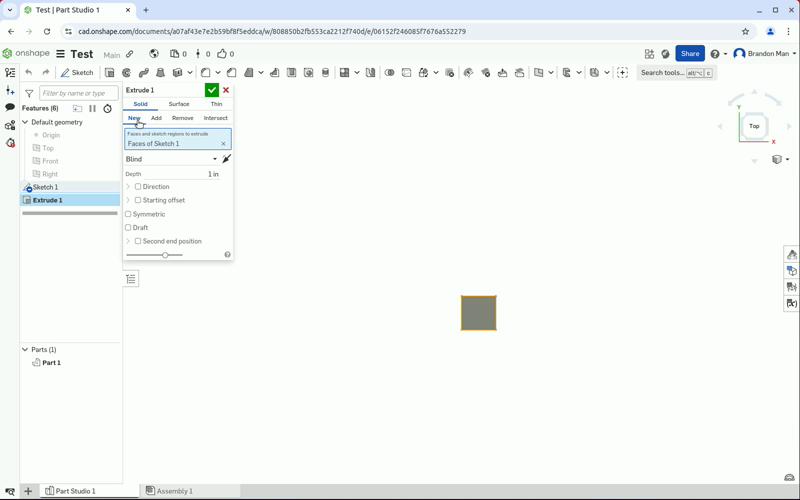
click(137, 120)
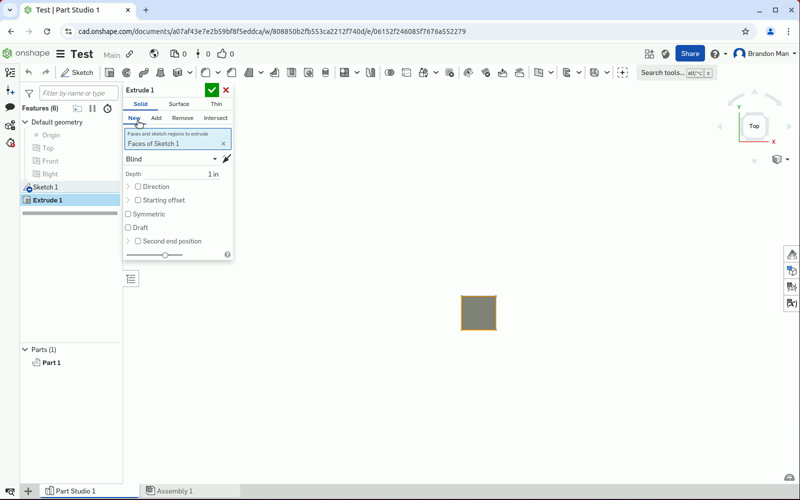
key(tab, 4)
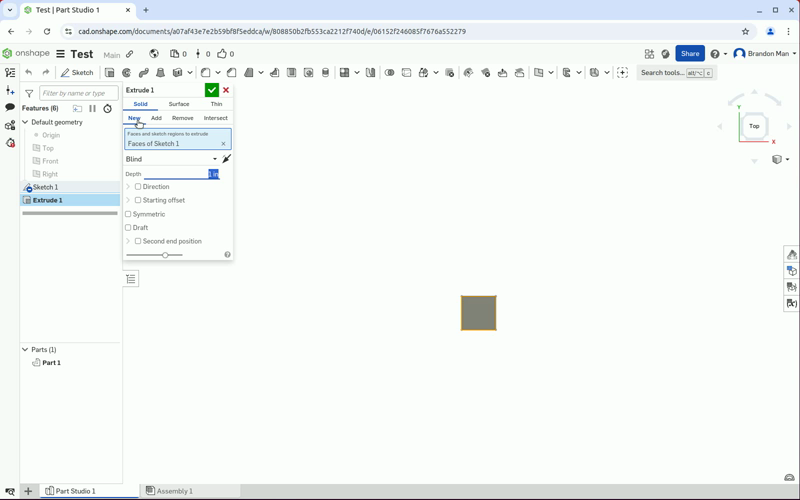
text(6.74)
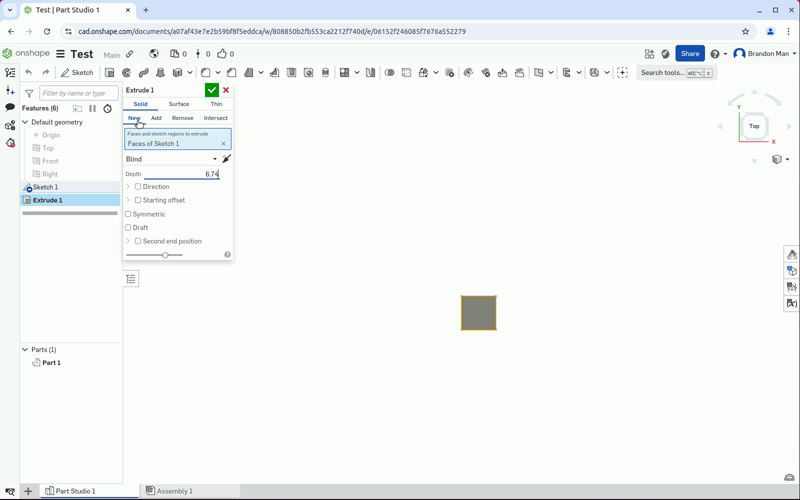
key(enter)
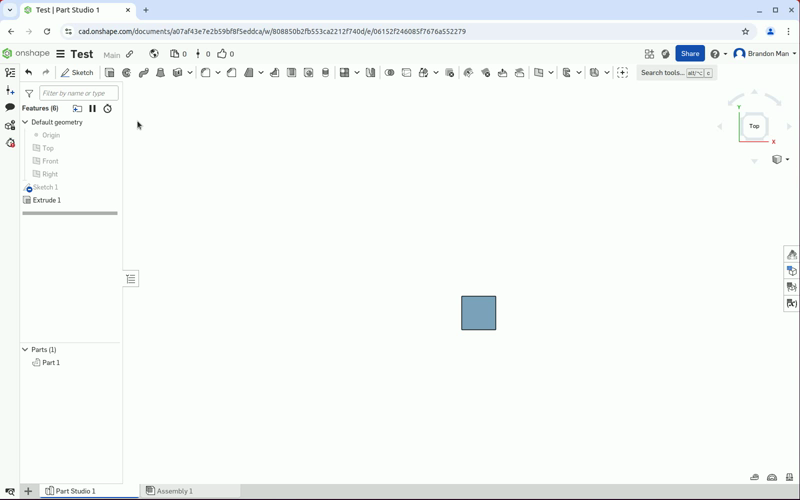
key(shift+h)
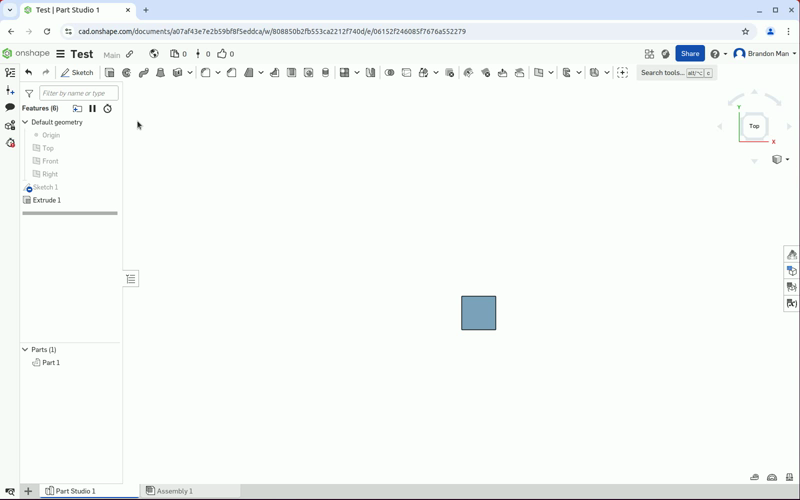
key(shift+h)
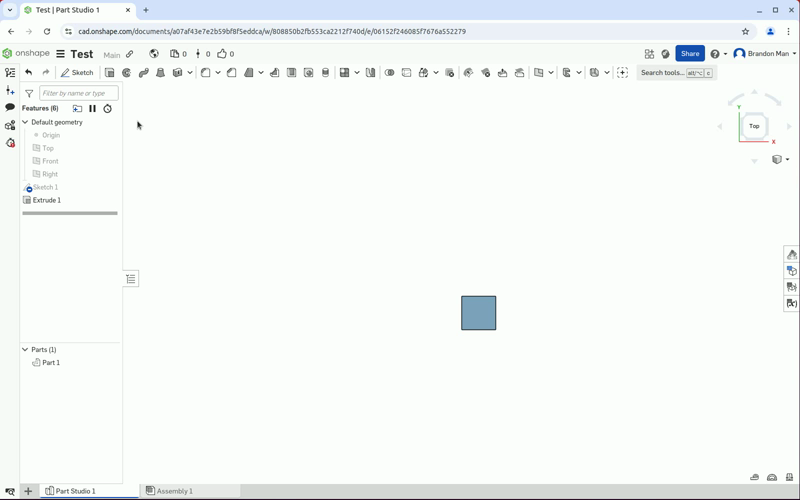
mouse_move(73, 189)
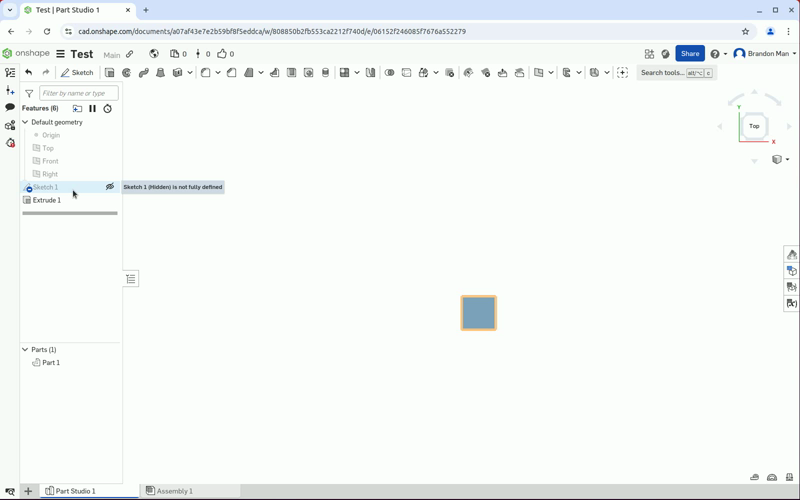
click(73, 189)
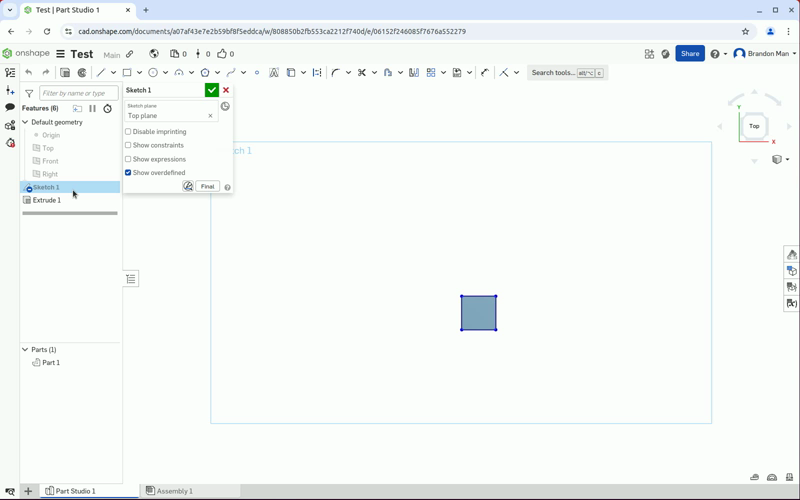
mouse_move(229, 92)
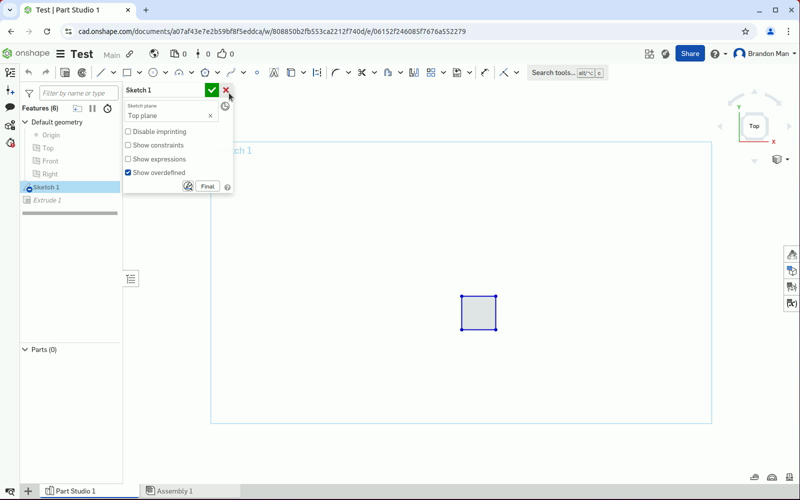
click(229, 92)
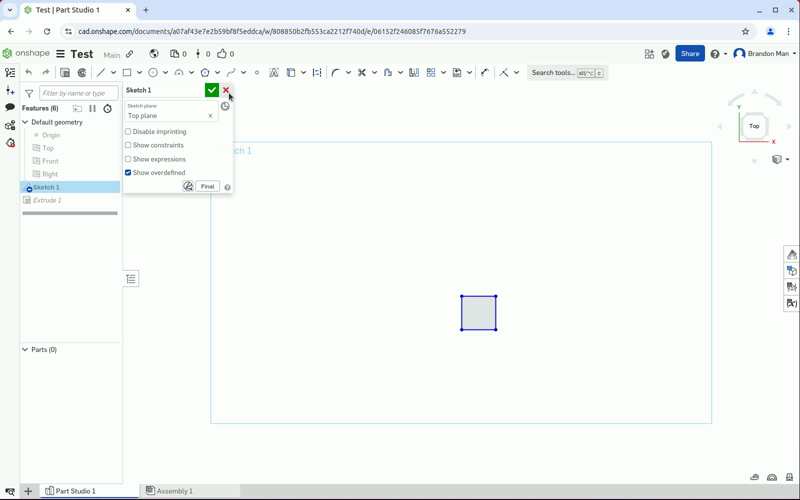
key(shift+s)
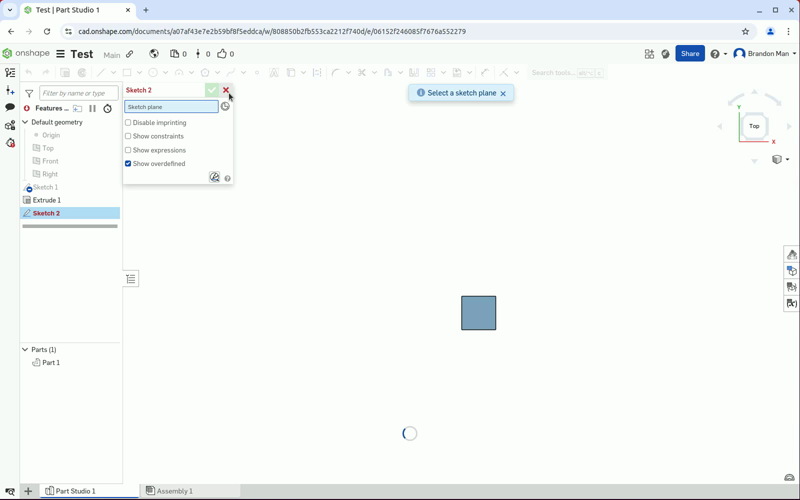
mouse_move(73, 150)
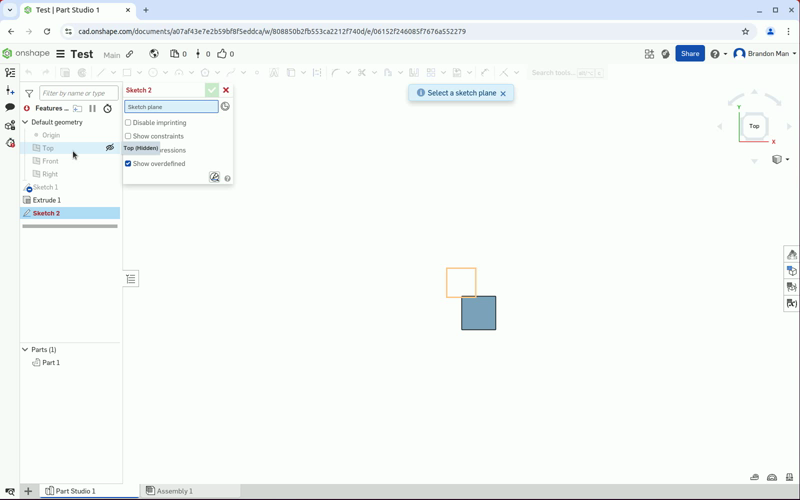
click(73, 150)
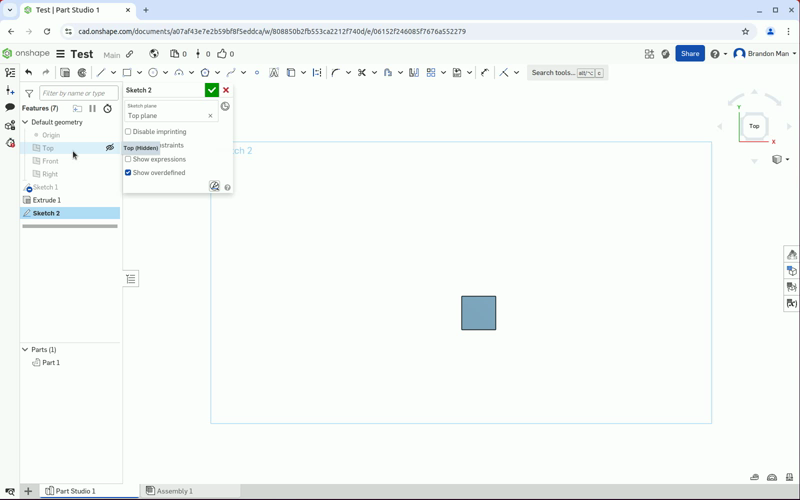
mouse_move(73, 352)
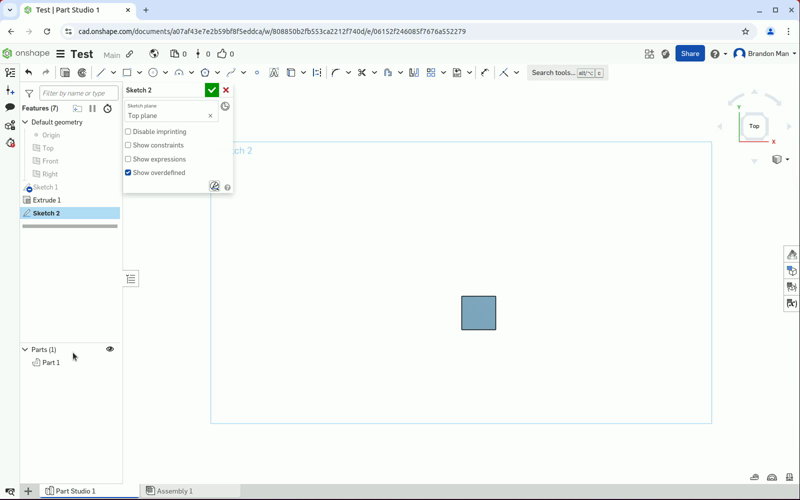
key(y)
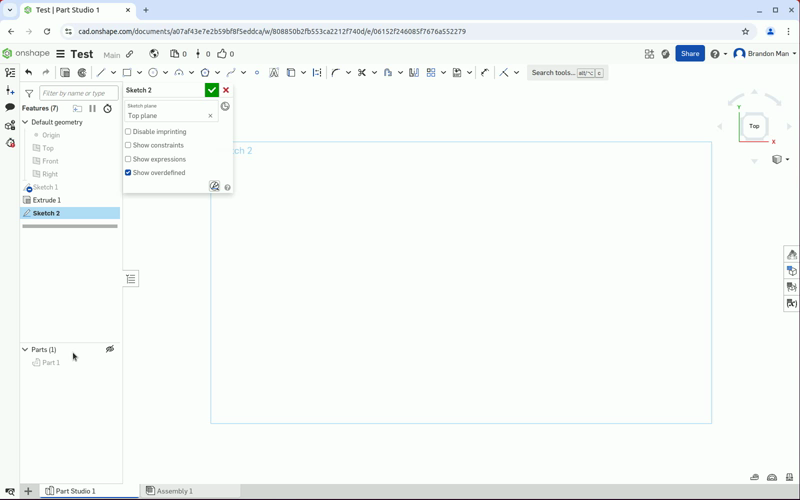
key(l)
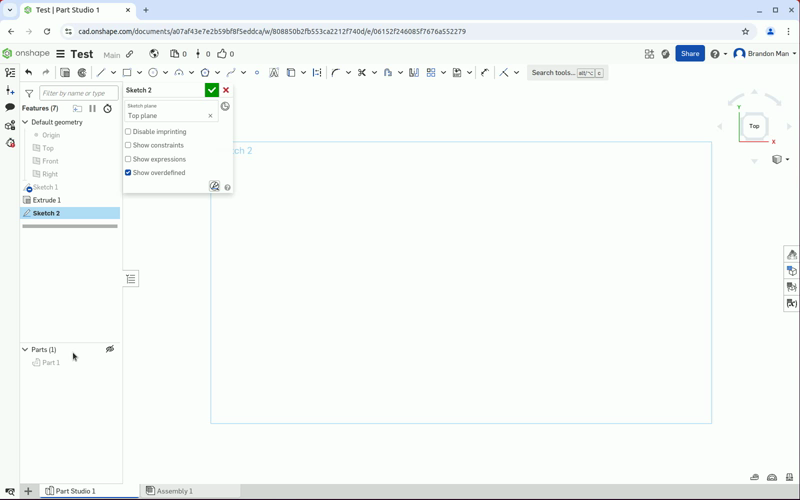
key_down(shift)
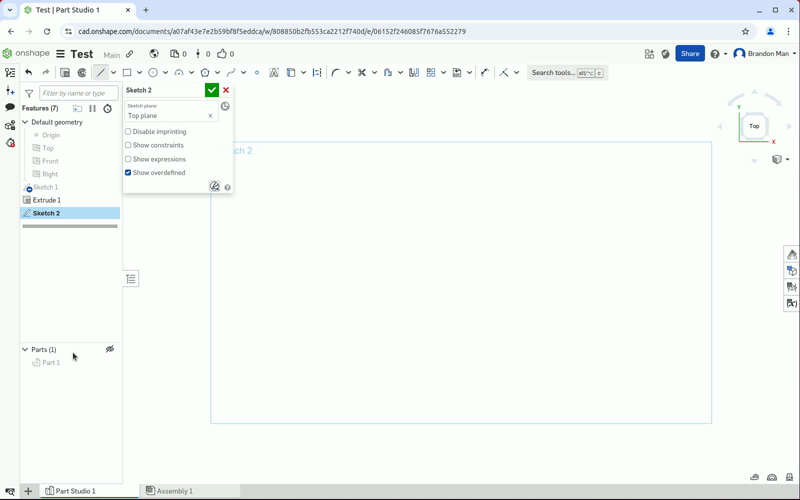
mouse_move(461, 362)
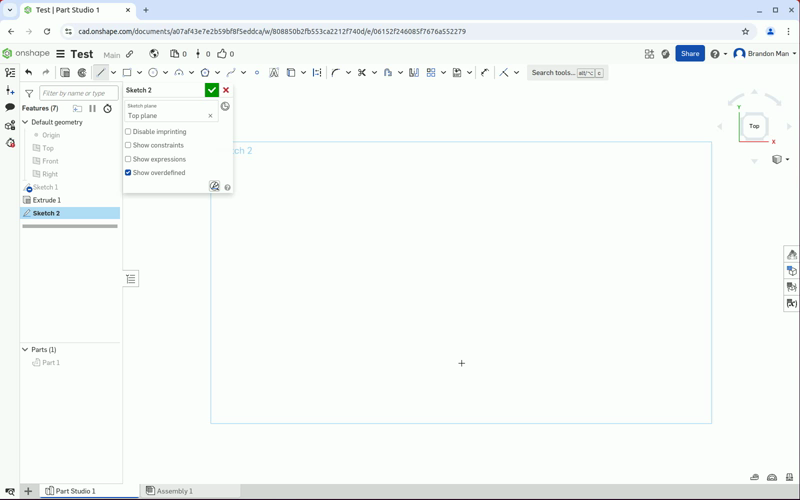
click(461, 362)
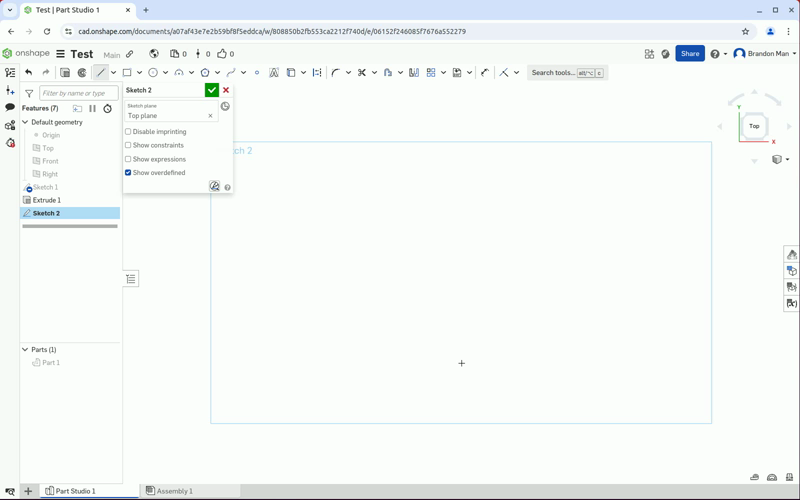
key_up(shift)
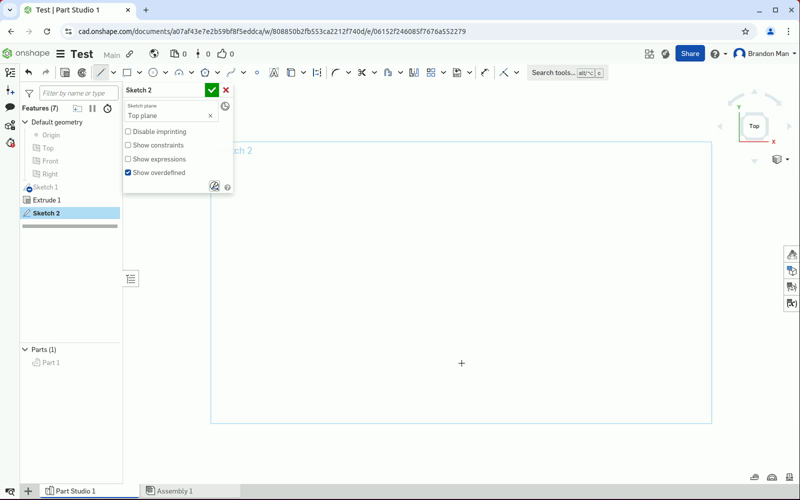
key_down(shift)
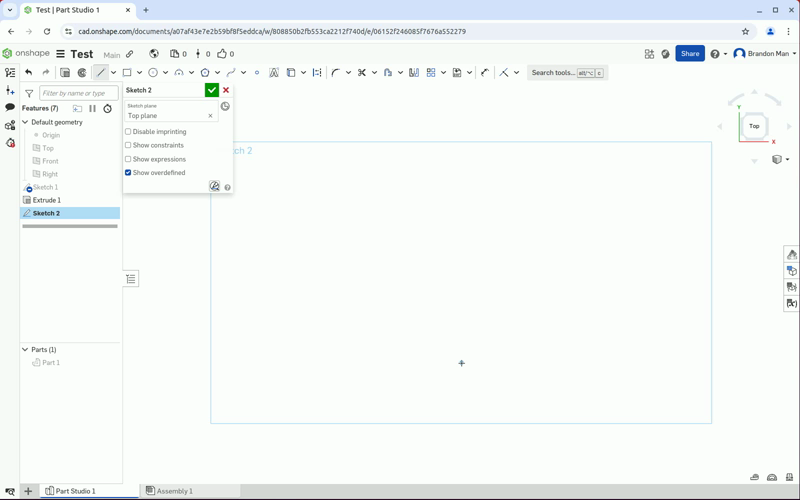
mouse_move(492, 362)
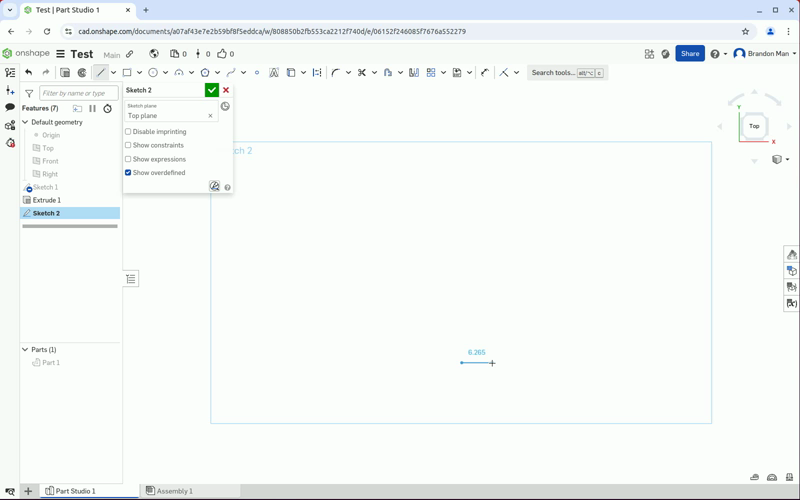
mouse_move(495, 362)
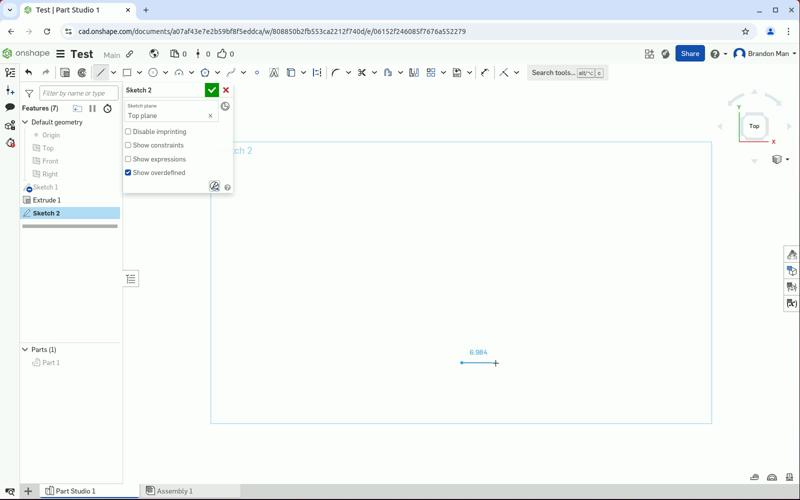
click(495, 362)
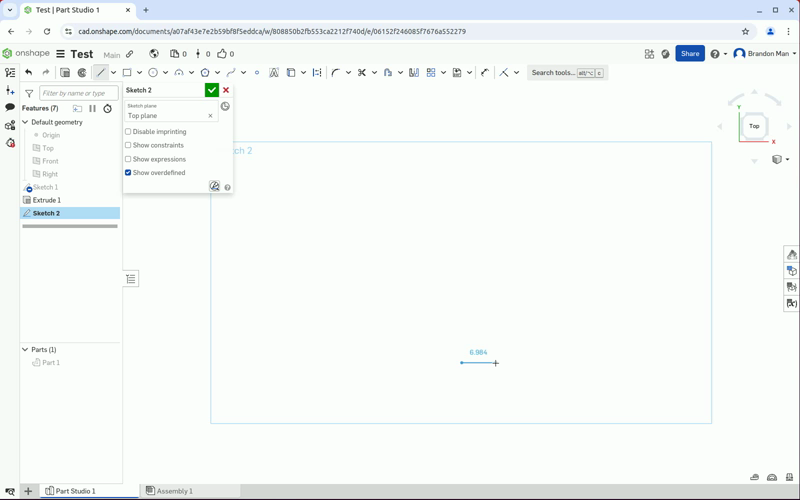
key_up(shift)
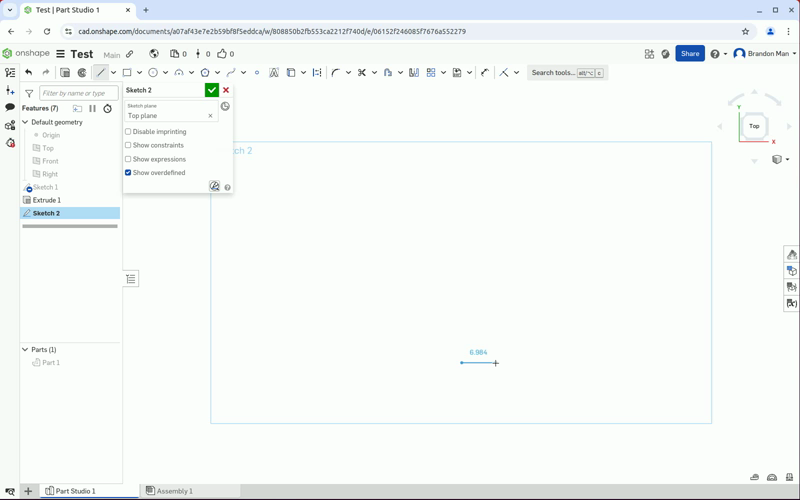
key_down(shift)
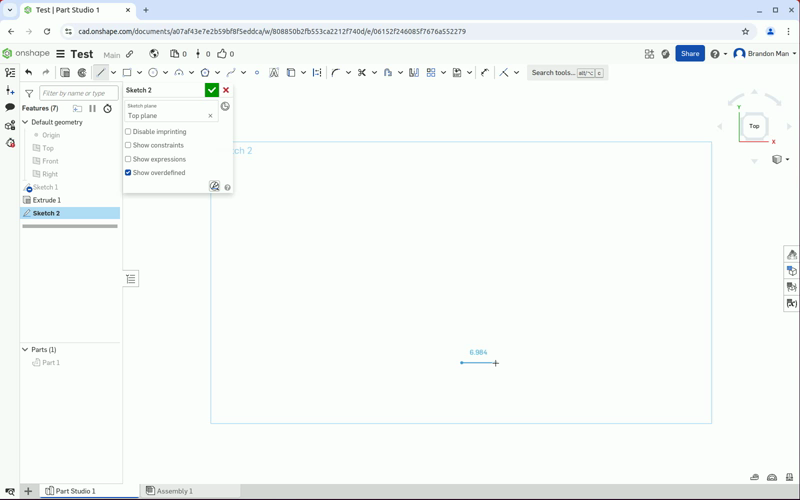
mouse_move(525, 362)
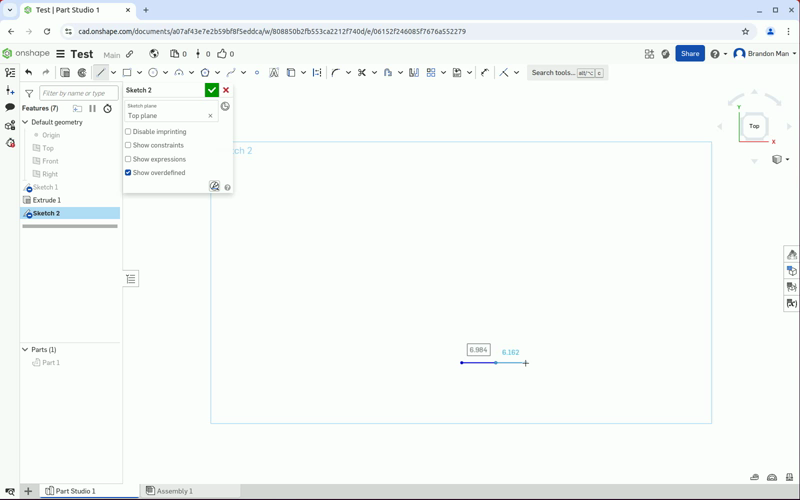
mouse_move(495, 328)
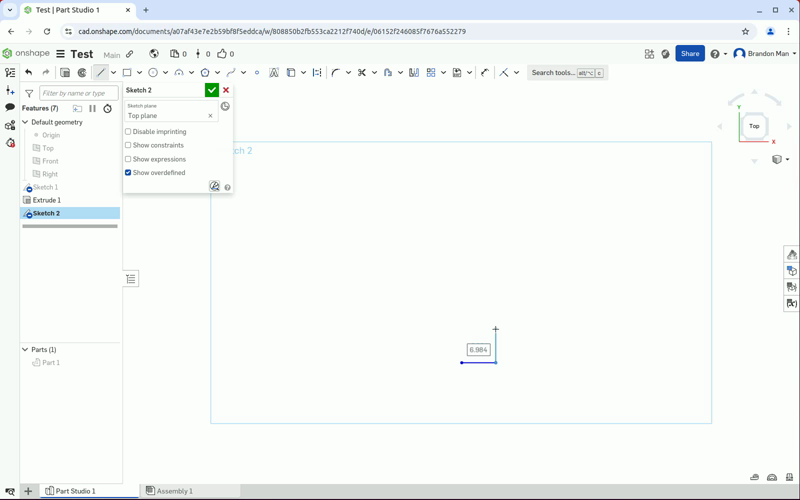
click(495, 328)
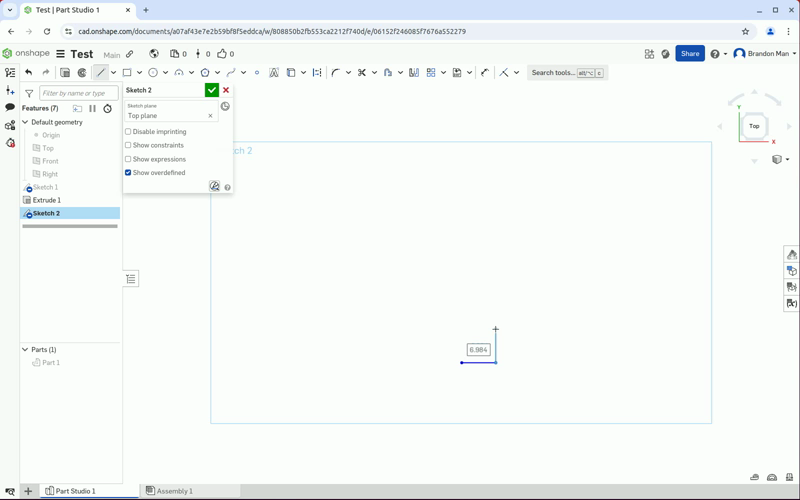
key_up(shift)
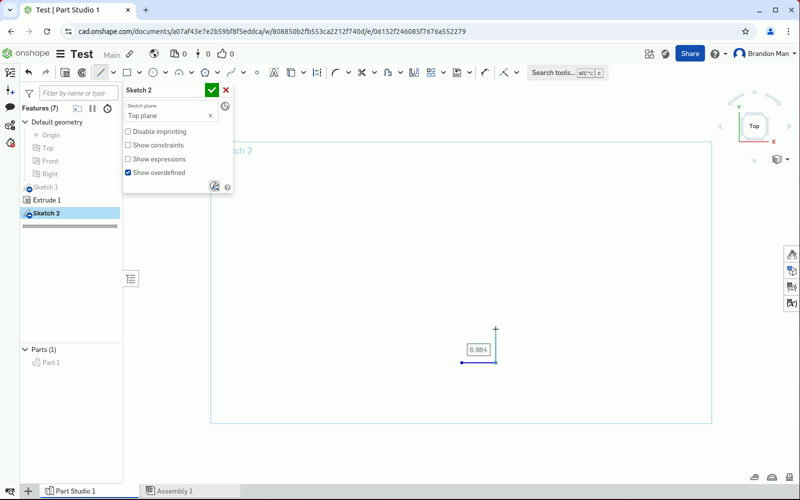
key_down(shift)
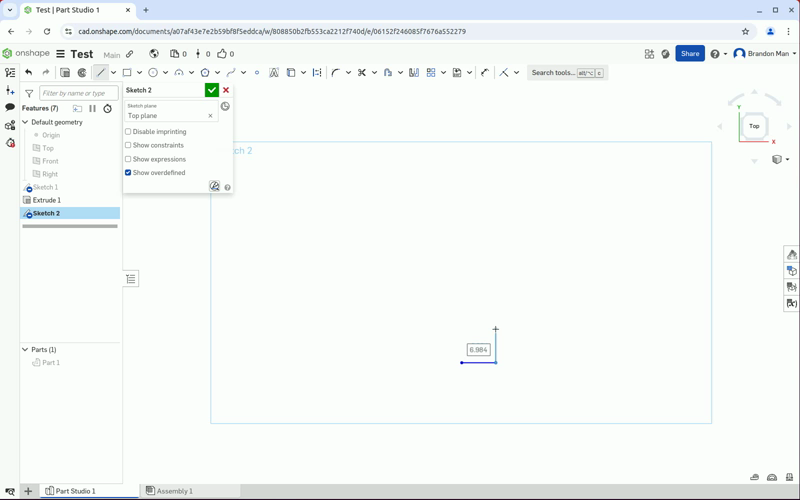
mouse_move(525, 328)
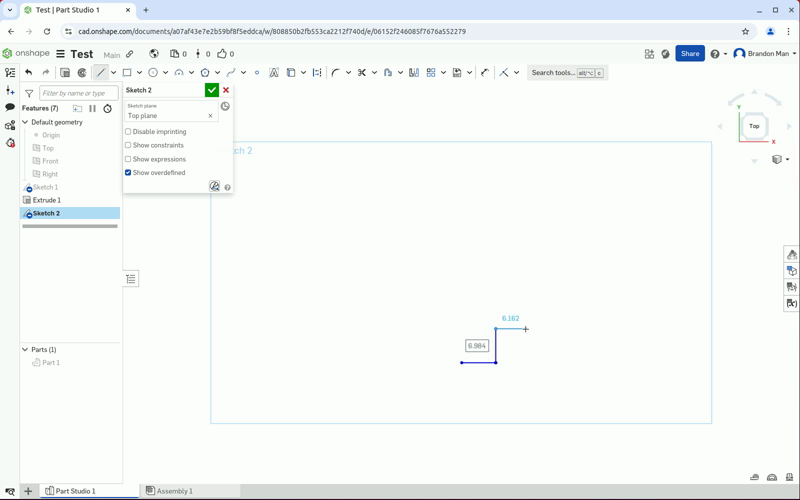
mouse_move(461, 328)
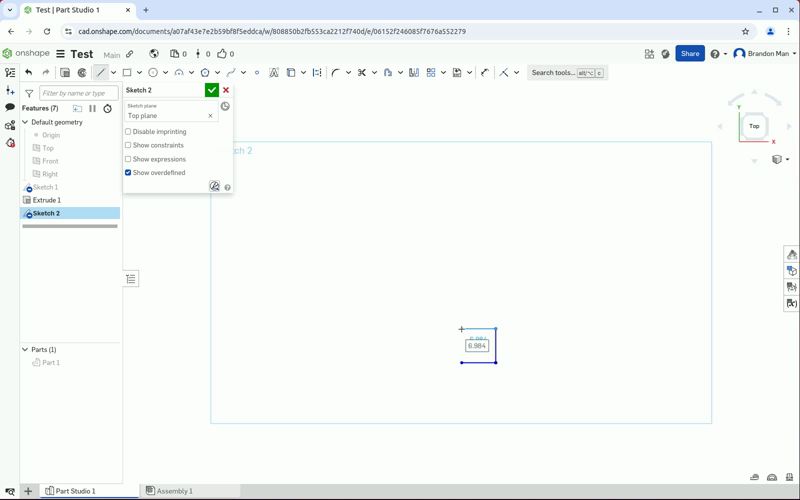
click(461, 328)
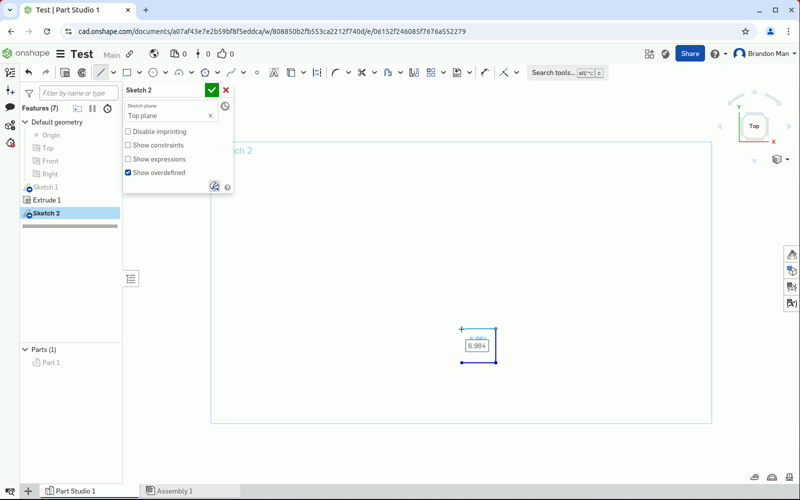
key_up(shift)
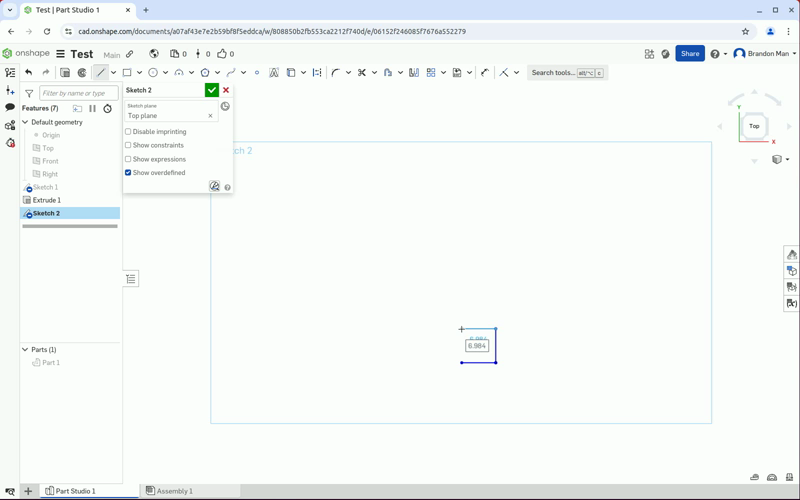
mouse_move(492, 328)
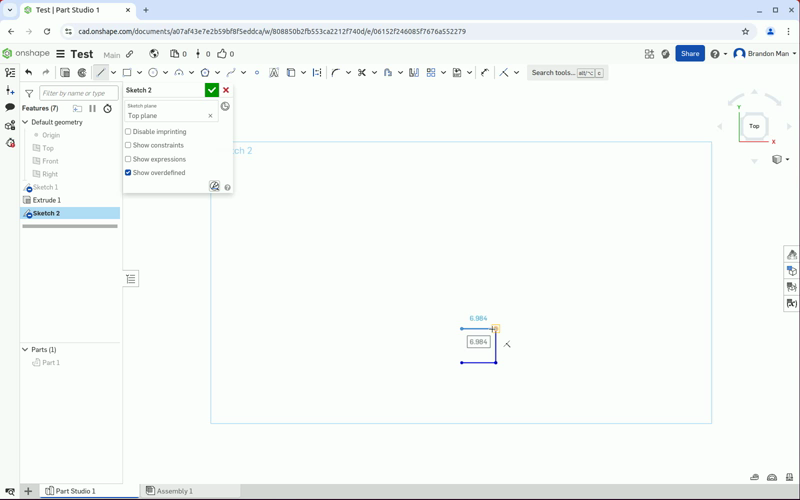
key_down(shift)
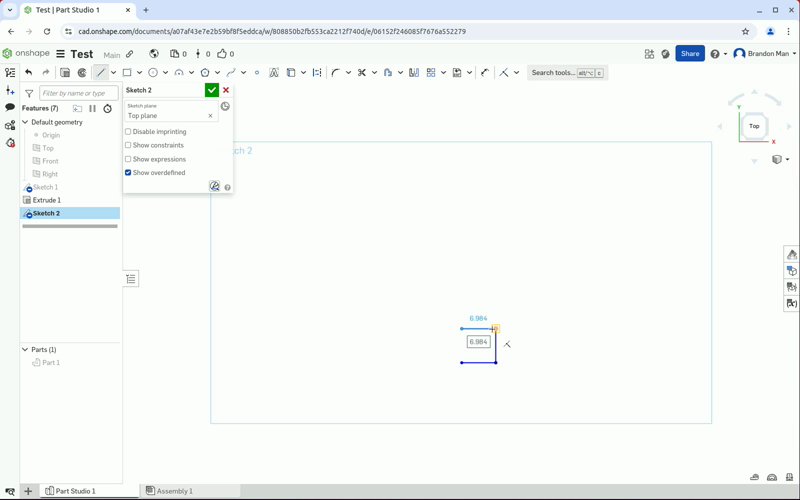
mouse_move(461, 362)
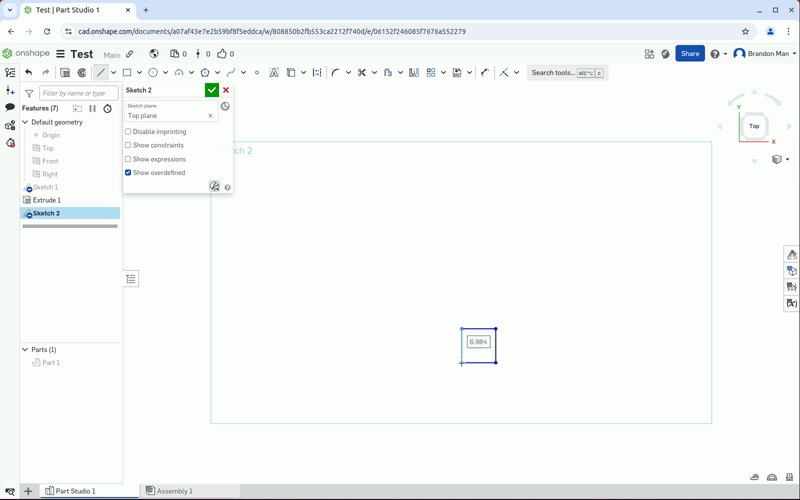
key_up(shift)
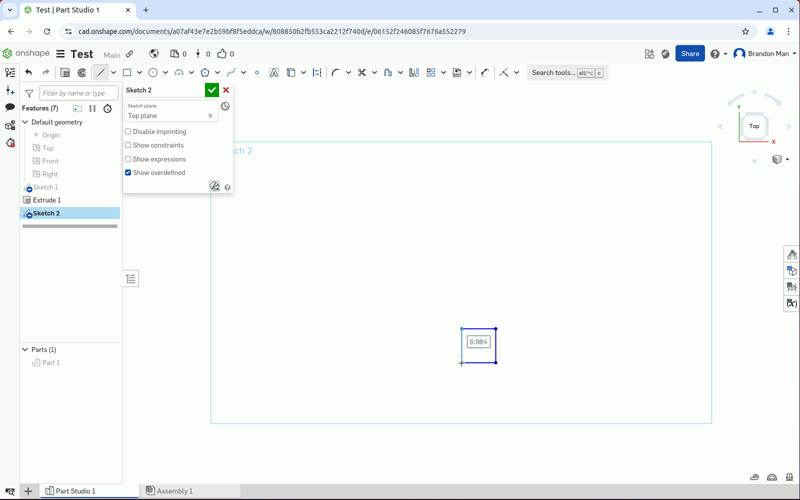
click(461, 362)
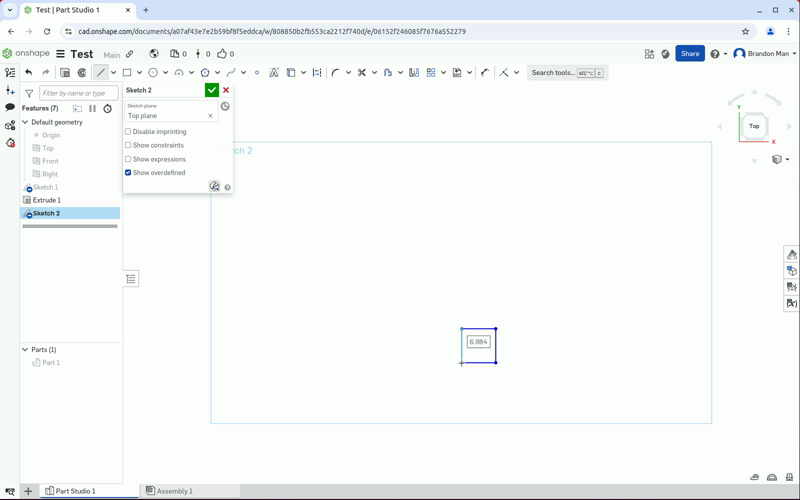
key(esc)
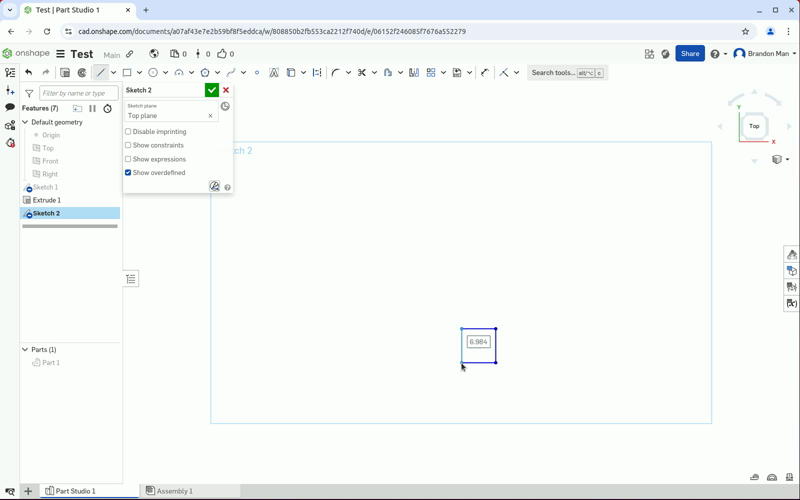
mouse_move(463, 354)
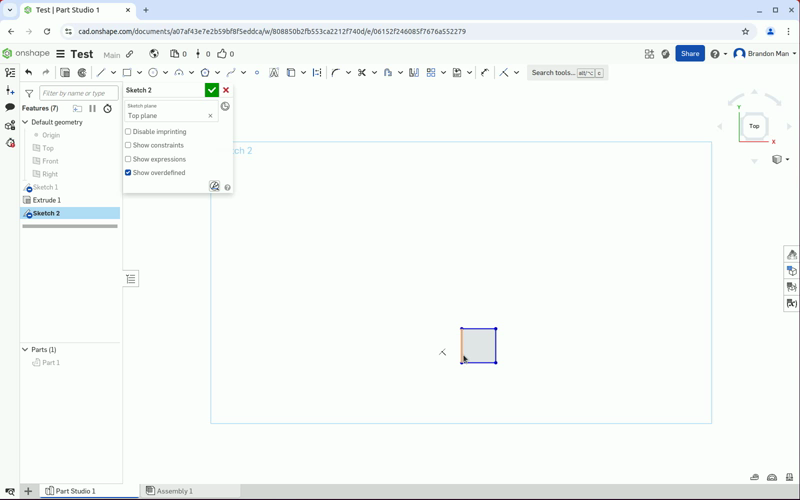
scroll(6)
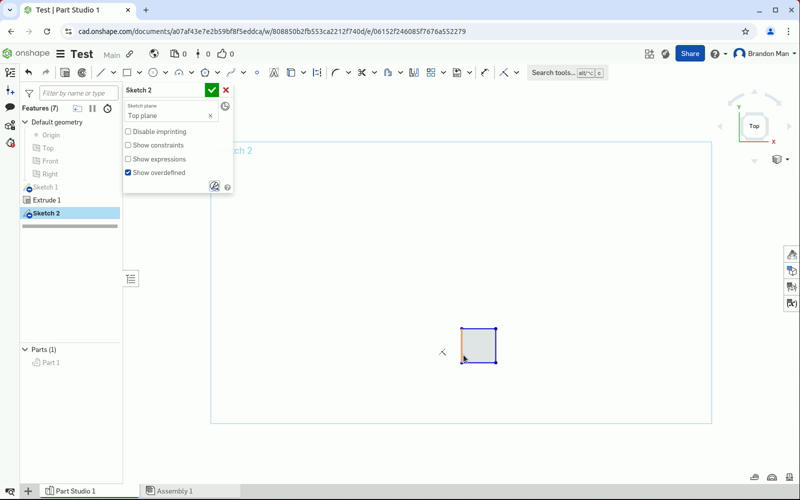
scroll(6)
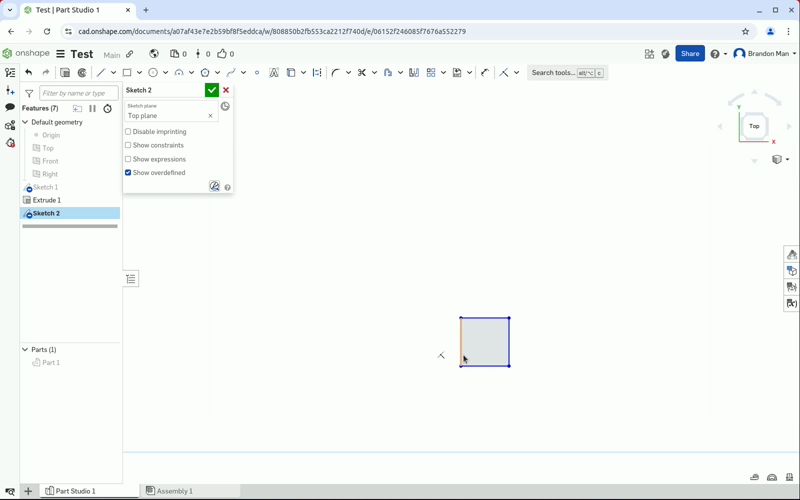
scroll(6)
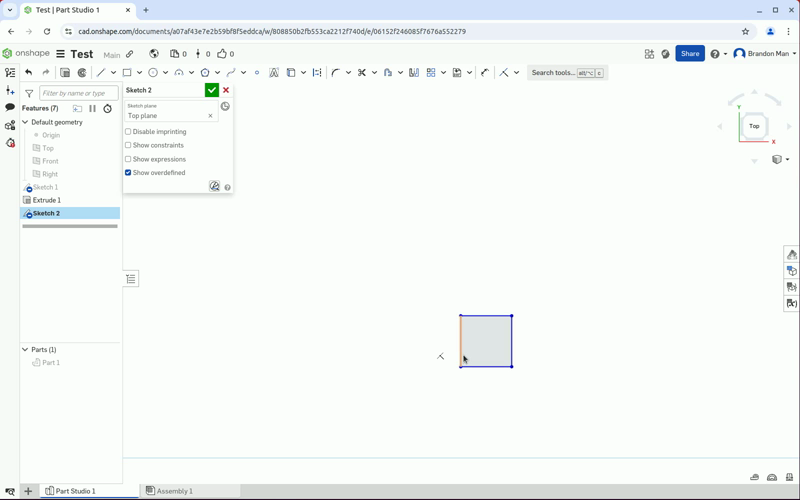
scroll(6)
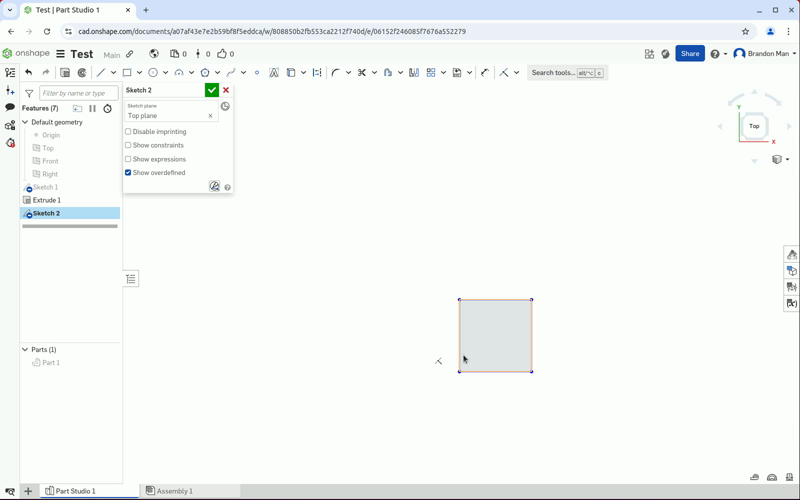
scroll(6)
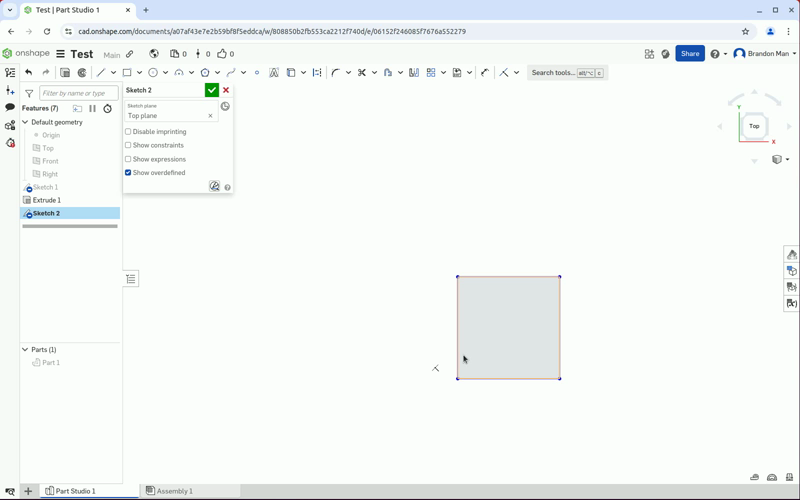
scroll(6)
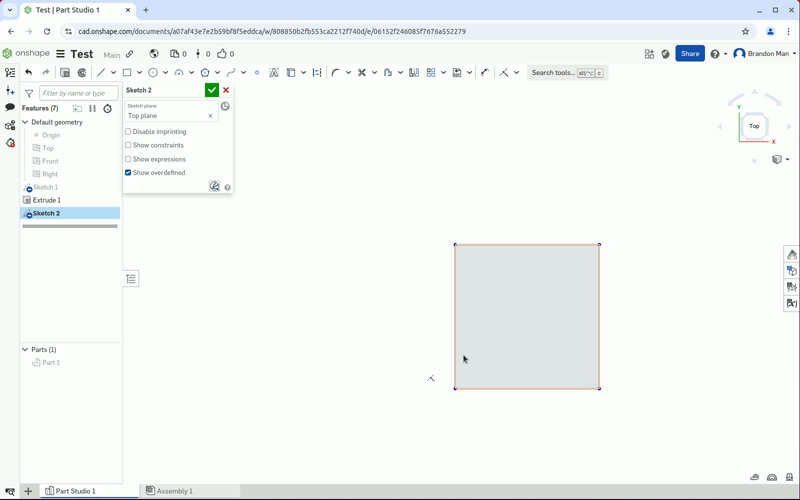
scroll(6)
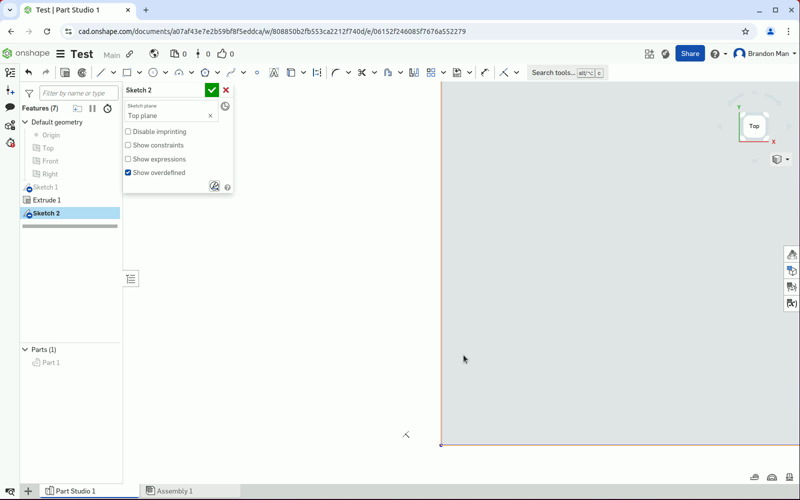
click(463, 354)
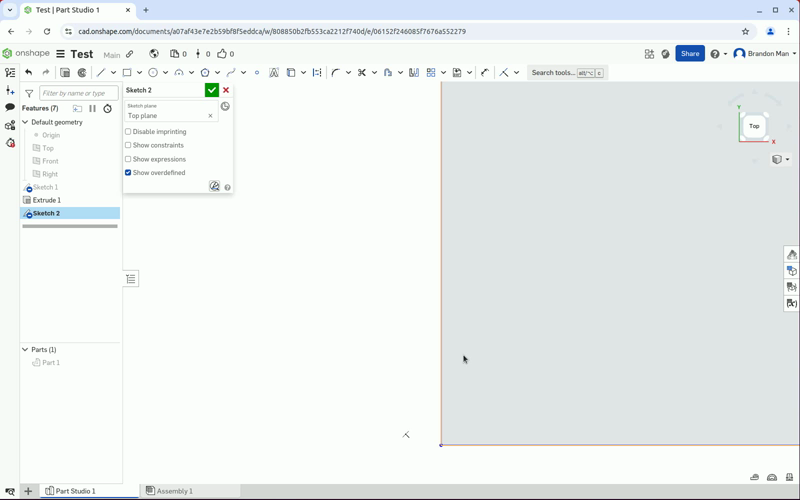
scroll(-6)
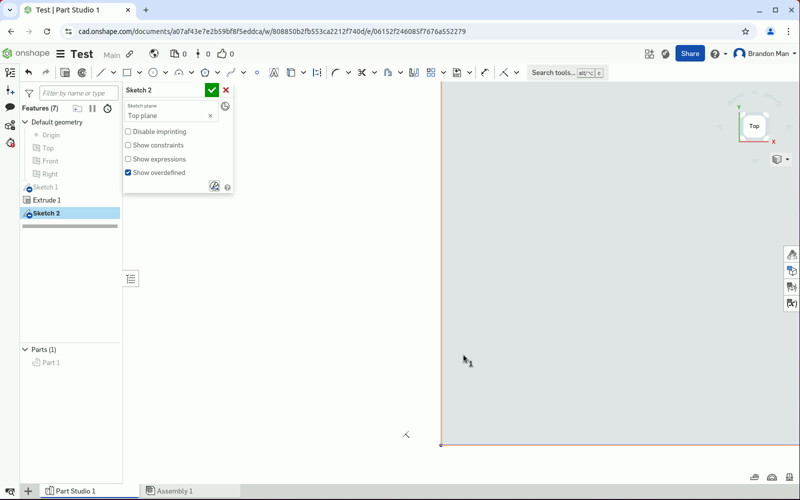
scroll(-6)
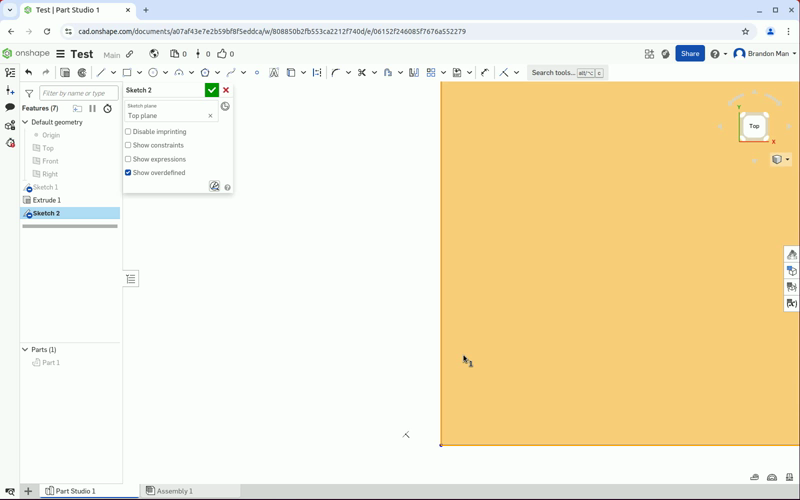
scroll(-6)
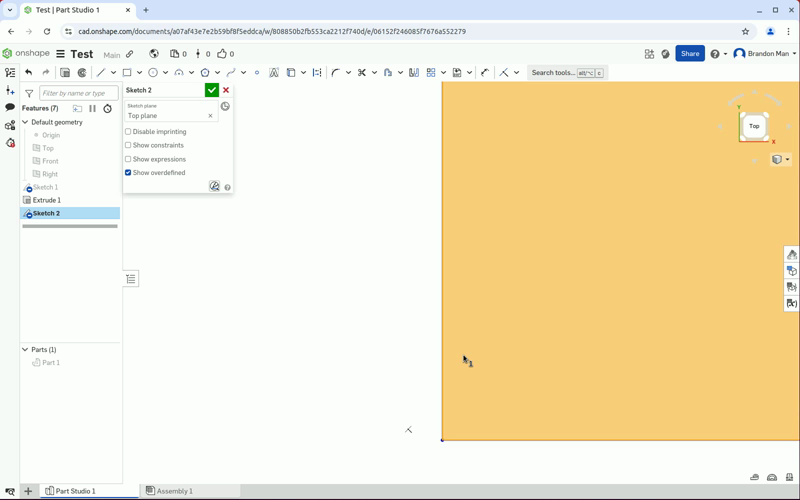
scroll(-6)
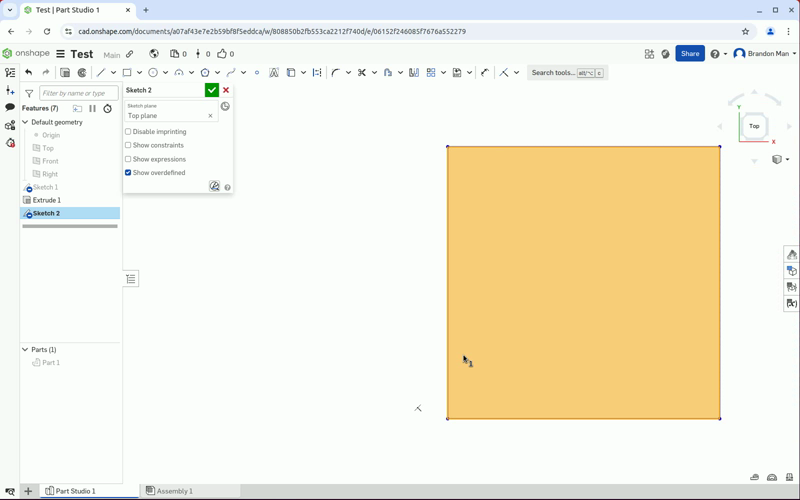
scroll(-6)
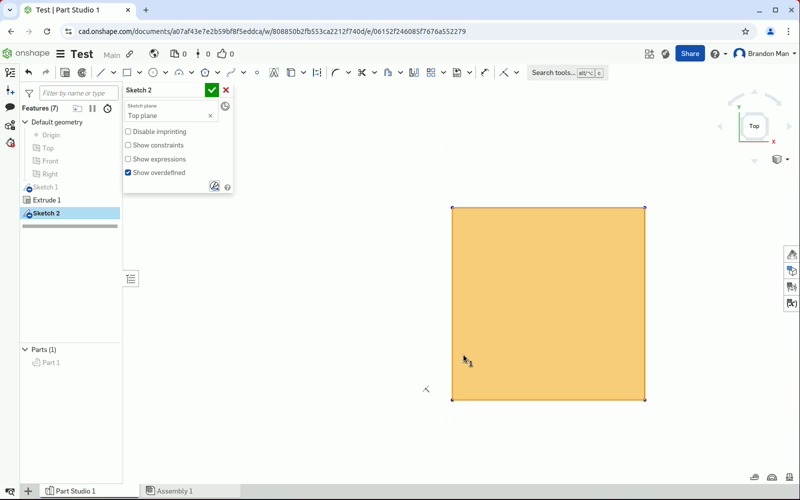
scroll(-6)
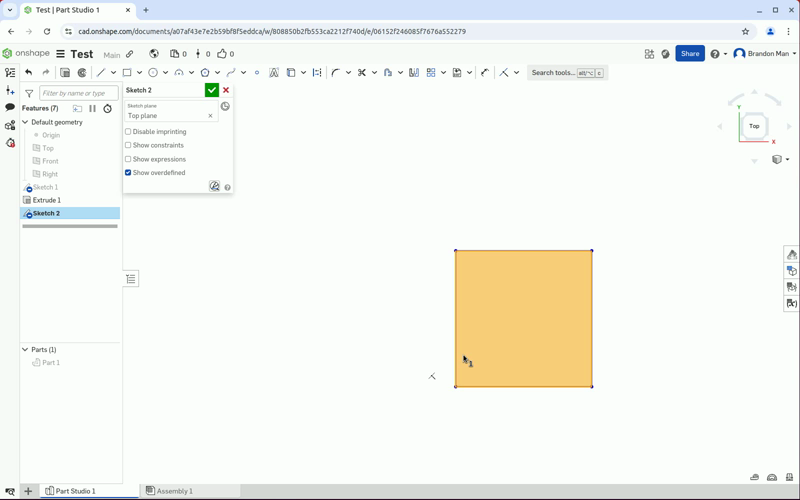
scroll(-6)
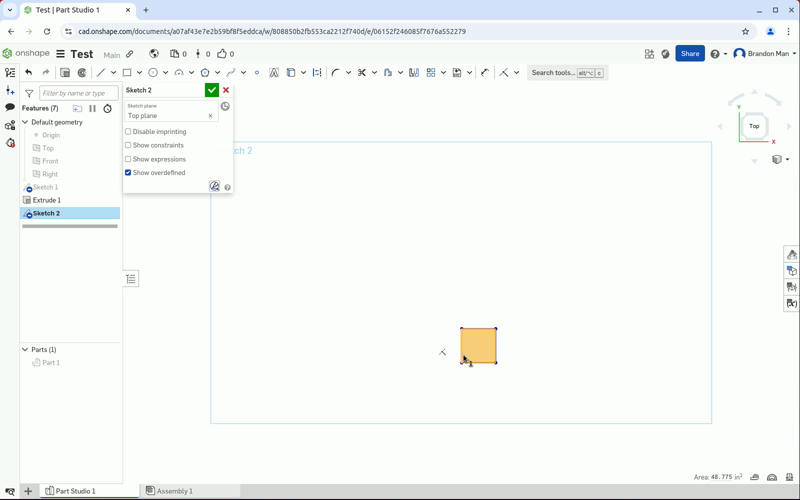
mouse_move(73, 352)
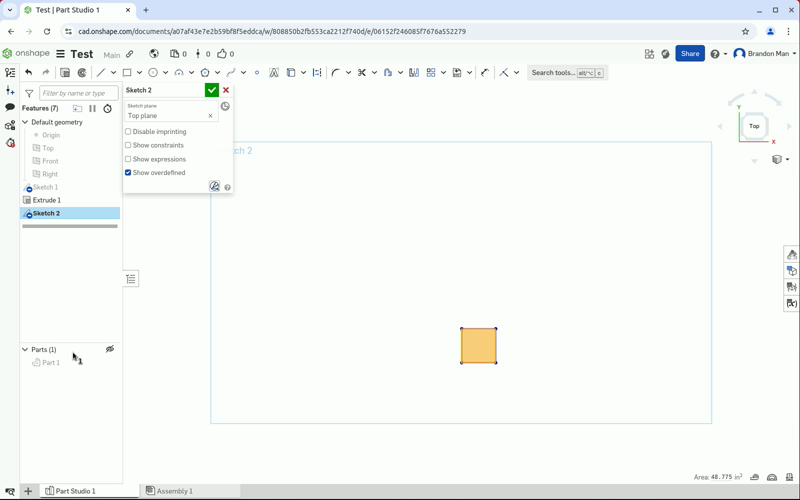
key(shift+y)
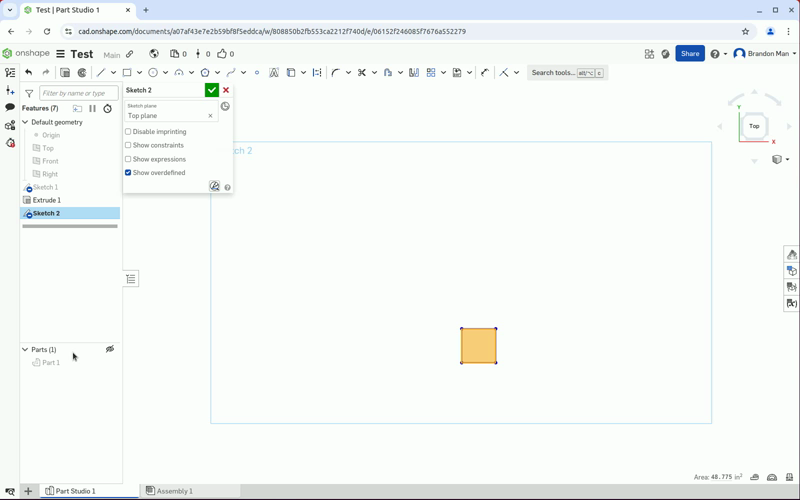
key(shift+e)
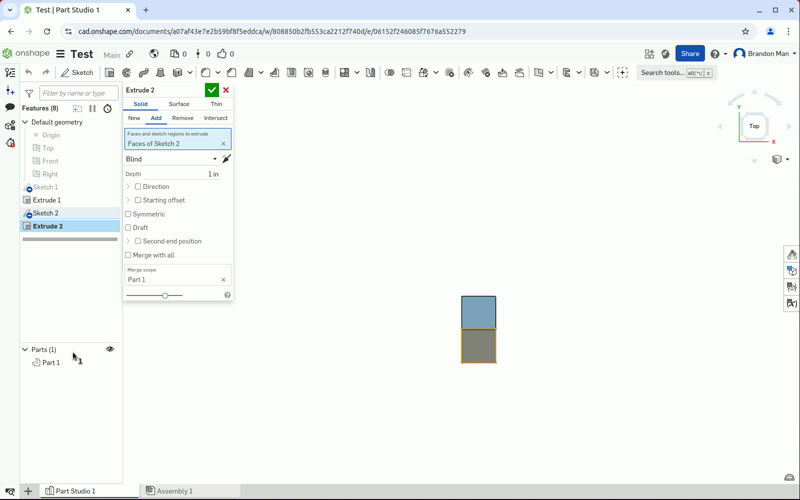
mouse_move(143, 106)
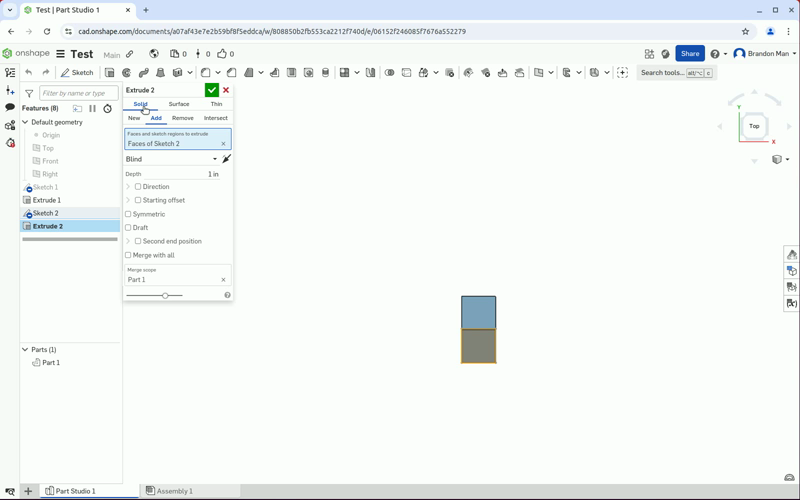
click(143, 106)
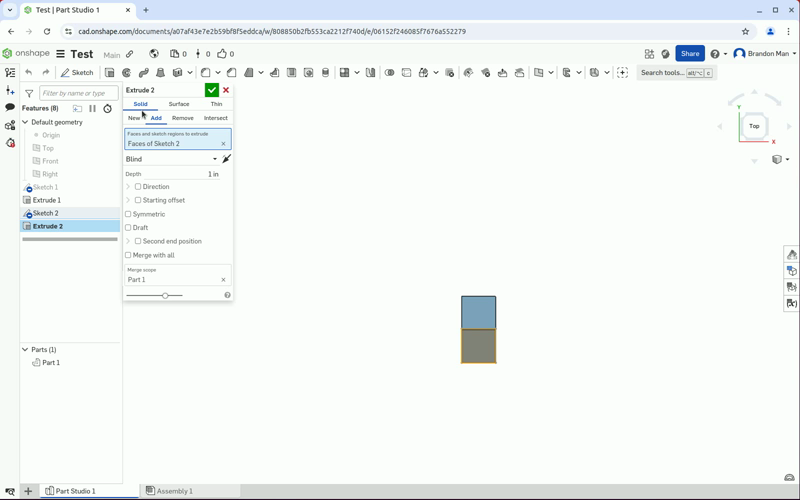
mouse_move(137, 120)
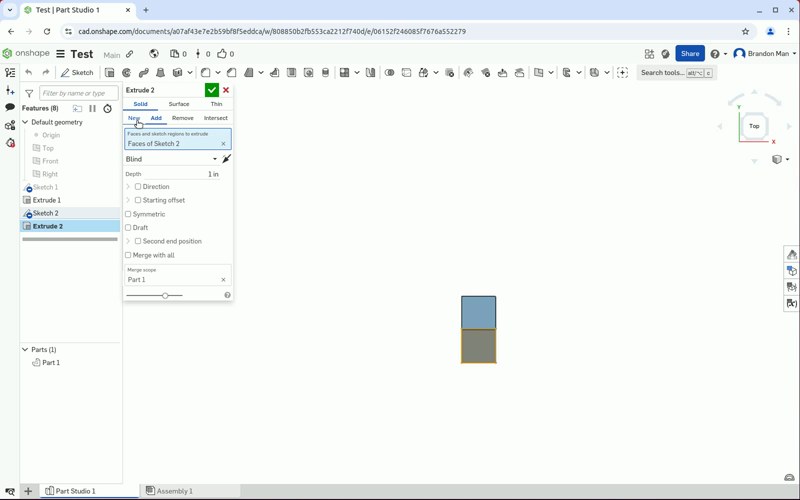
click(137, 120)
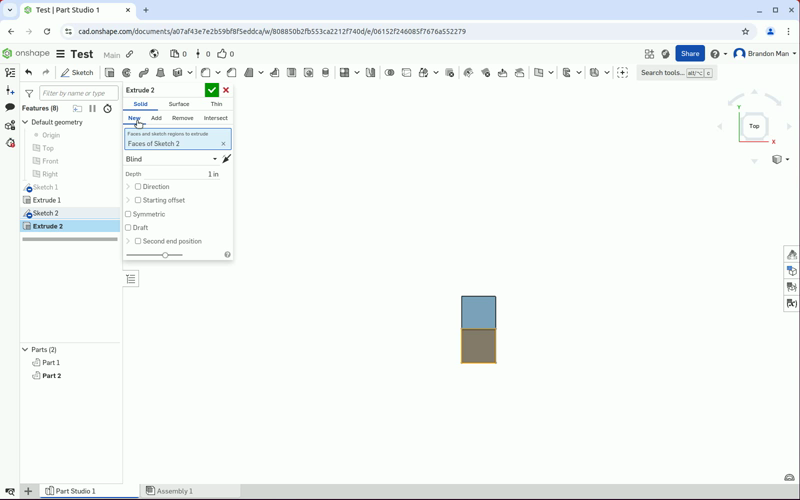
key(tab, 4)
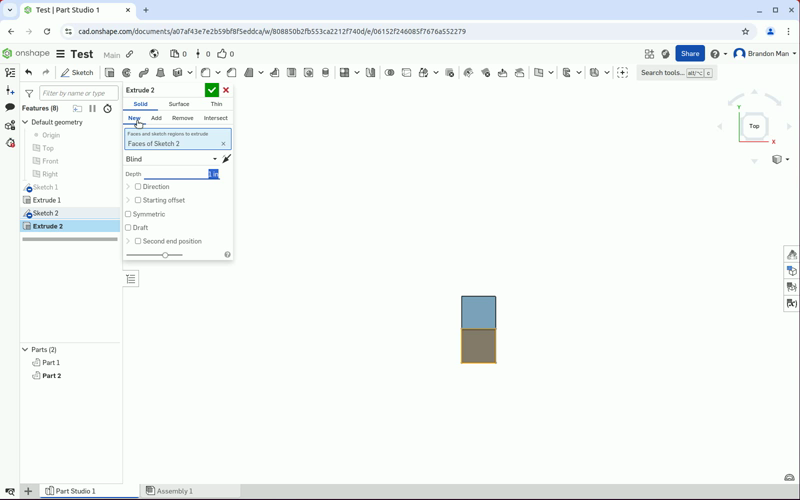
text(6.74)
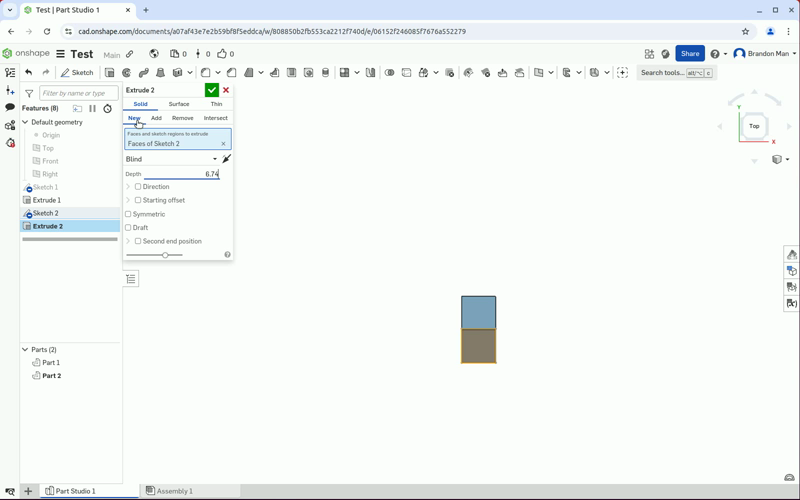
key(enter)
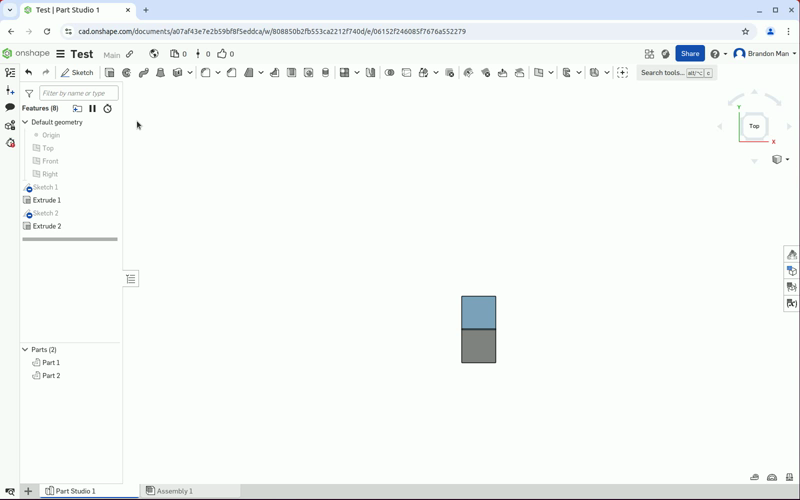
key(shift+h)
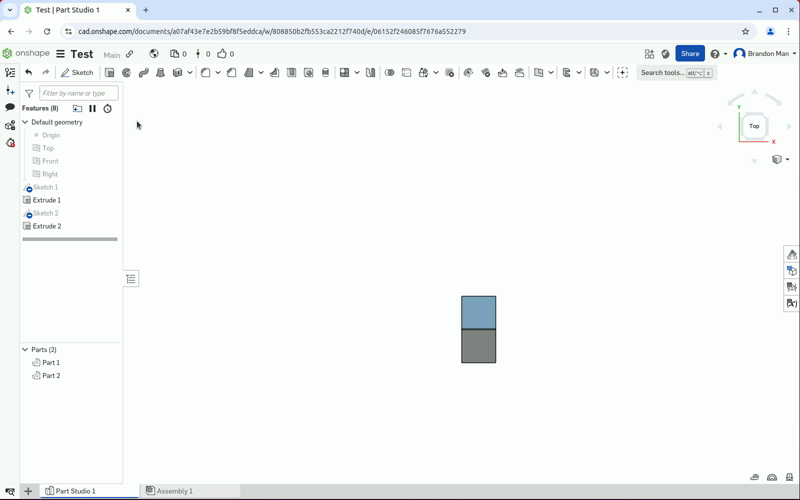
key(shift+h)
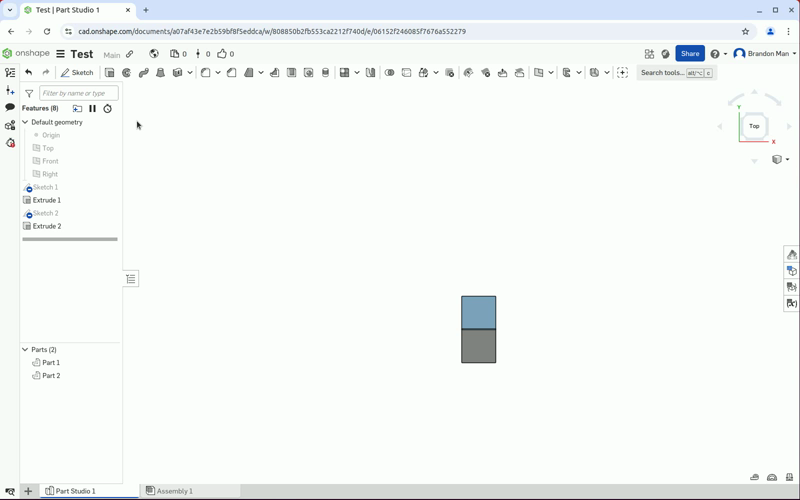
mouse_move(73, 189)
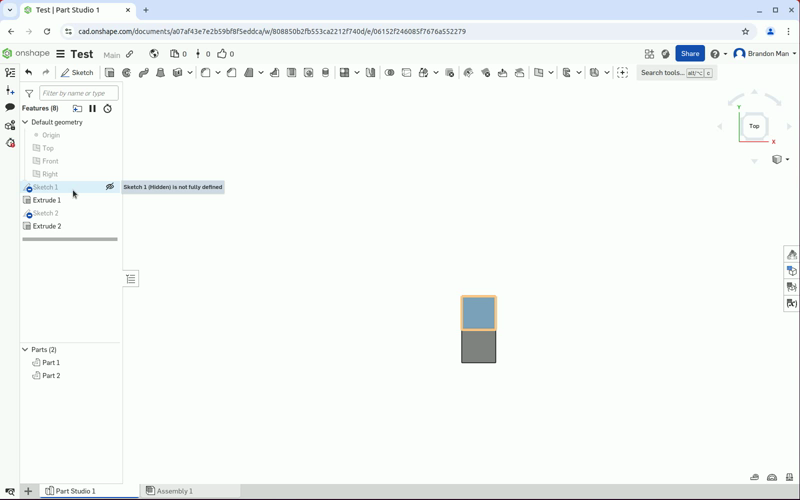
click(73, 189)
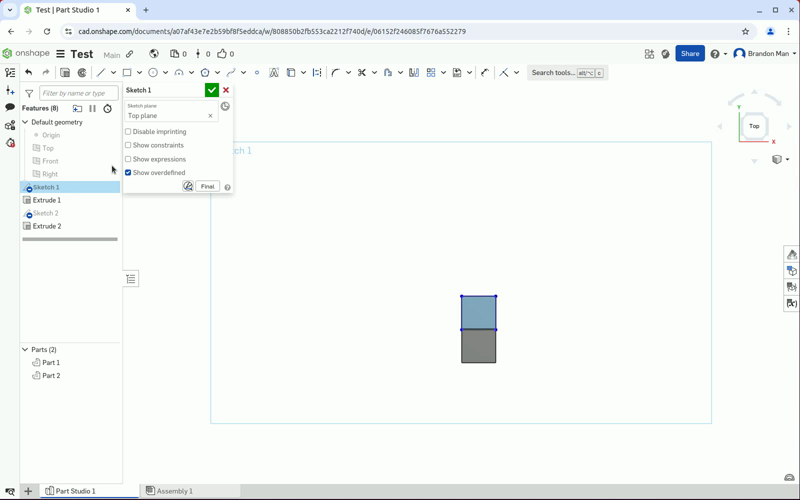
mouse_move(229, 92)
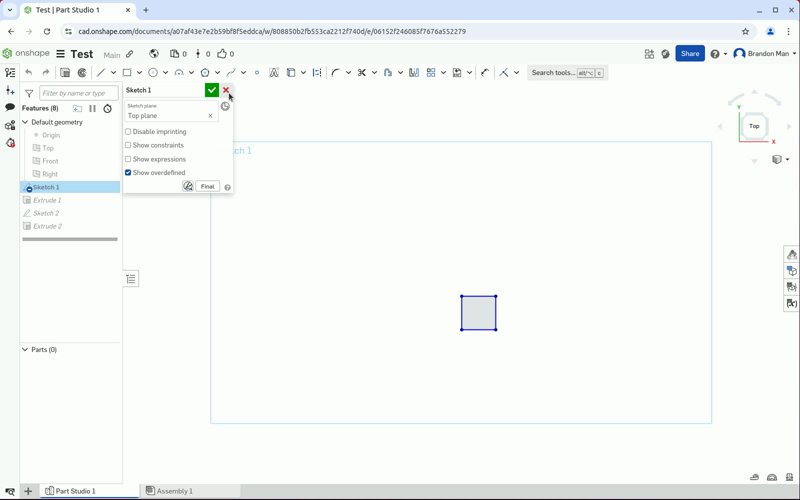
click(229, 92)
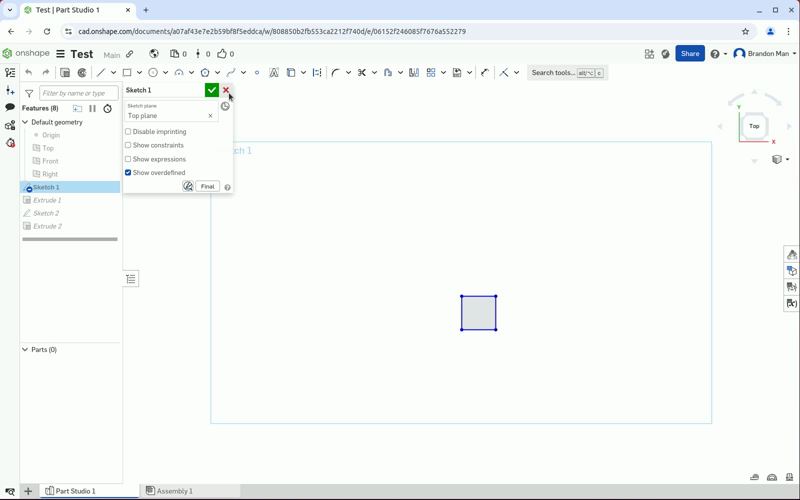
key(shift+s)
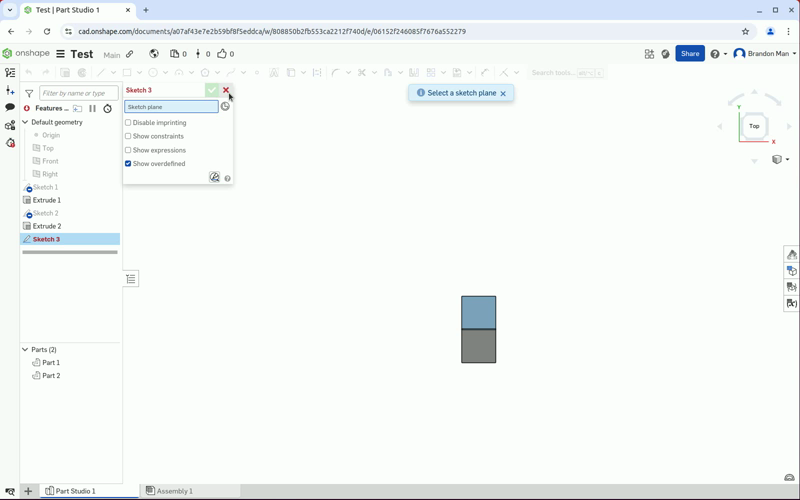
mouse_move(73, 150)
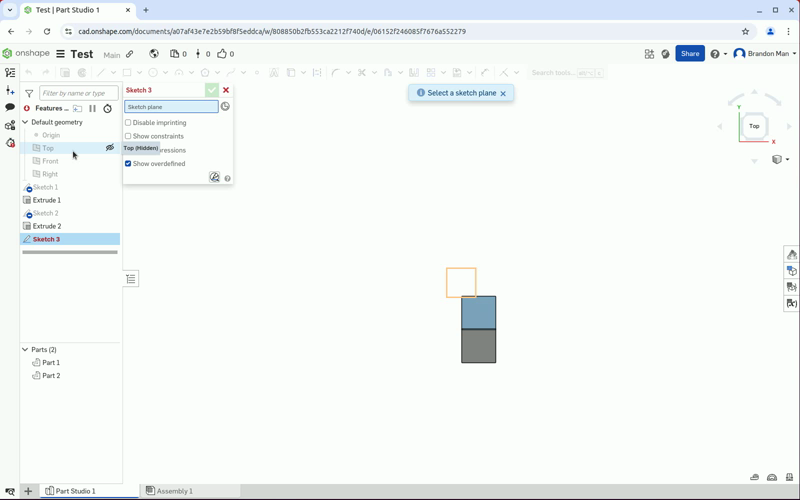
click(73, 150)
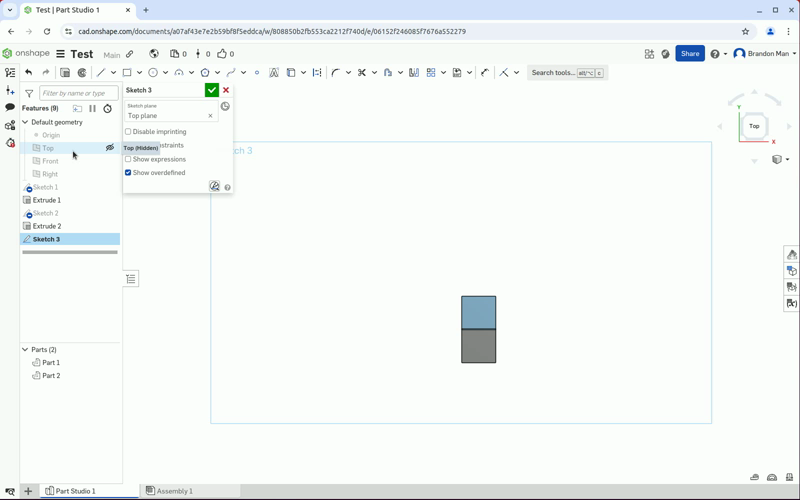
mouse_move(73, 352)
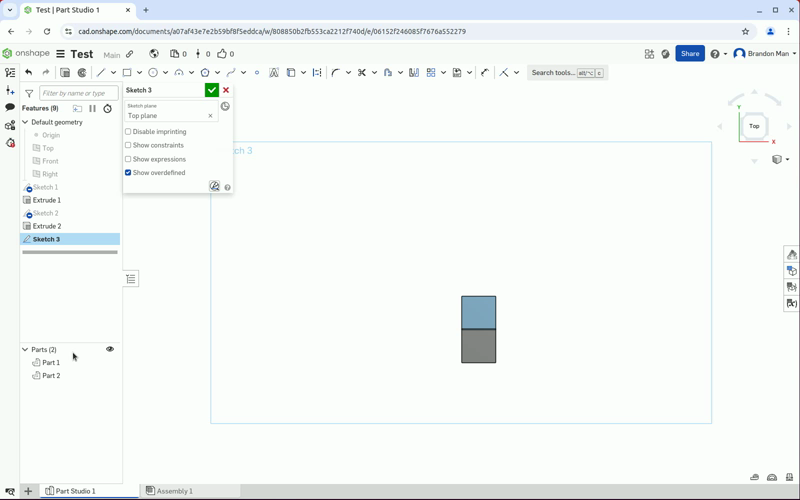
key(y)
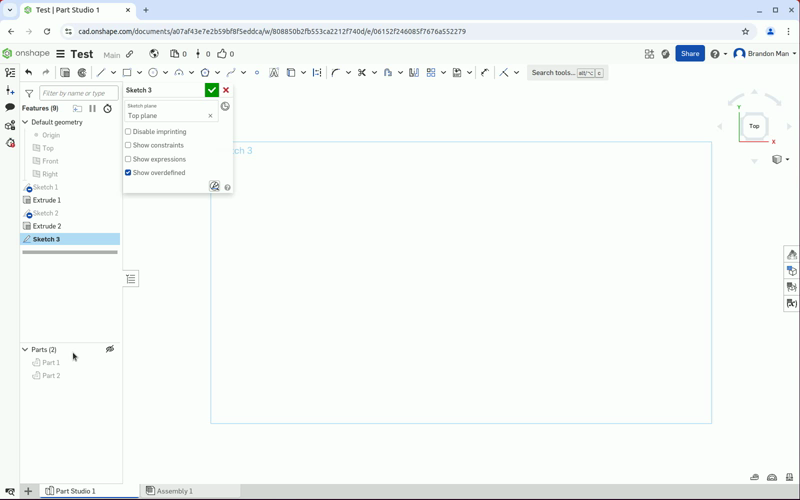
key(l)
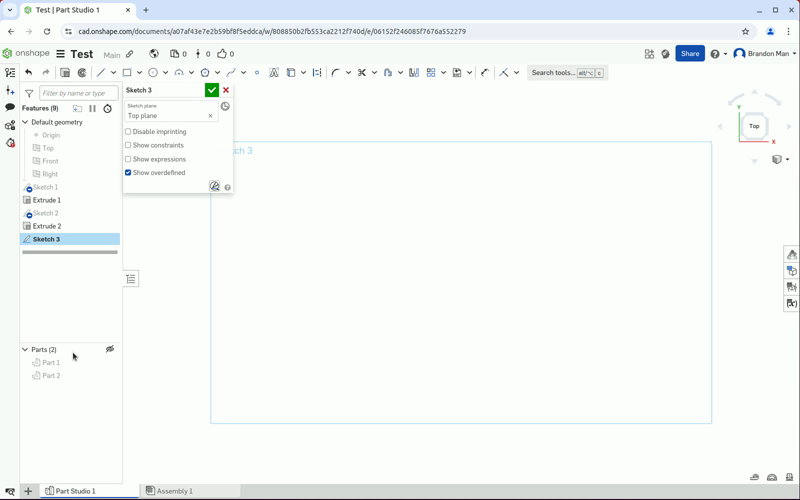
key_down(shift)
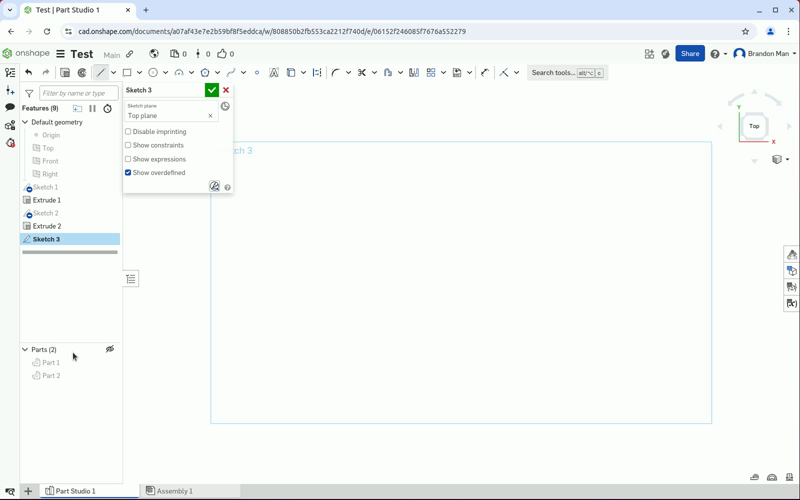
mouse_move(461, 395)
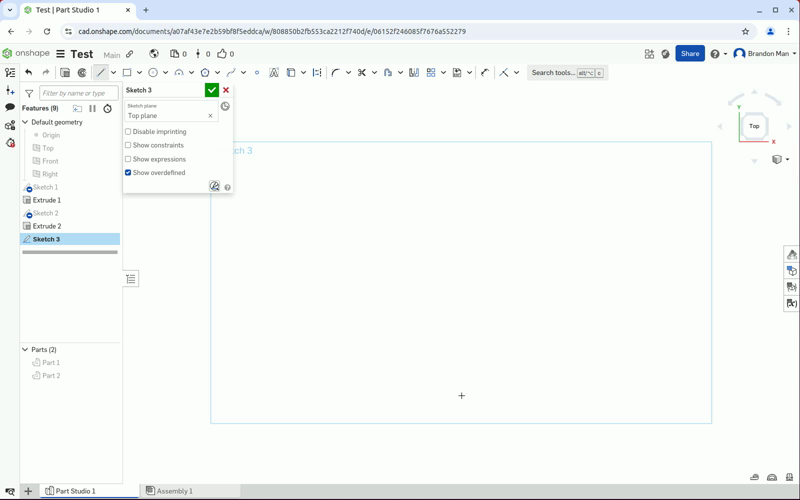
click(461, 395)
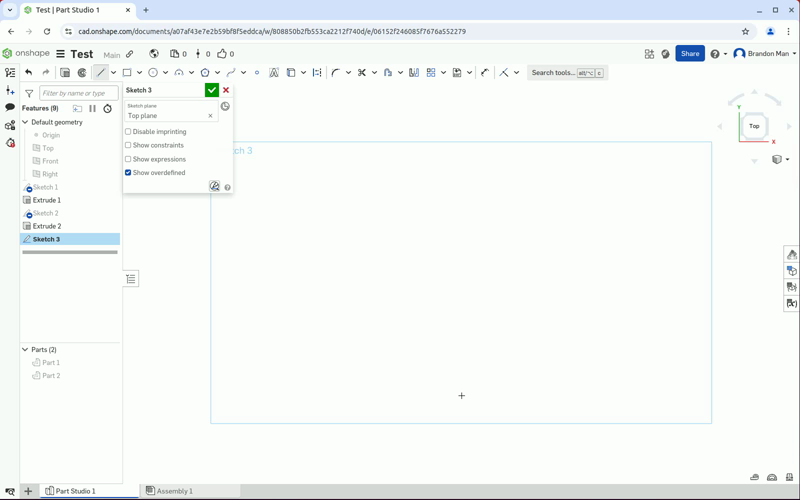
key_up(shift)
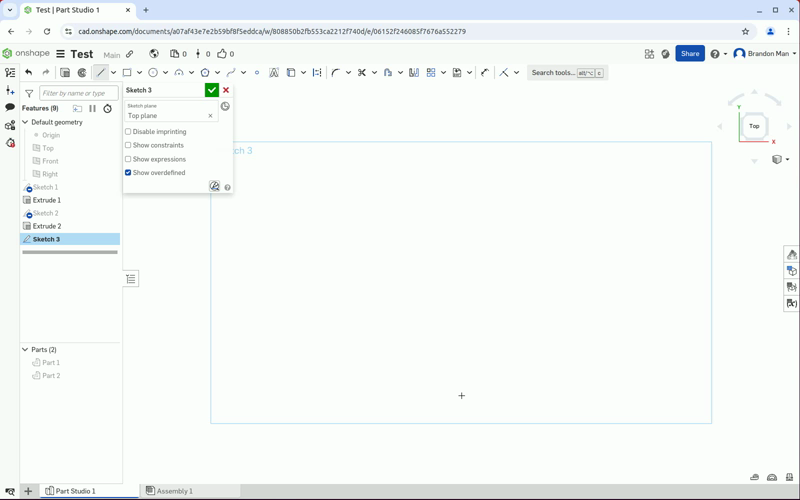
key_down(shift)
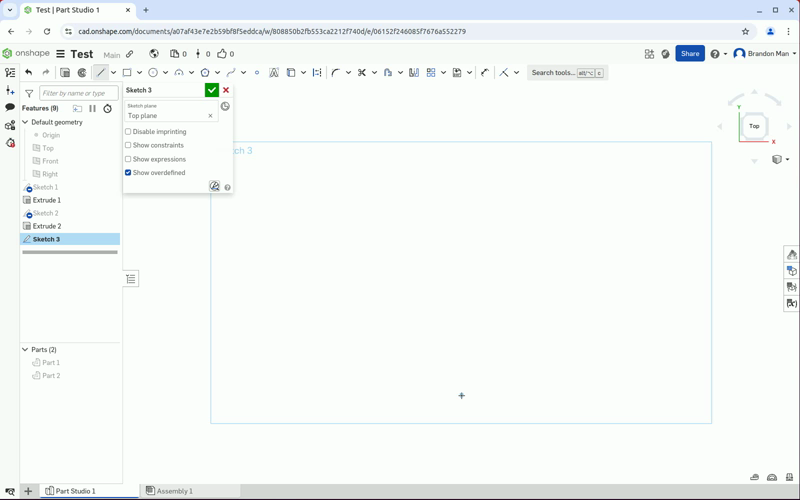
mouse_move(492, 395)
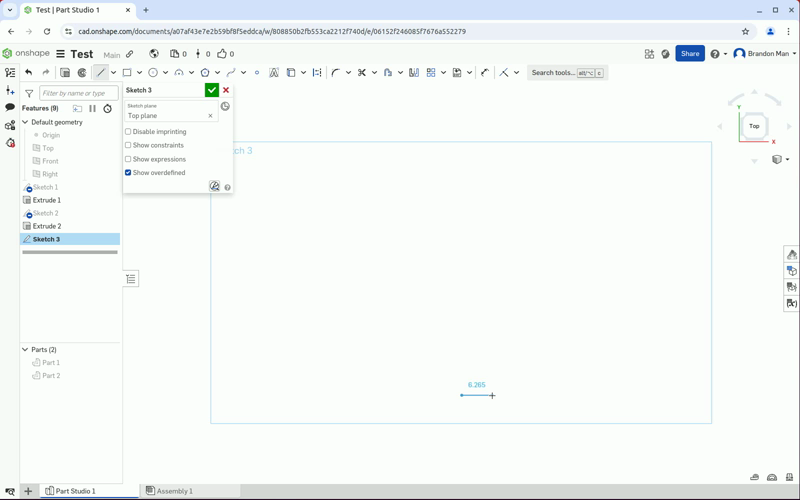
mouse_move(495, 395)
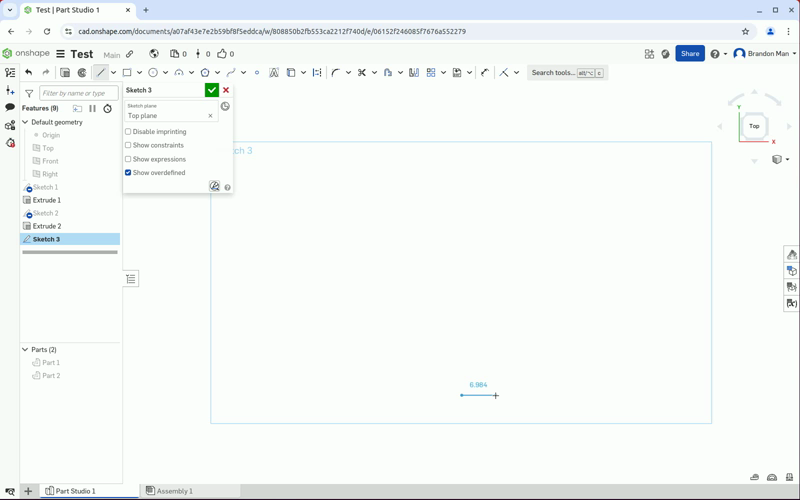
click(495, 395)
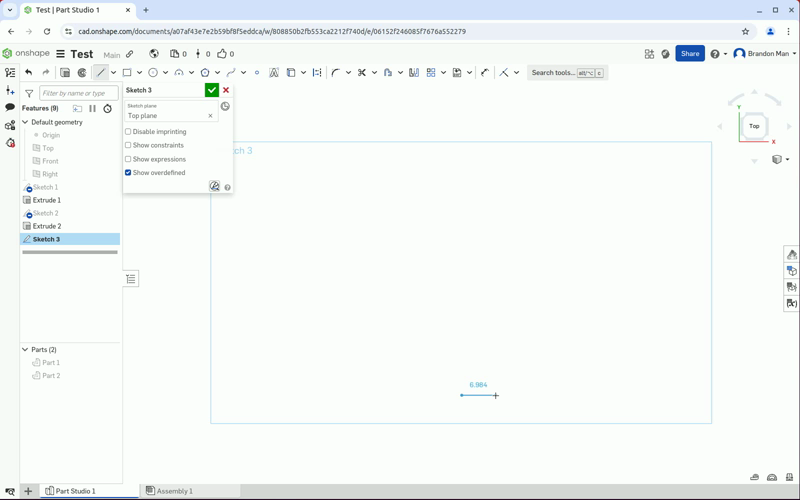
key_up(shift)
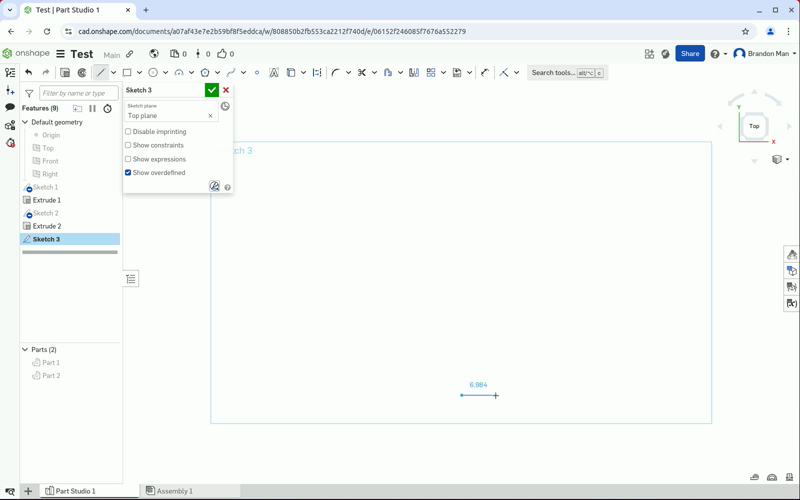
key_down(shift)
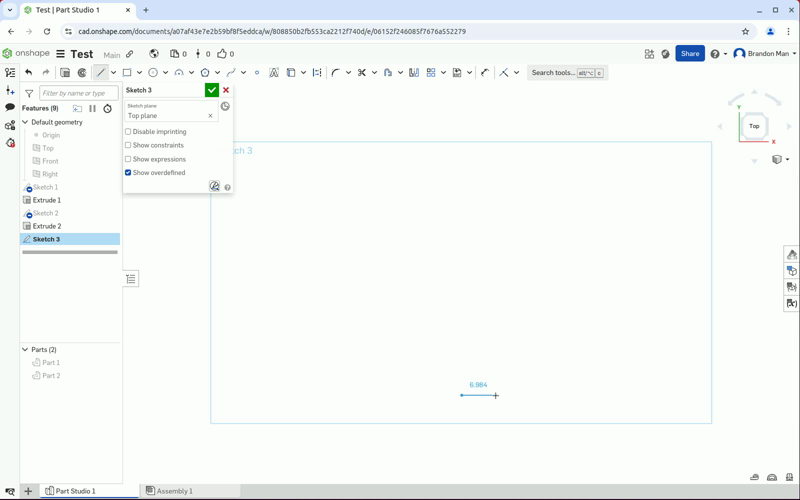
mouse_move(525, 395)
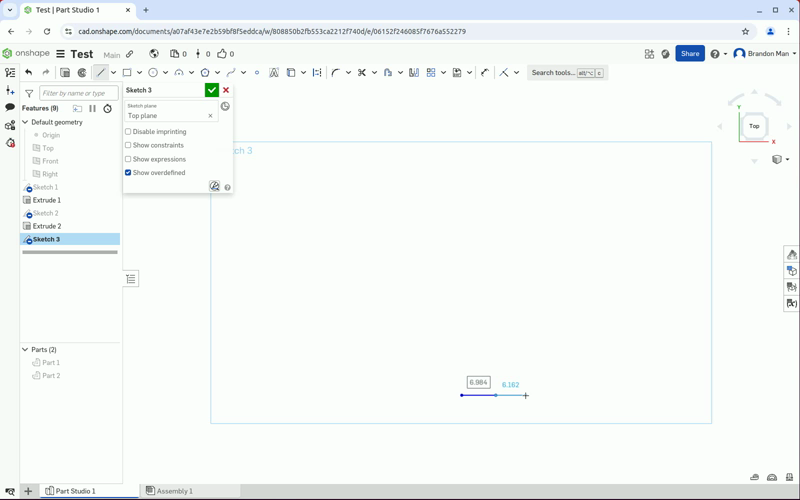
mouse_move(495, 361)
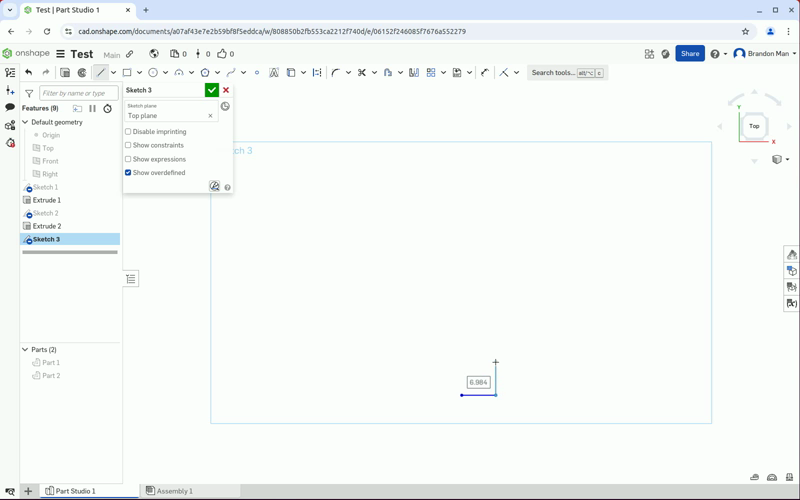
click(495, 361)
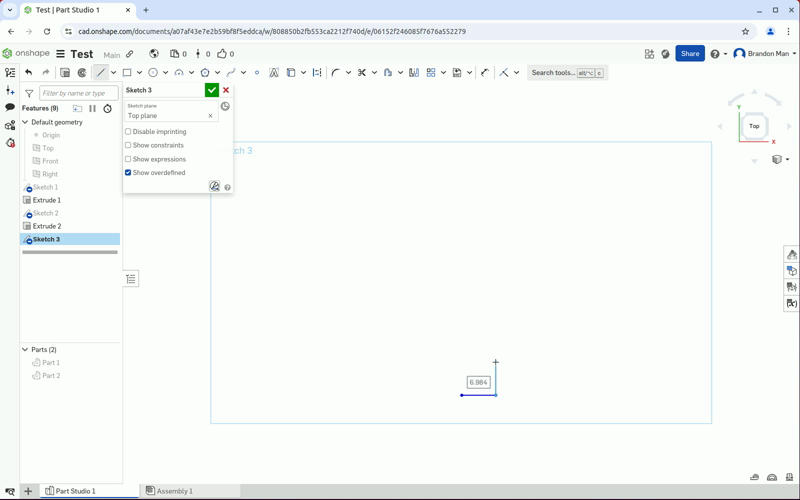
key_up(shift)
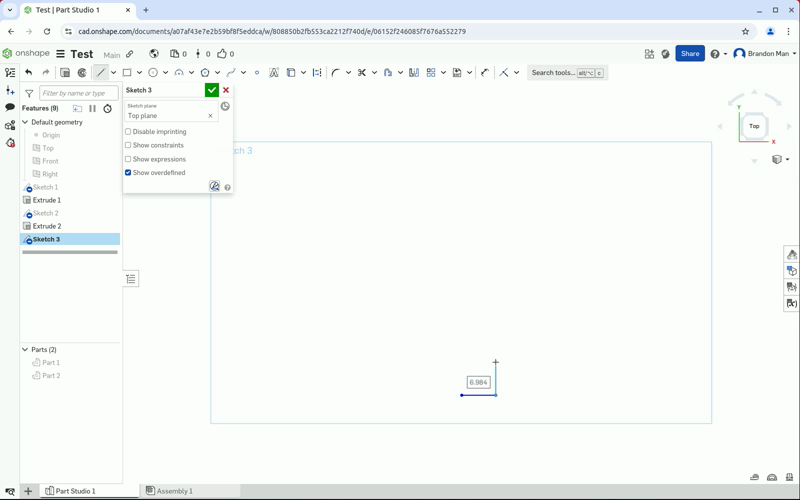
key_down(shift)
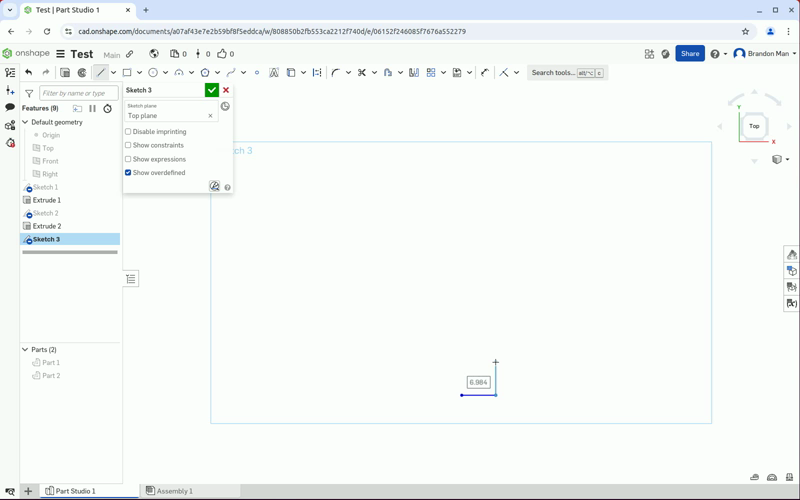
mouse_move(525, 361)
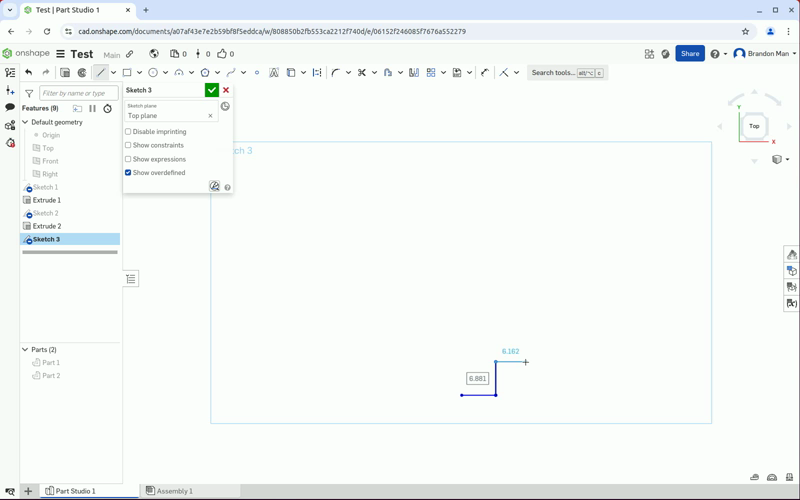
mouse_move(461, 361)
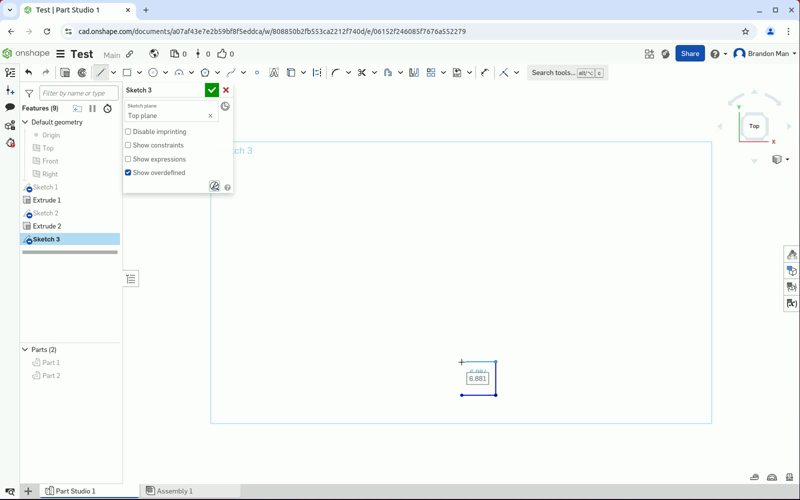
click(461, 361)
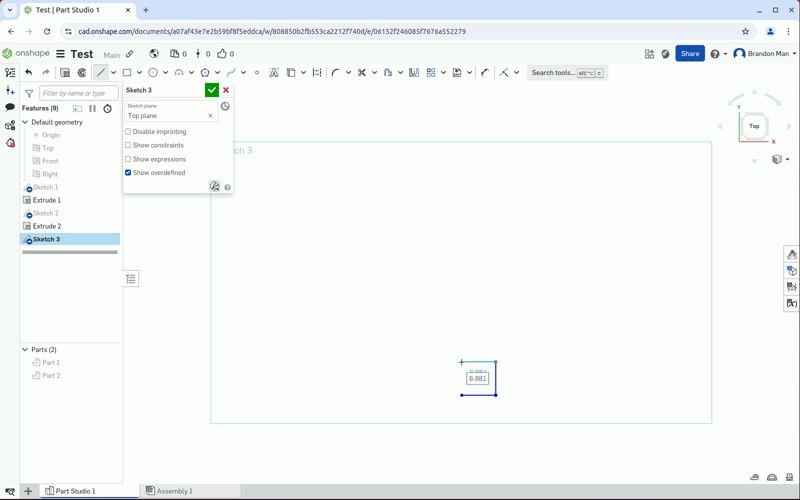
key_up(shift)
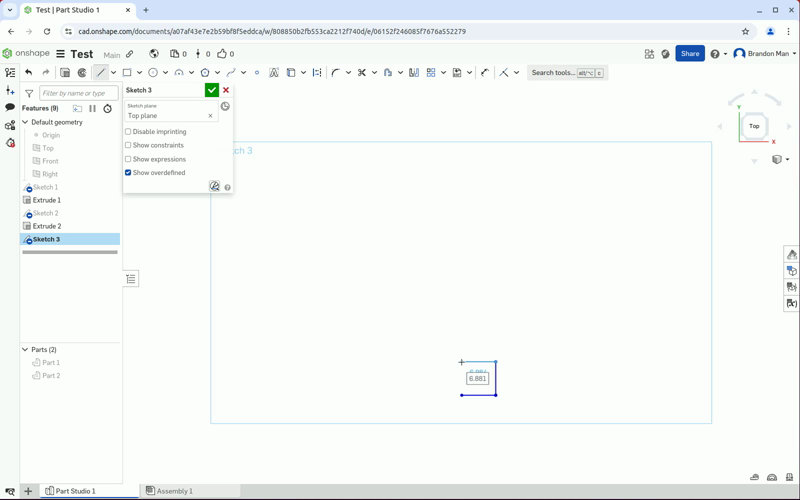
mouse_move(492, 361)
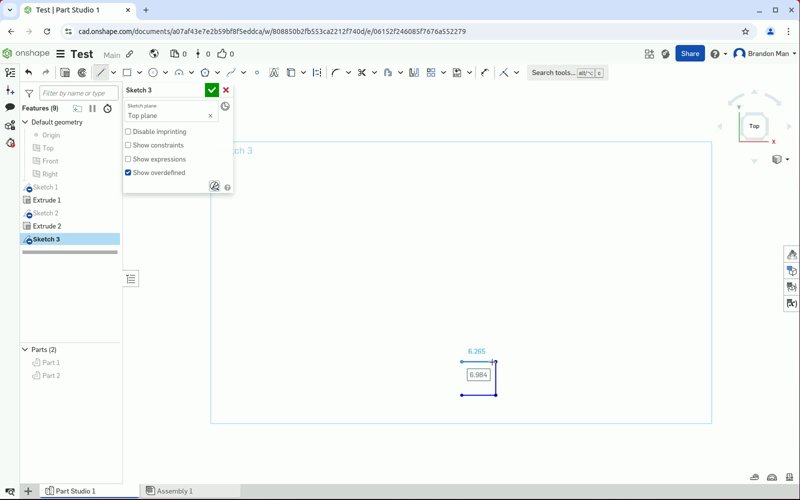
key_down(shift)
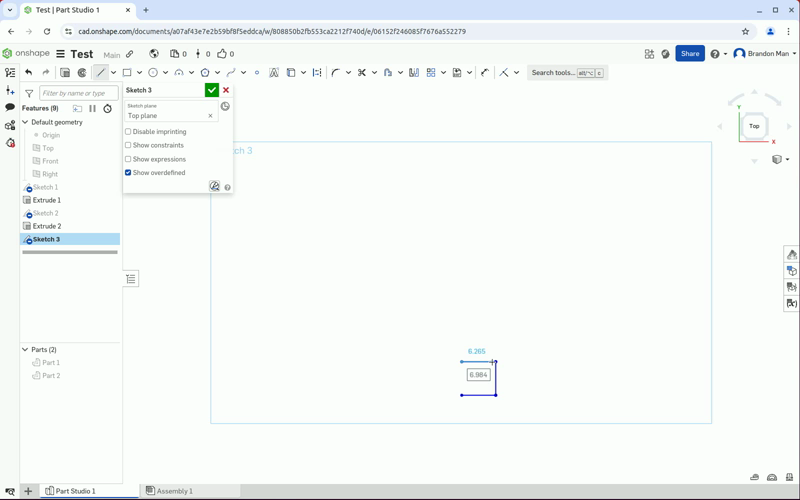
mouse_move(461, 395)
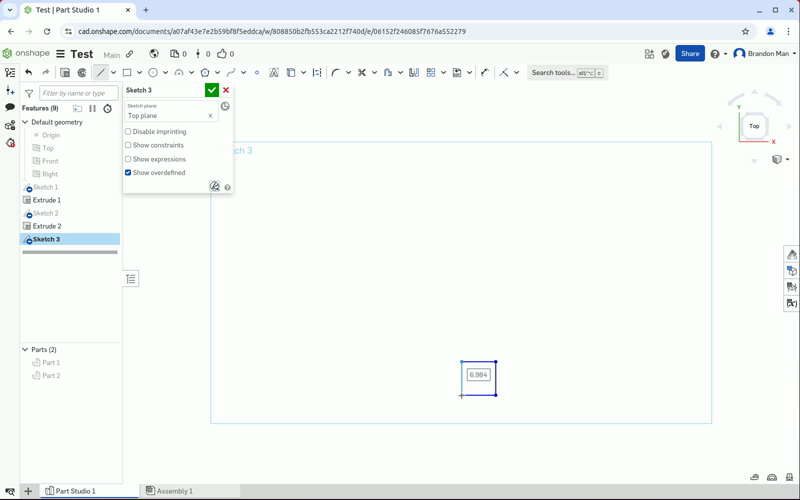
key_up(shift)
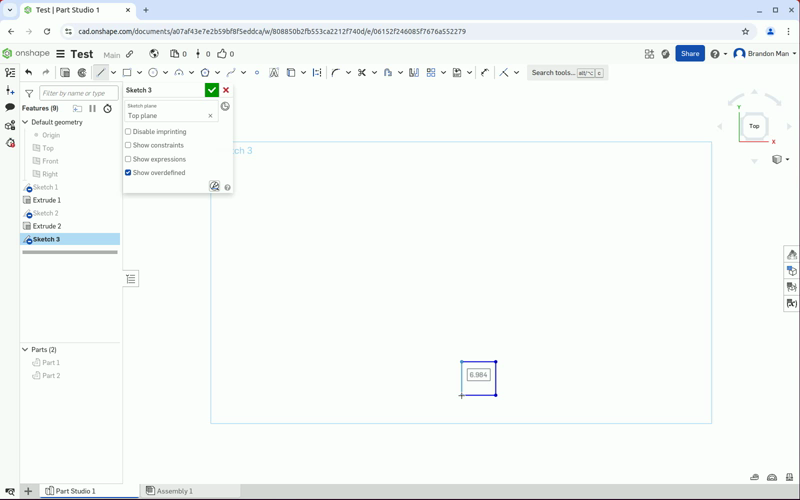
click(461, 395)
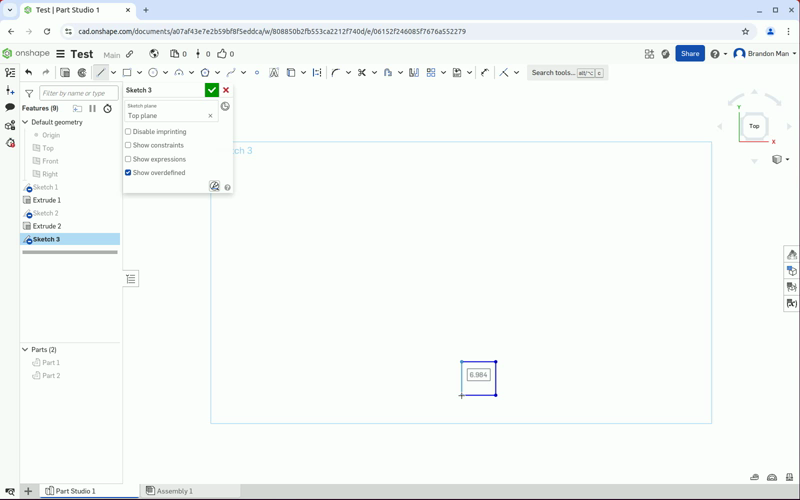
key(esc)
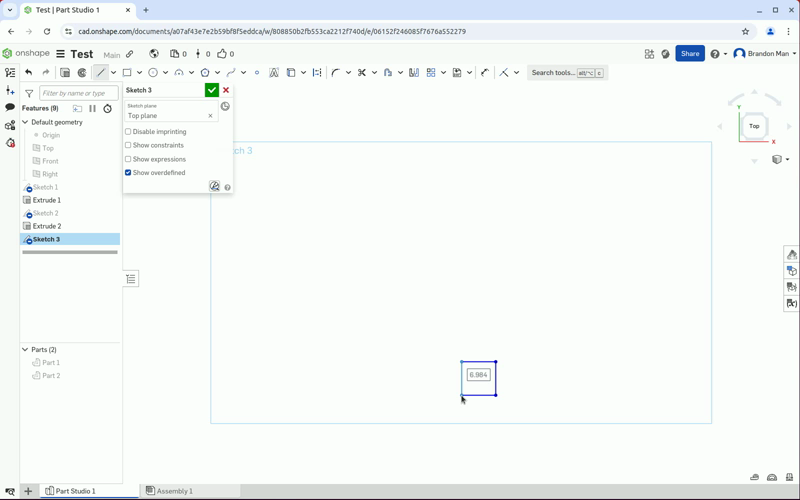
mouse_move(477, 373)
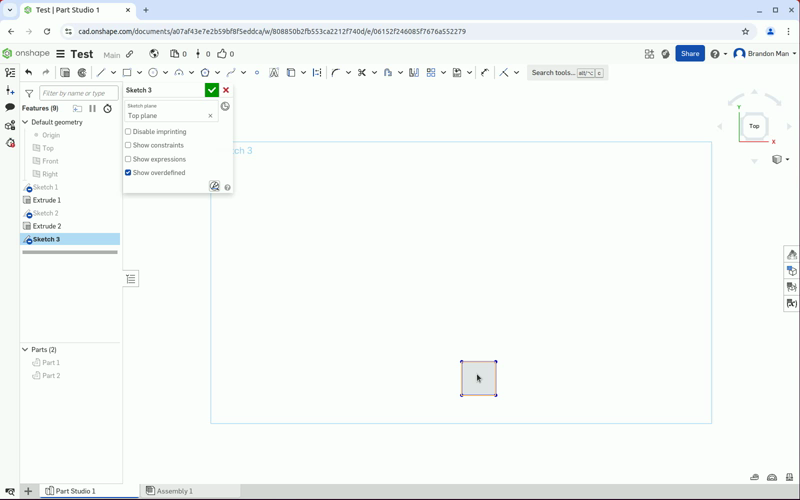
scroll(6)
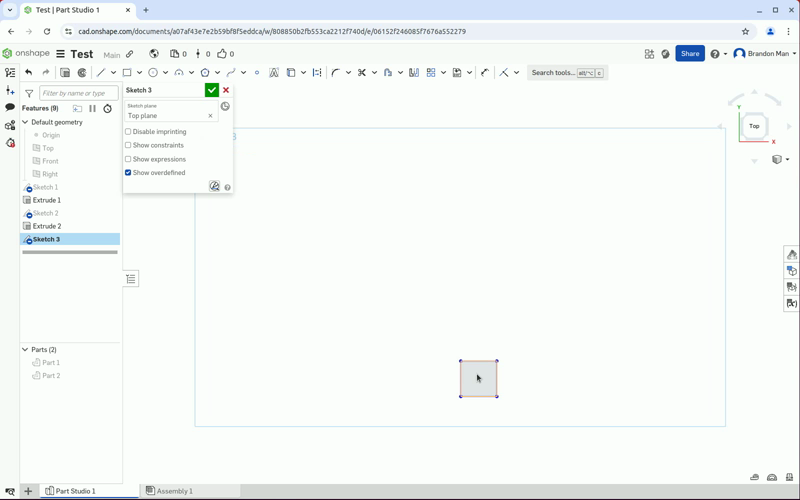
scroll(6)
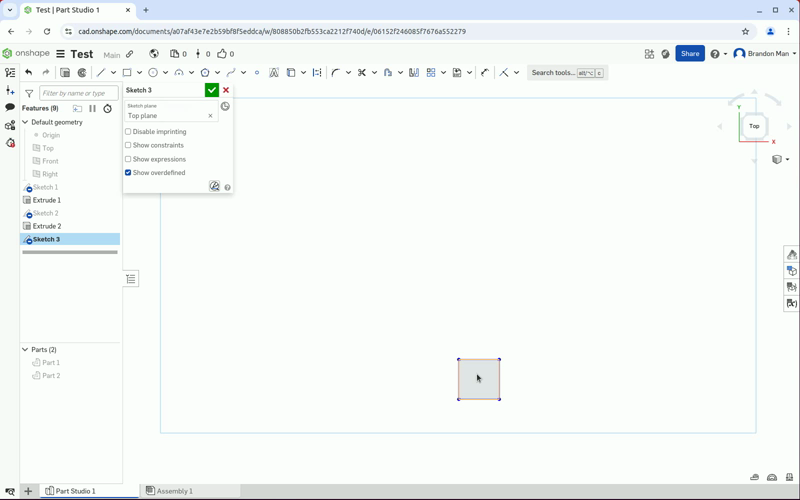
scroll(6)
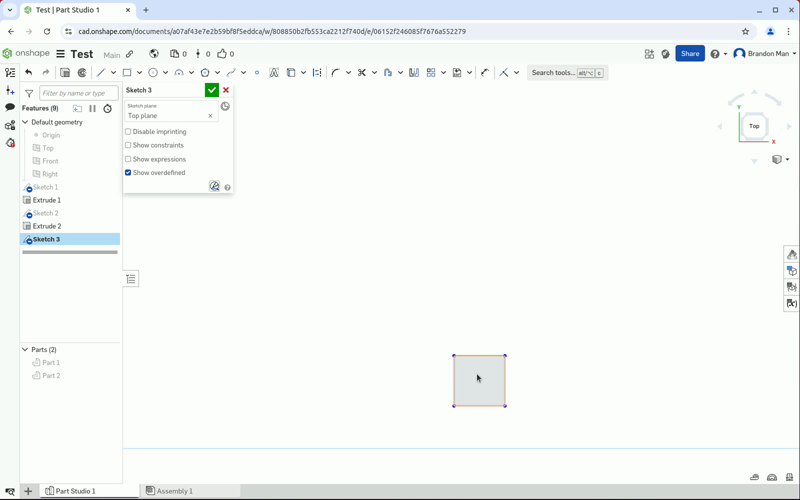
scroll(6)
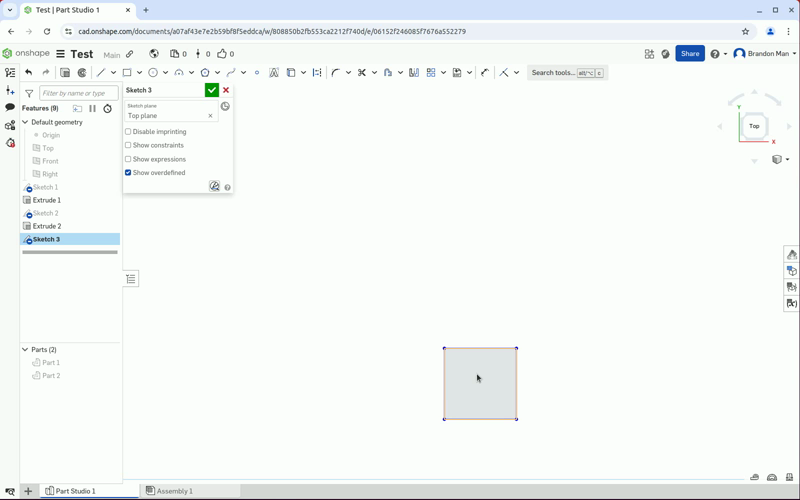
scroll(6)
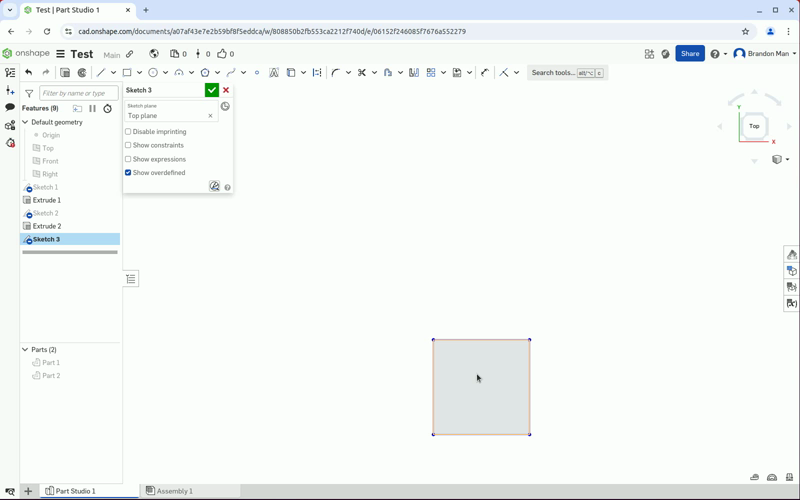
scroll(6)
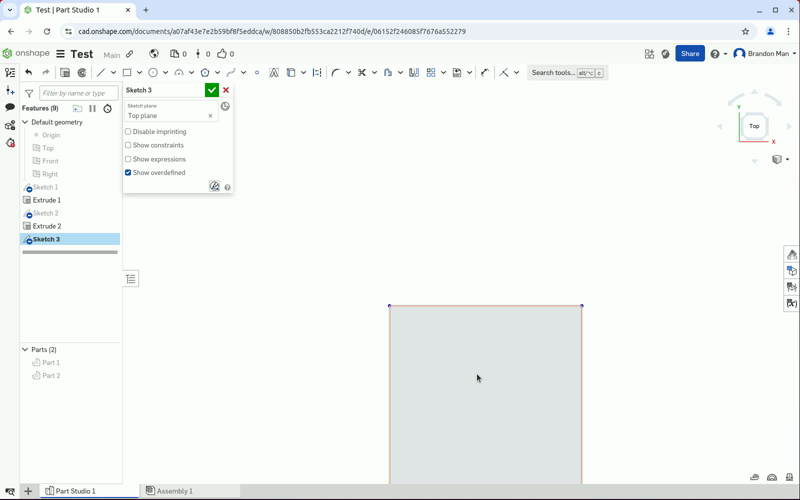
scroll(6)
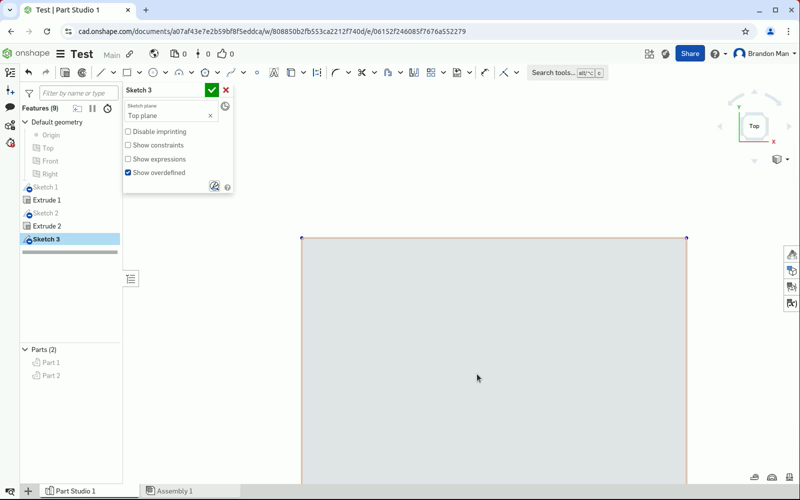
click(477, 373)
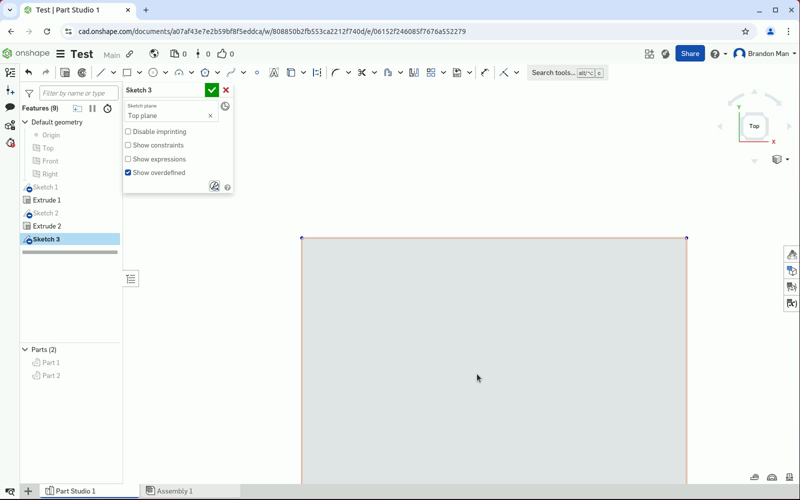
scroll(-6)
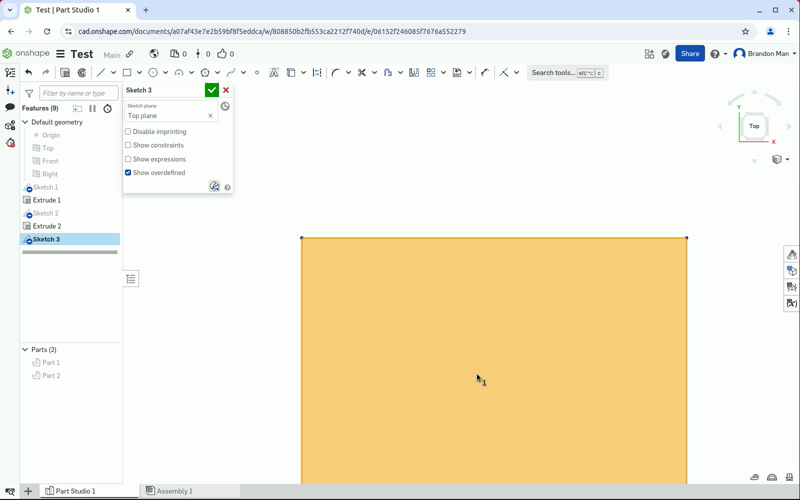
scroll(-6)
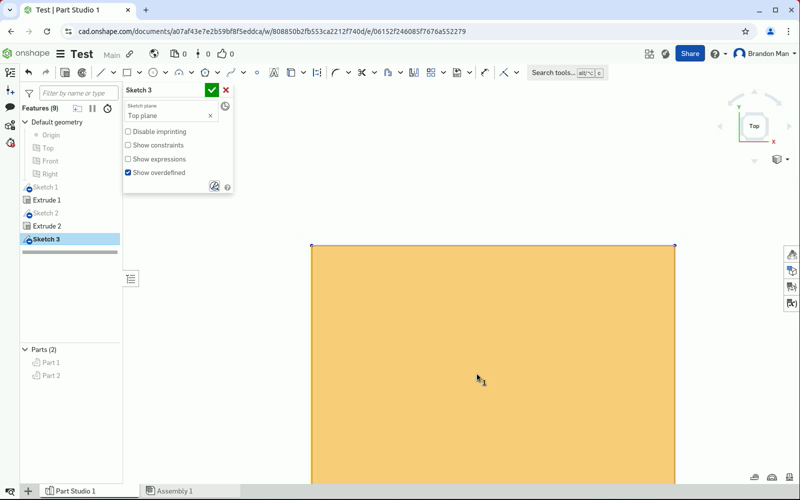
scroll(-6)
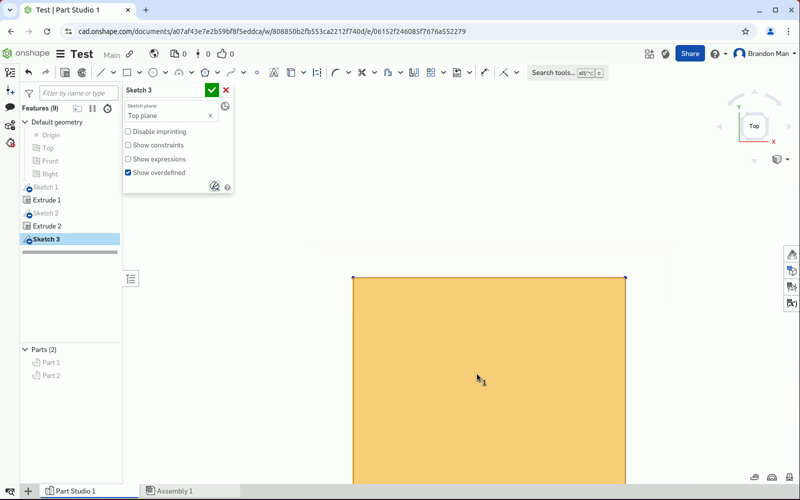
scroll(-6)
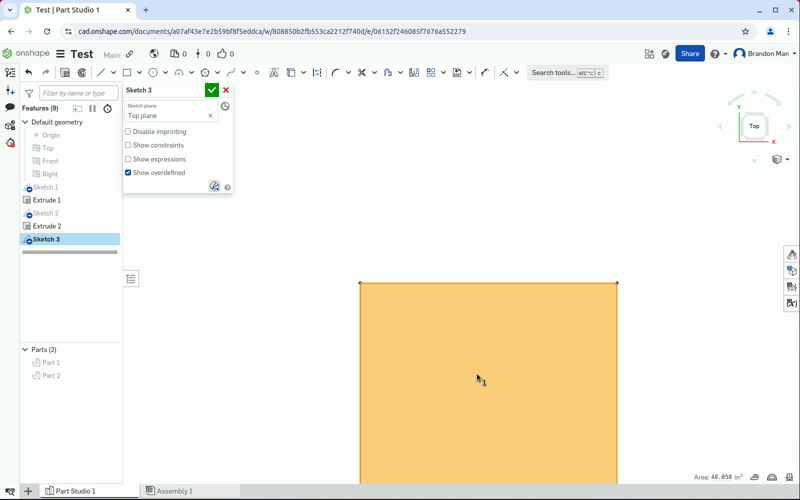
scroll(-6)
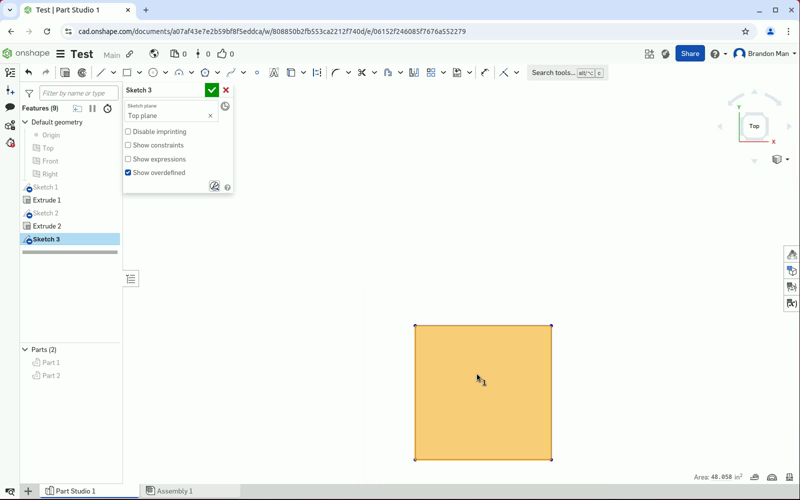
scroll(-6)
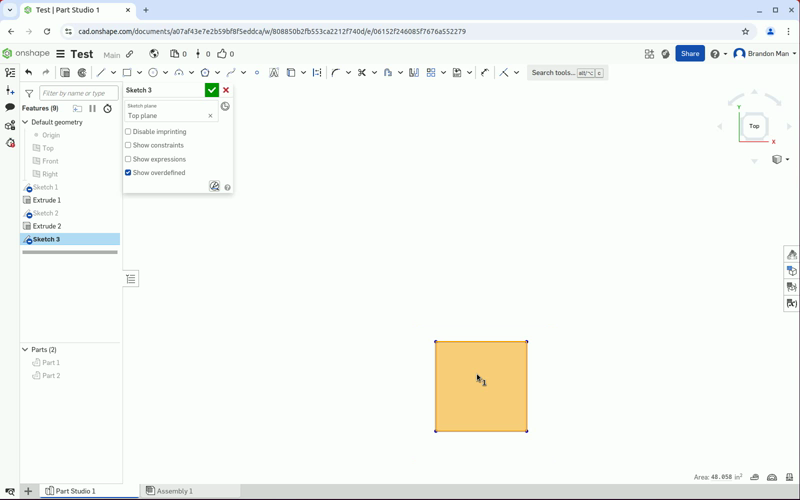
scroll(-6)
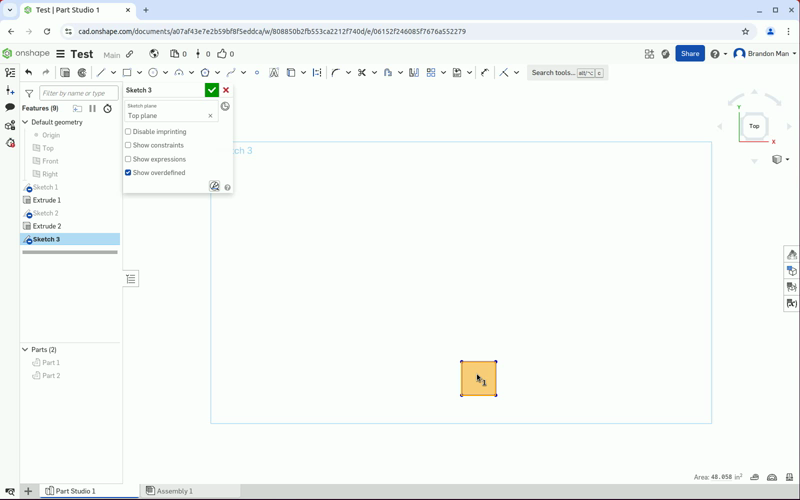
mouse_move(73, 352)
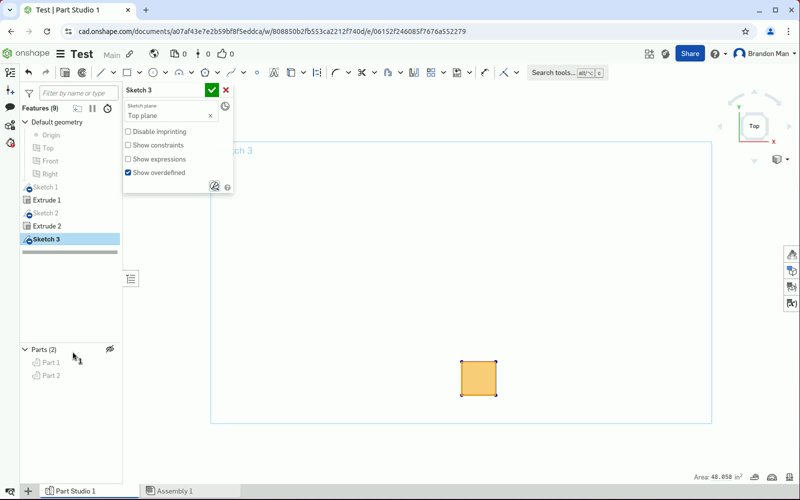
key(shift+y)
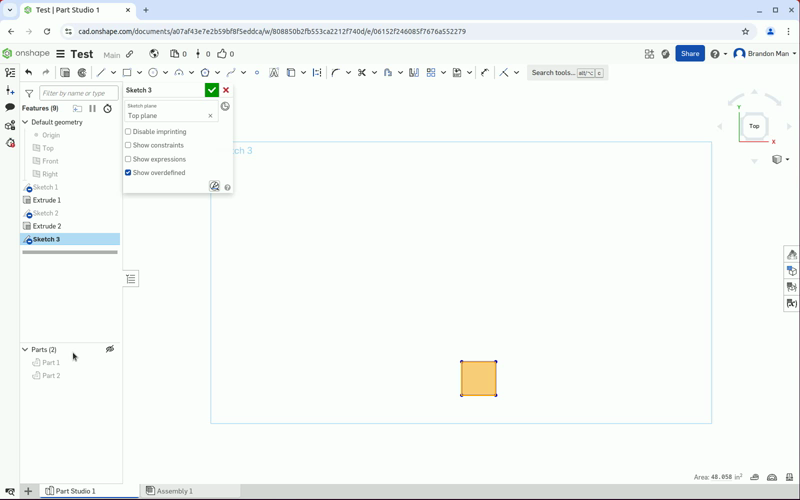
key(shift+e)
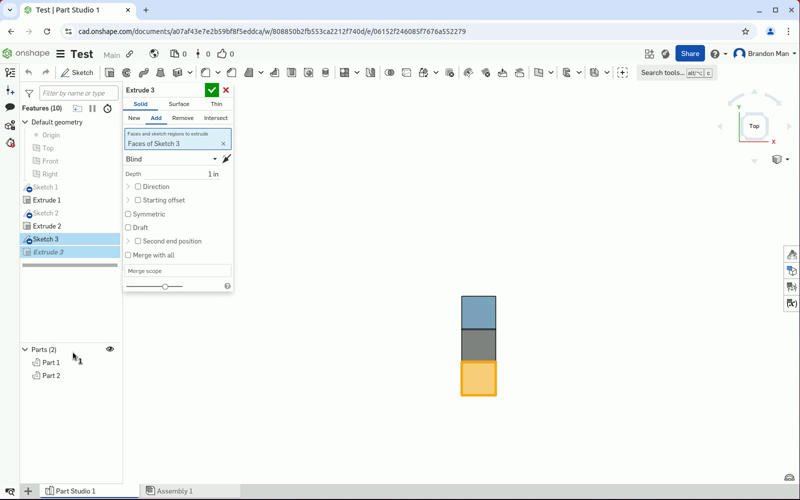
mouse_move(143, 106)
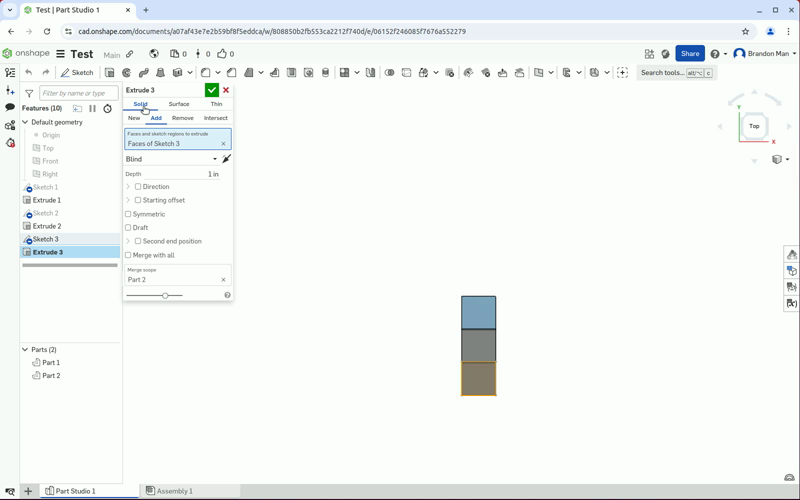
click(143, 106)
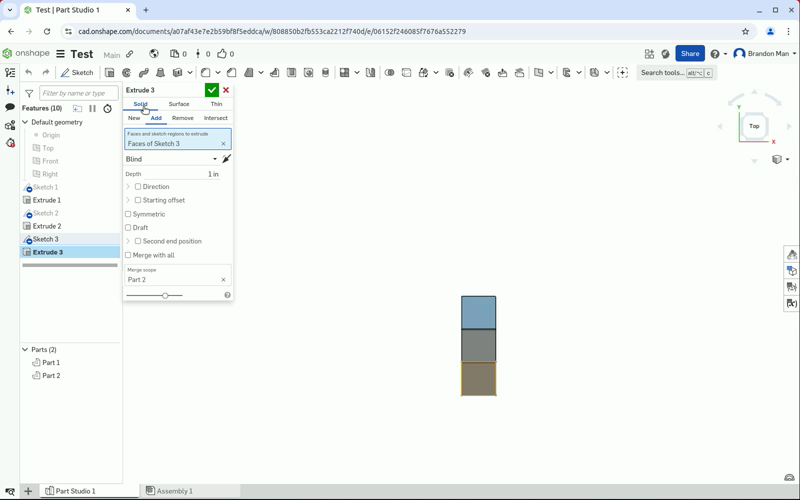
mouse_move(137, 120)
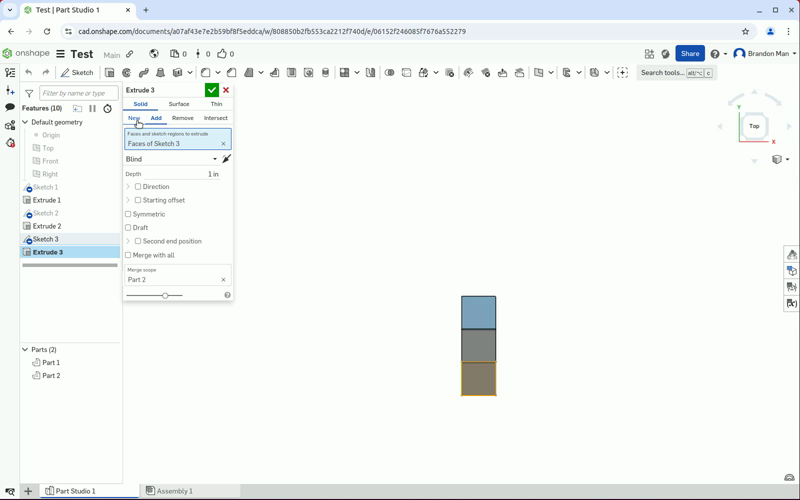
click(137, 120)
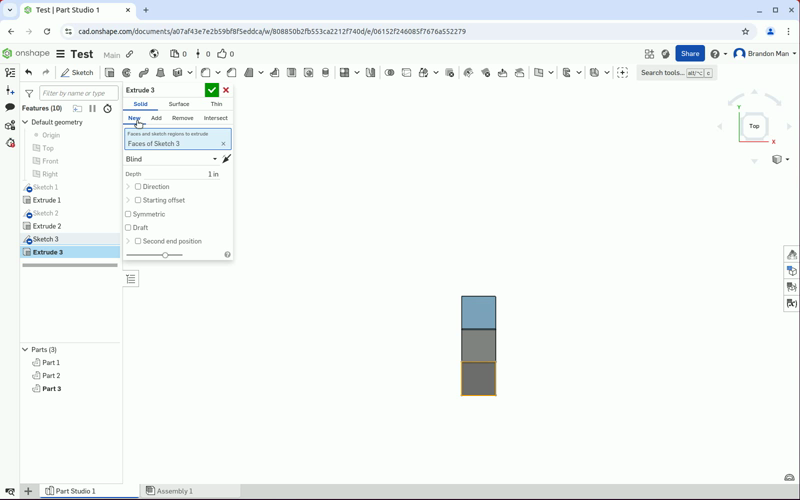
key(tab, 4)
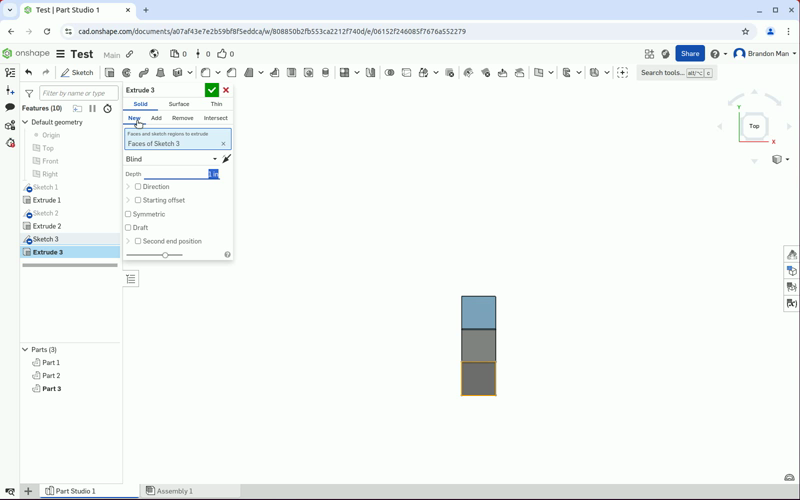
text(6.74)
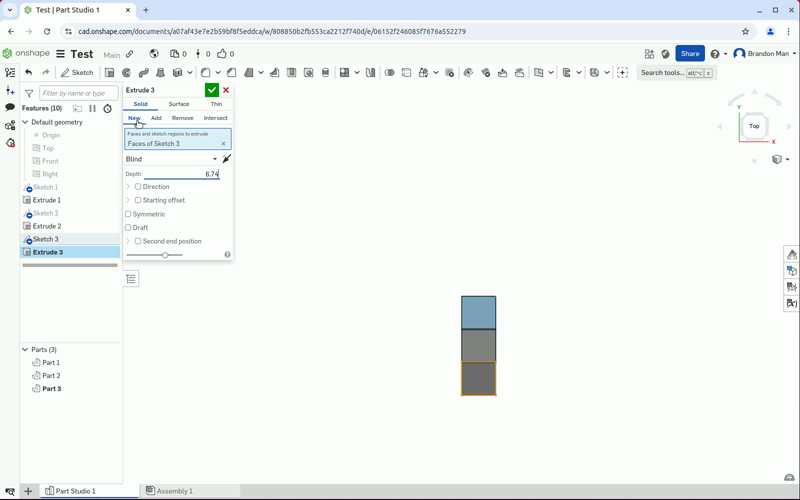
key(enter)
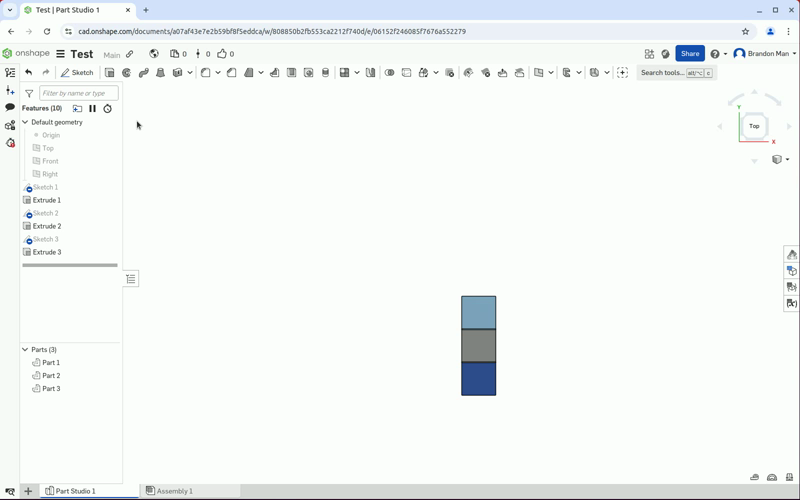
key(shift+h)
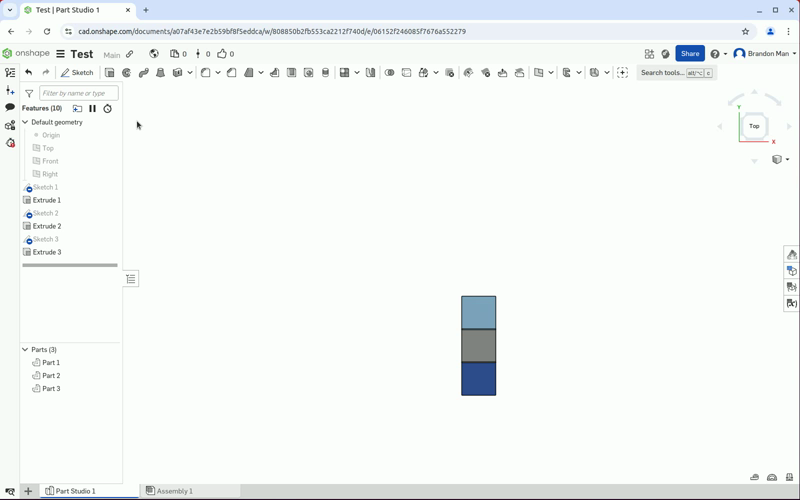
key(shift+h)
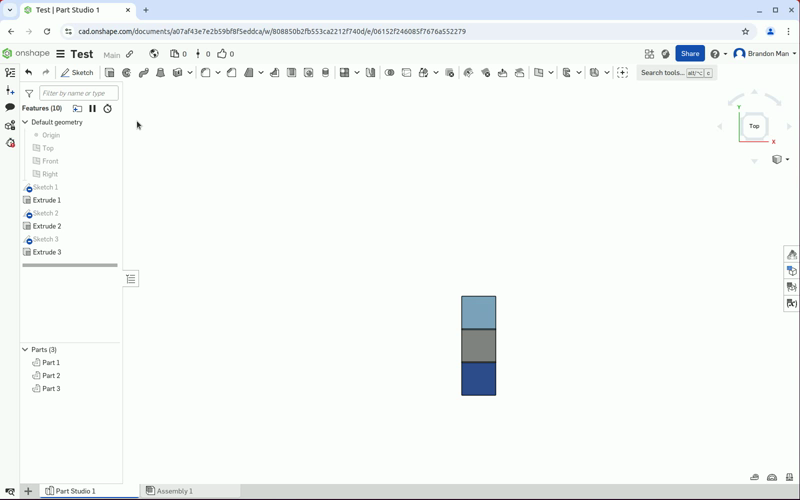
mouse_move(73, 189)
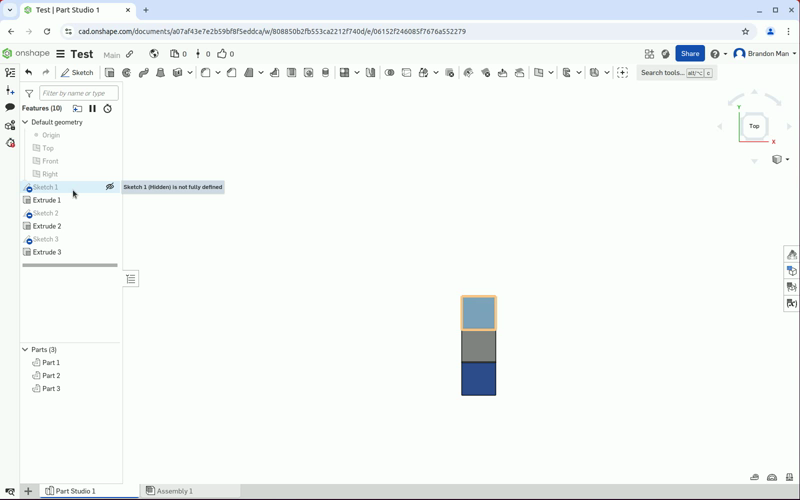
click(73, 189)
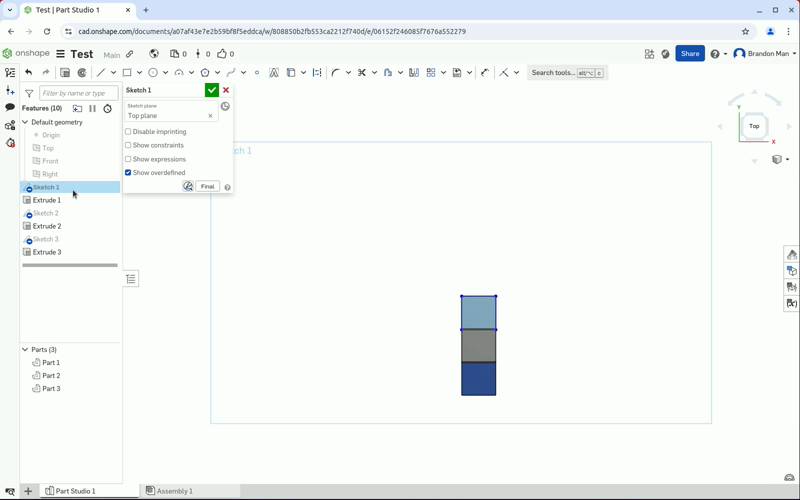
mouse_move(229, 92)
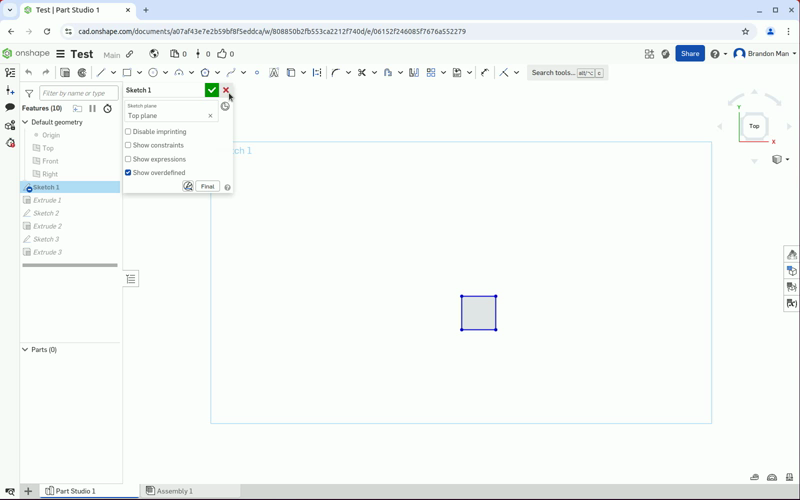
click(229, 92)
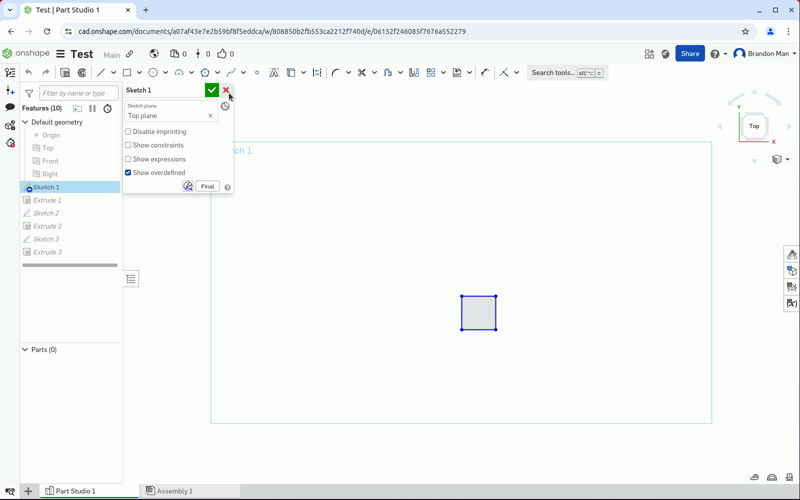
key(shift+s)
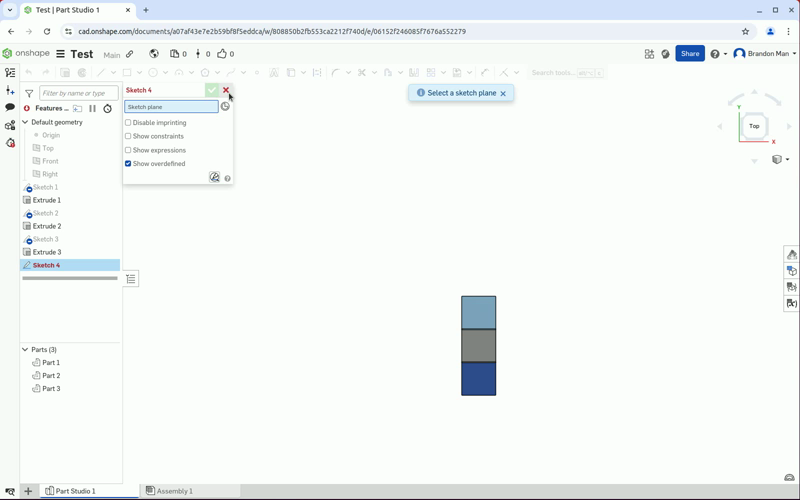
mouse_move(73, 150)
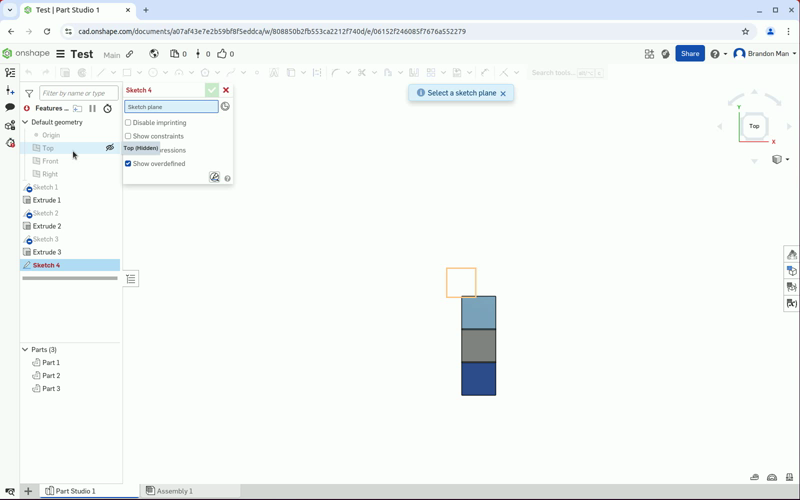
click(73, 150)
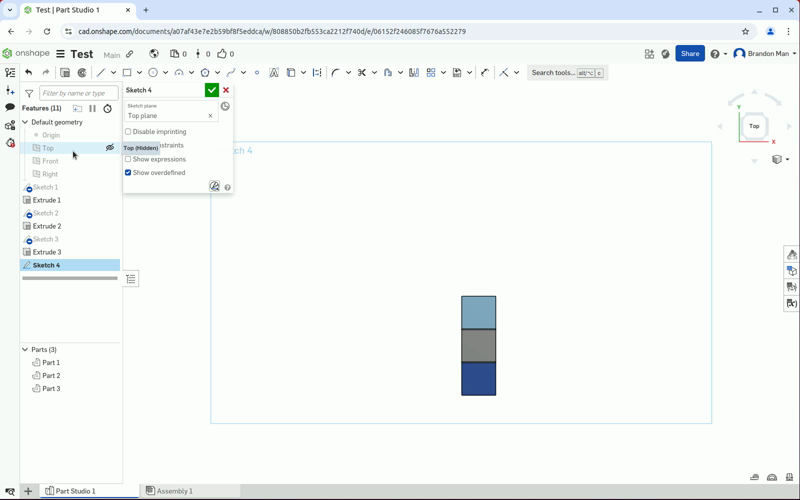
mouse_move(73, 352)
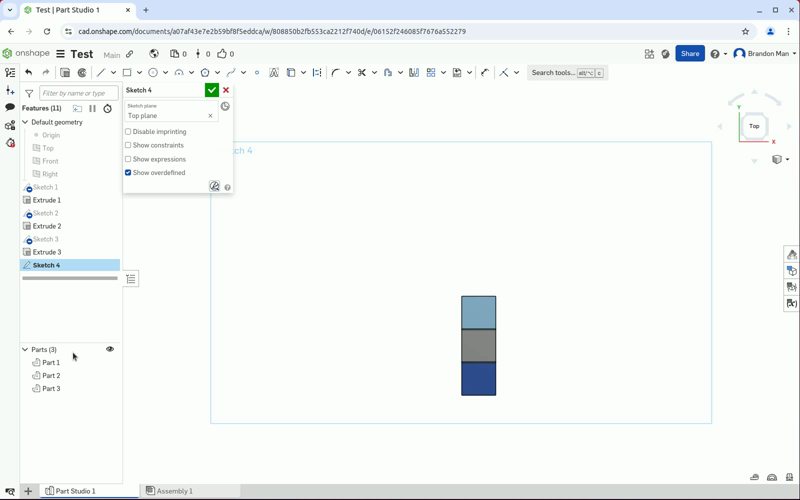
key(y)
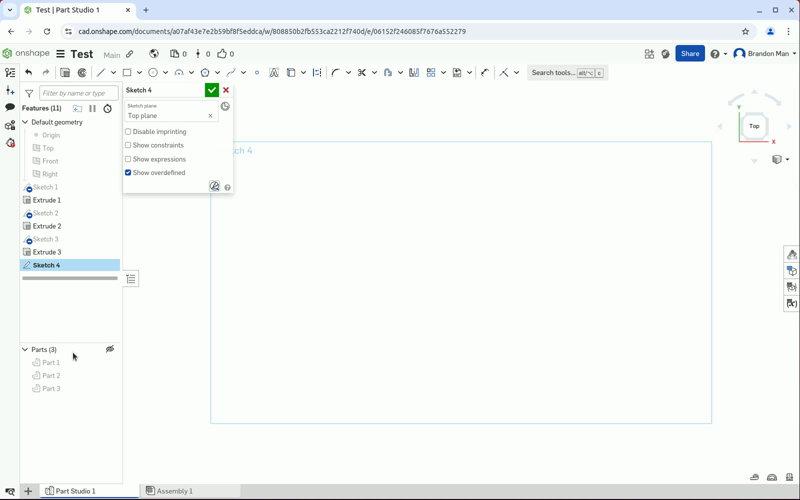
key(l)
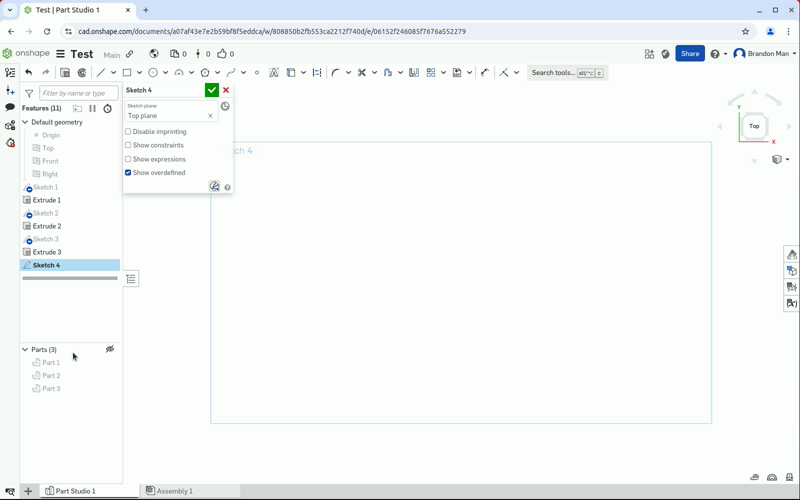
key_down(shift)
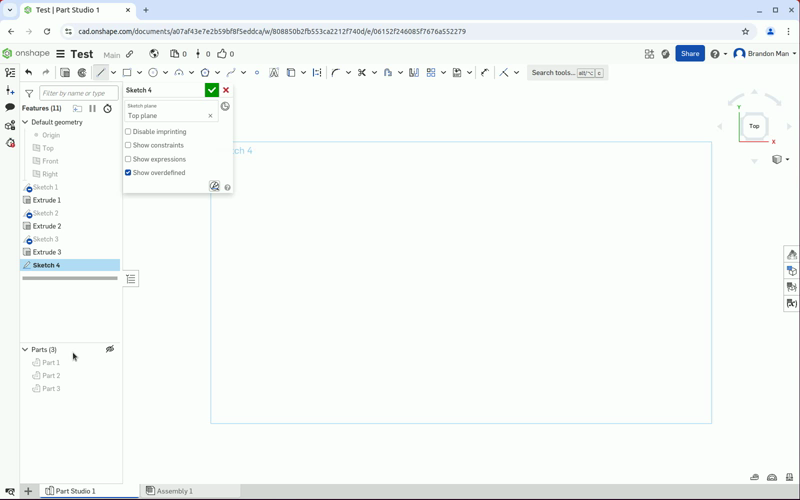
mouse_move(397, 395)
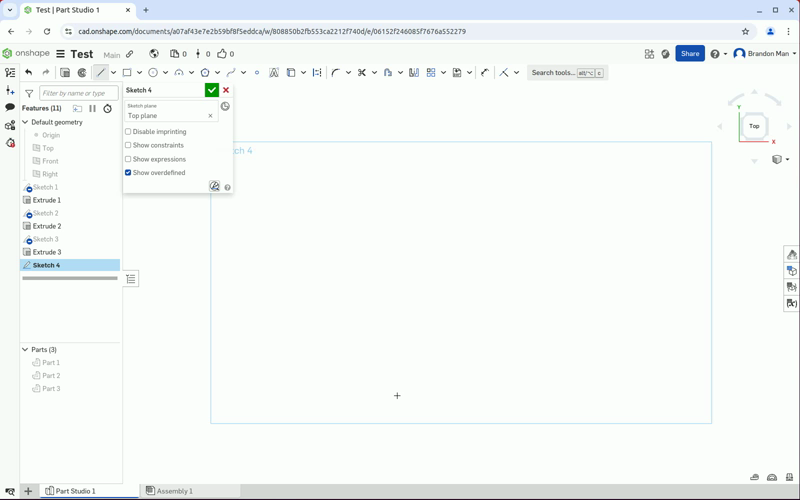
click(397, 395)
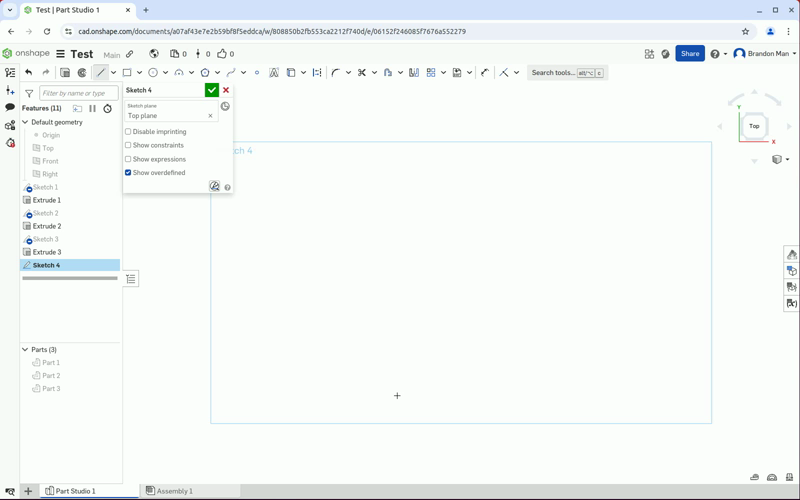
key_up(shift)
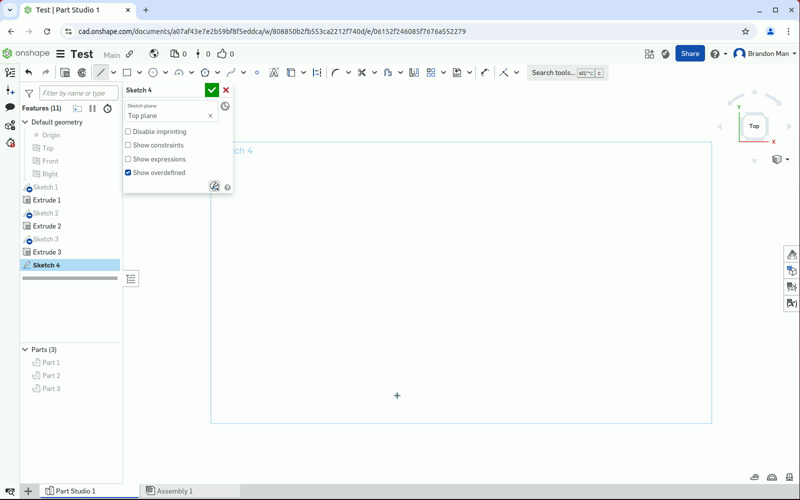
key_down(shift)
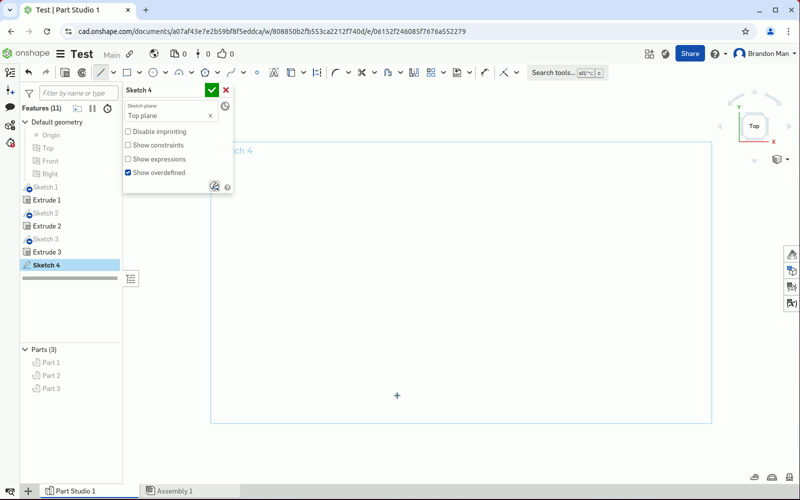
mouse_move(427, 395)
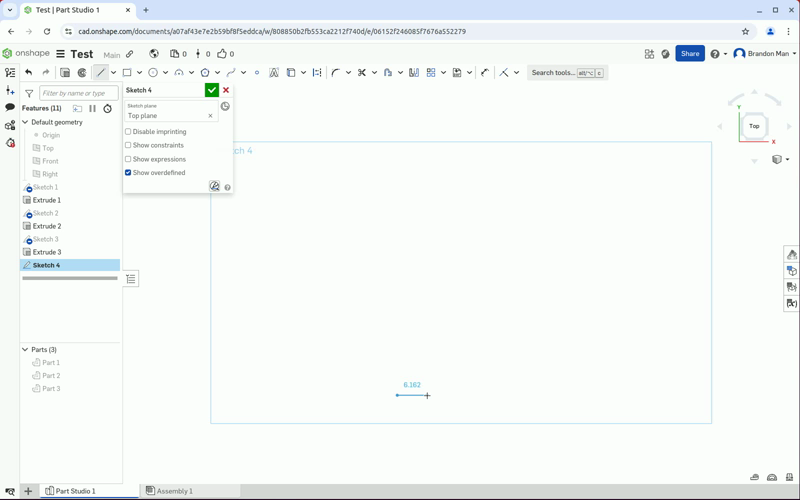
mouse_move(431, 395)
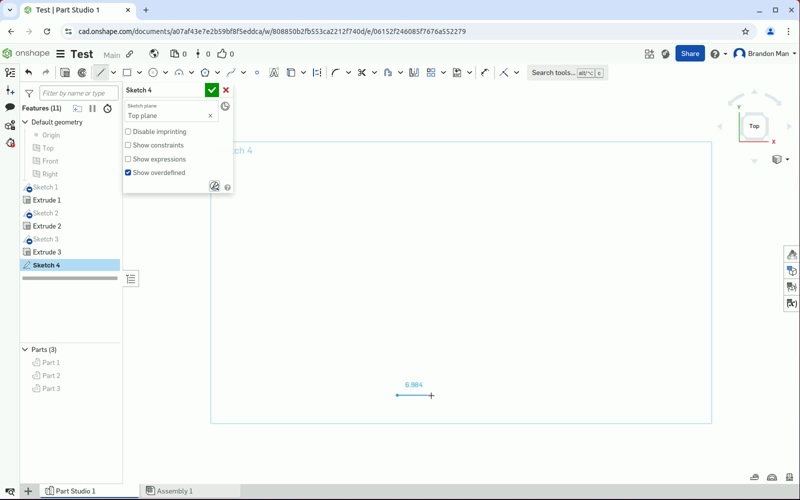
click(431, 395)
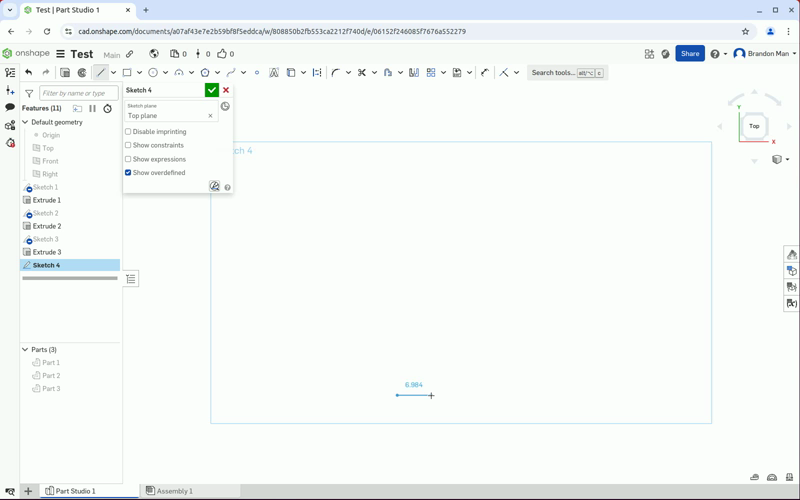
key_up(shift)
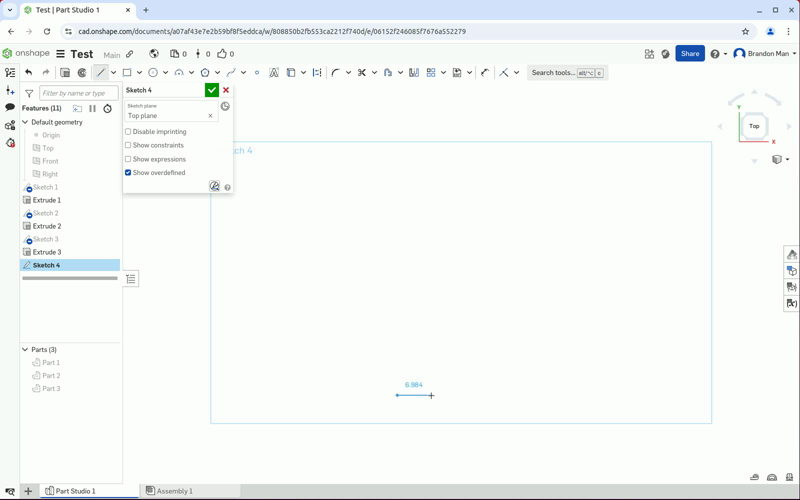
key_down(shift)
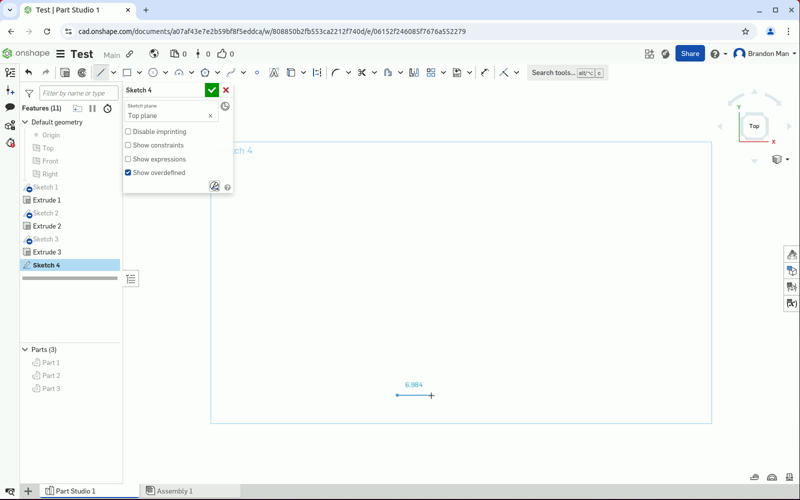
mouse_move(461, 395)
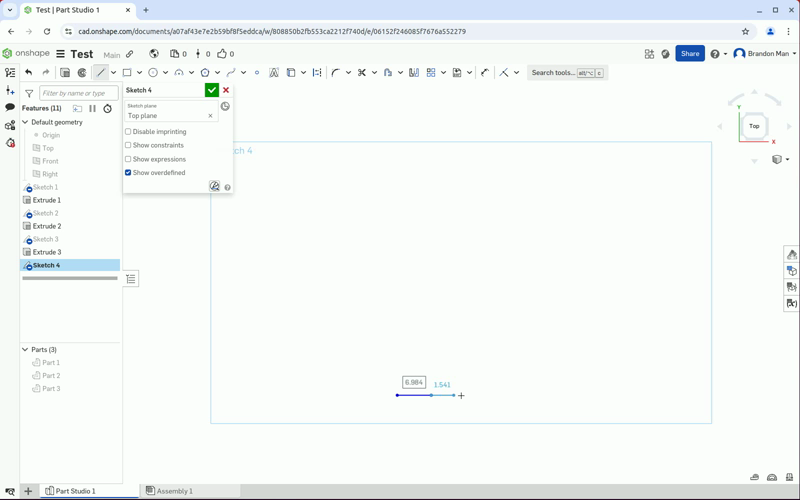
mouse_move(431, 361)
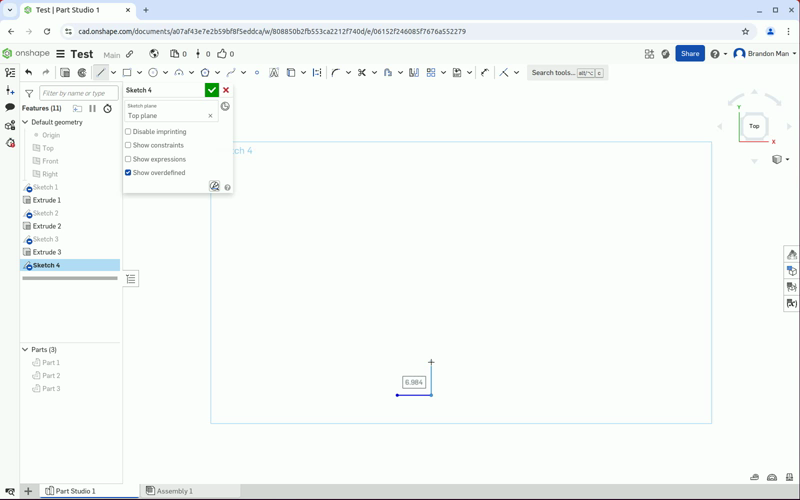
click(431, 361)
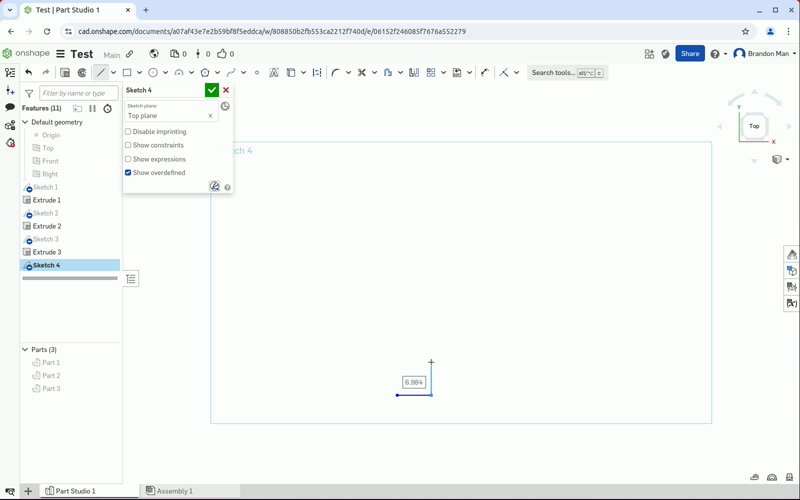
key_up(shift)
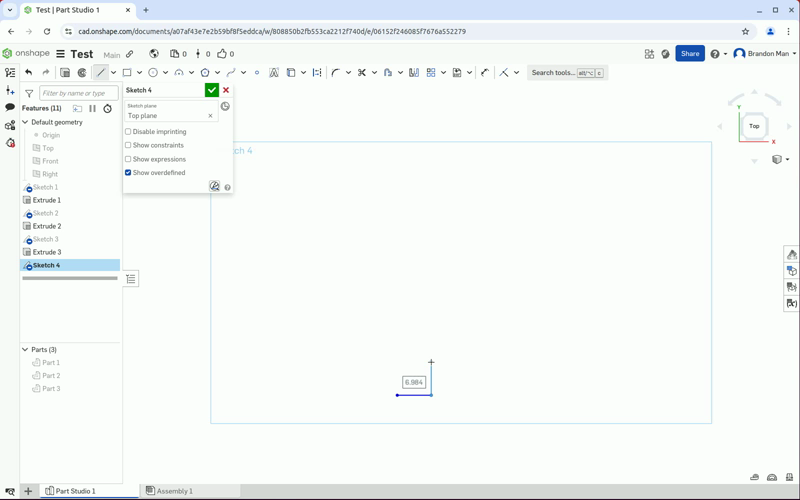
key_down(shift)
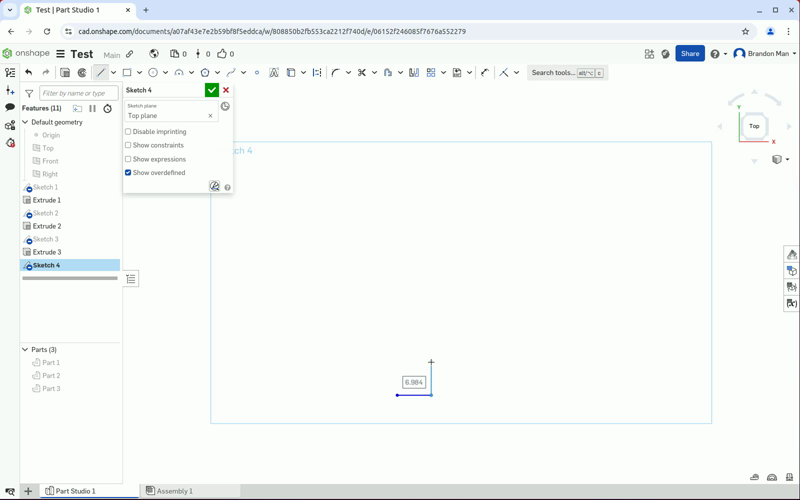
mouse_move(461, 361)
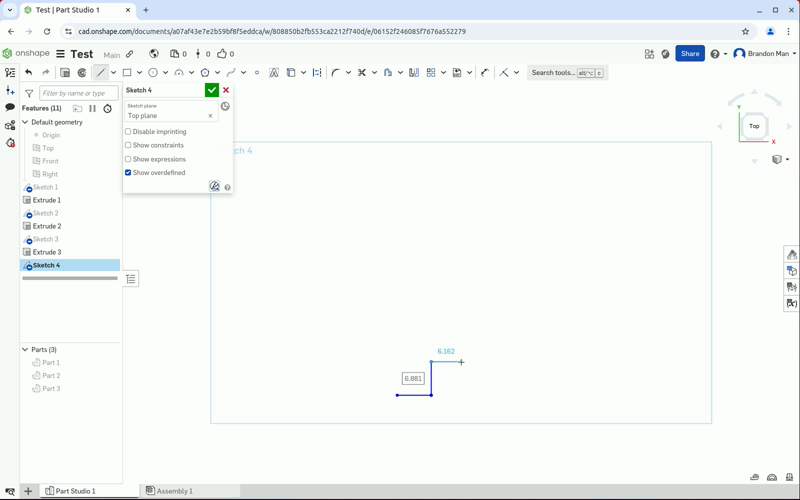
mouse_move(397, 361)
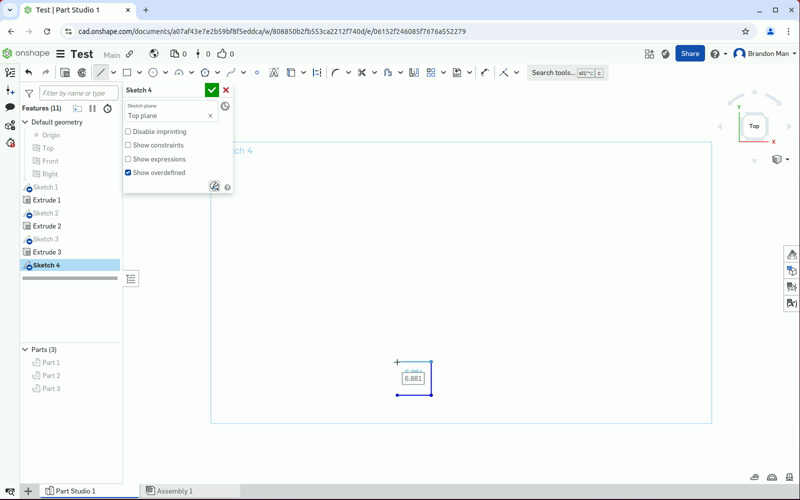
click(397, 361)
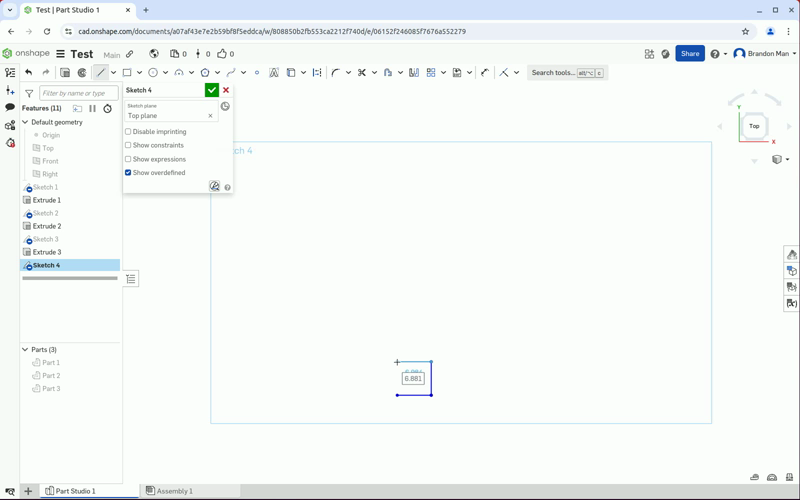
key_up(shift)
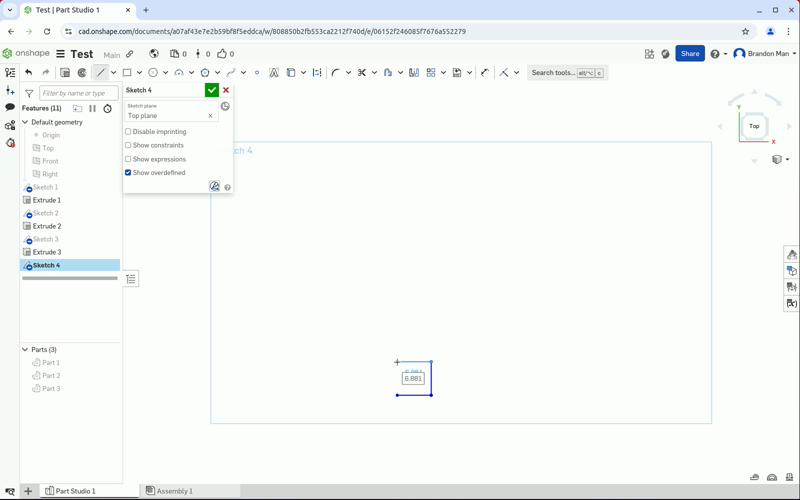
mouse_move(427, 361)
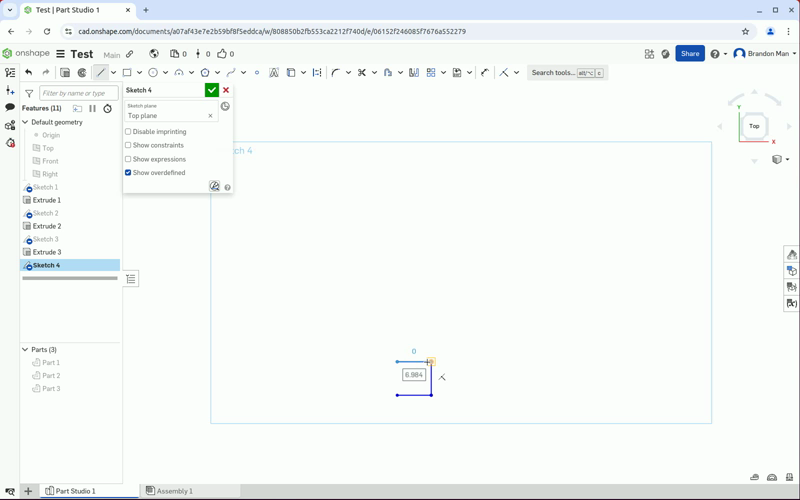
key_down(shift)
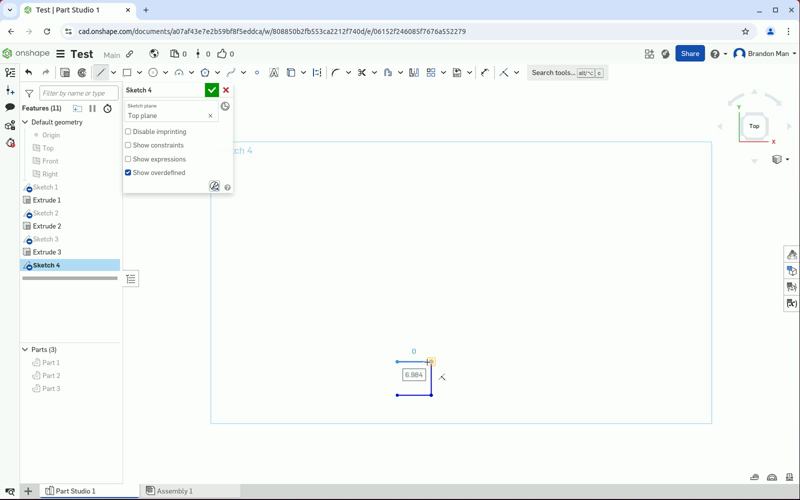
mouse_move(397, 395)
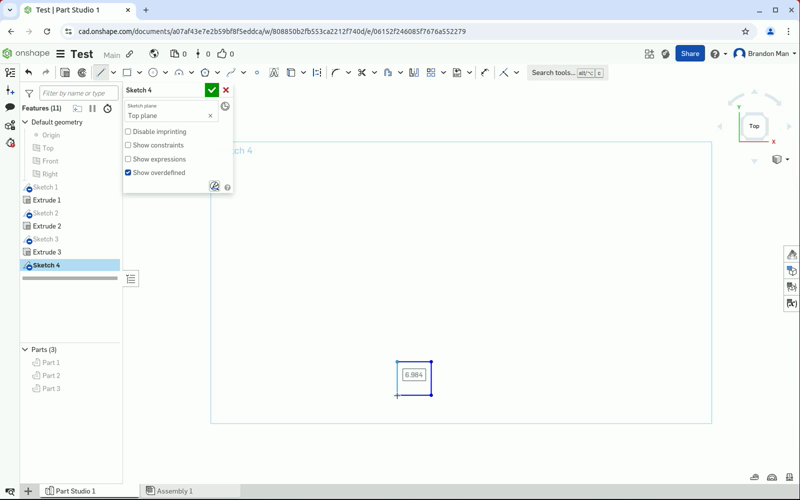
key_up(shift)
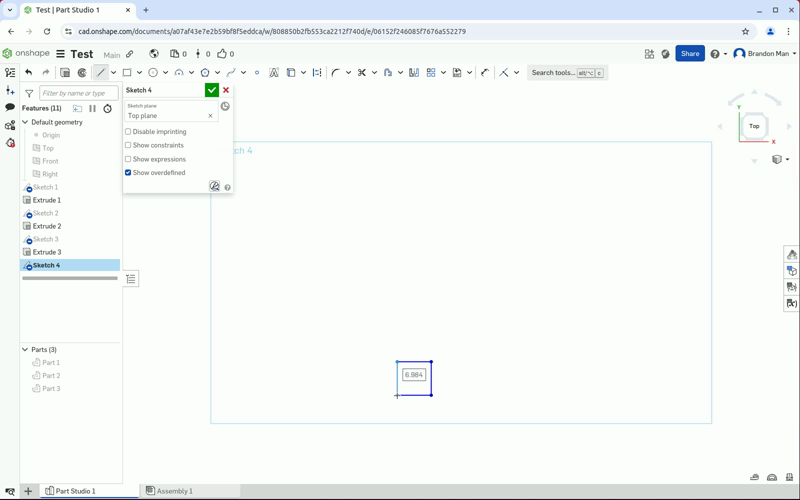
click(397, 395)
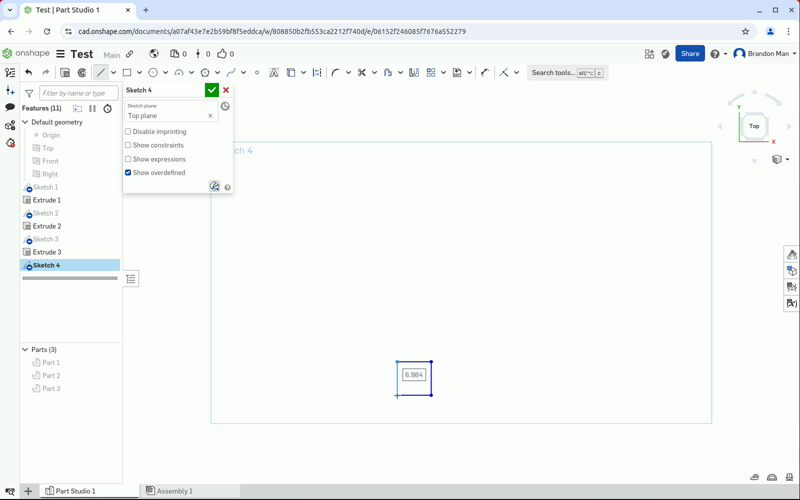
key(esc)
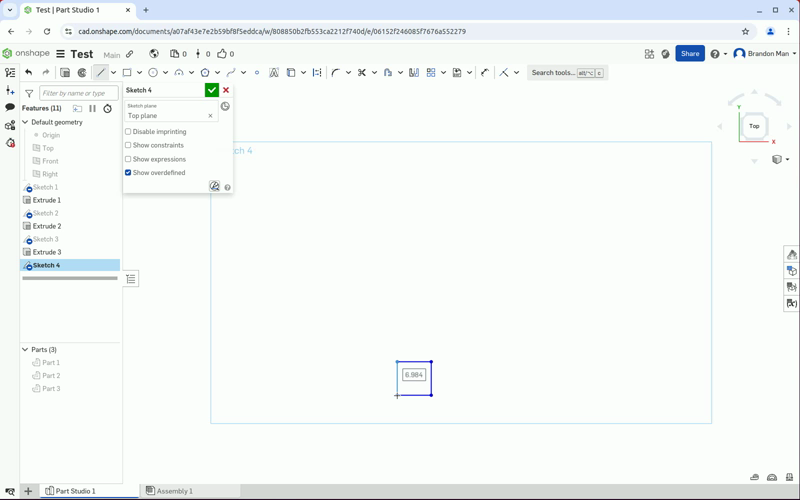
mouse_move(414, 380)
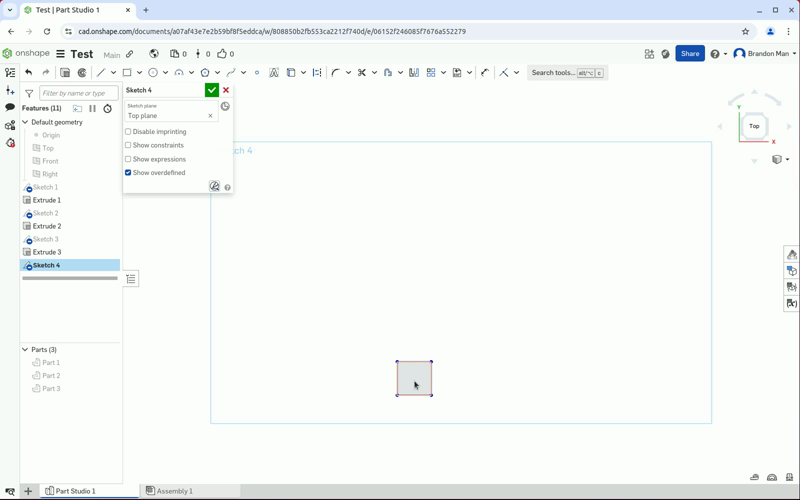
scroll(6)
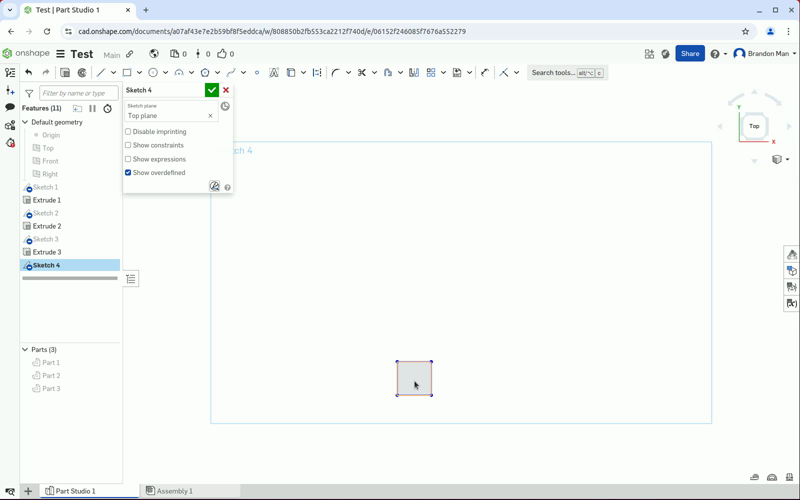
scroll(6)
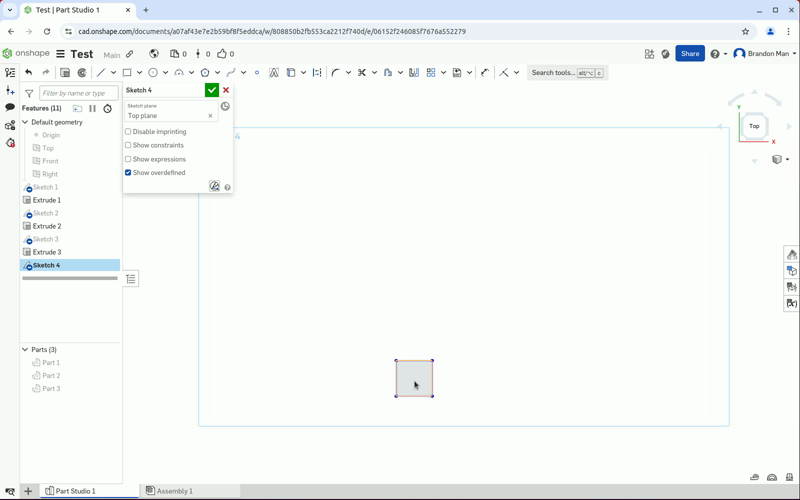
scroll(6)
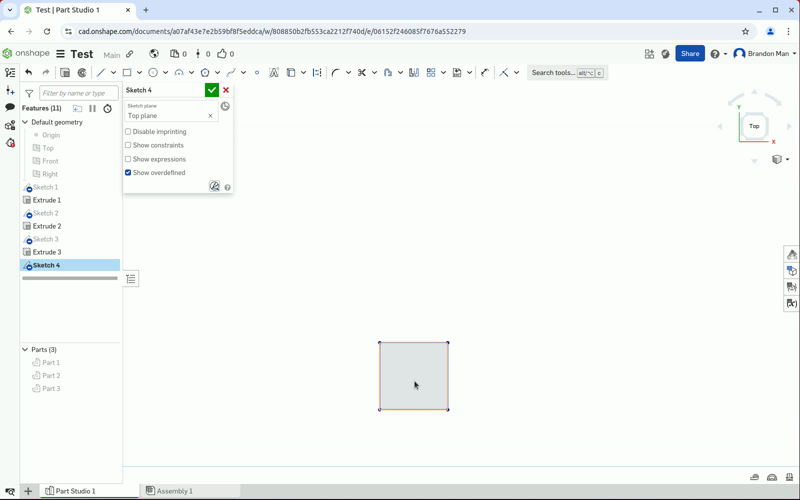
scroll(6)
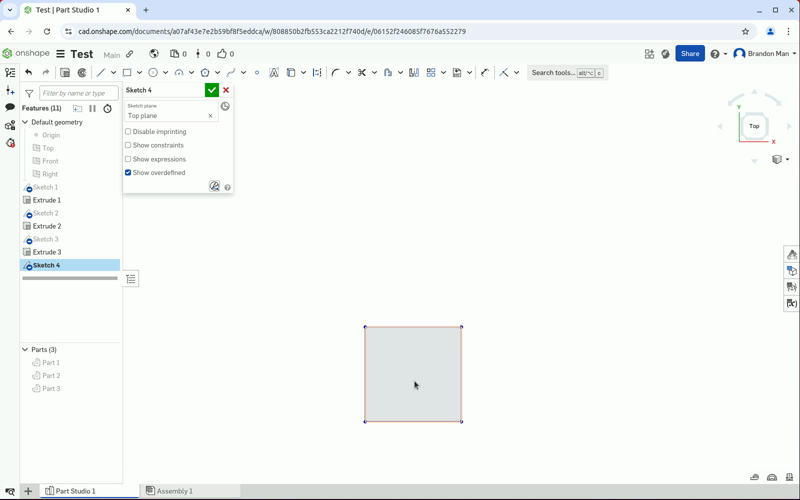
scroll(6)
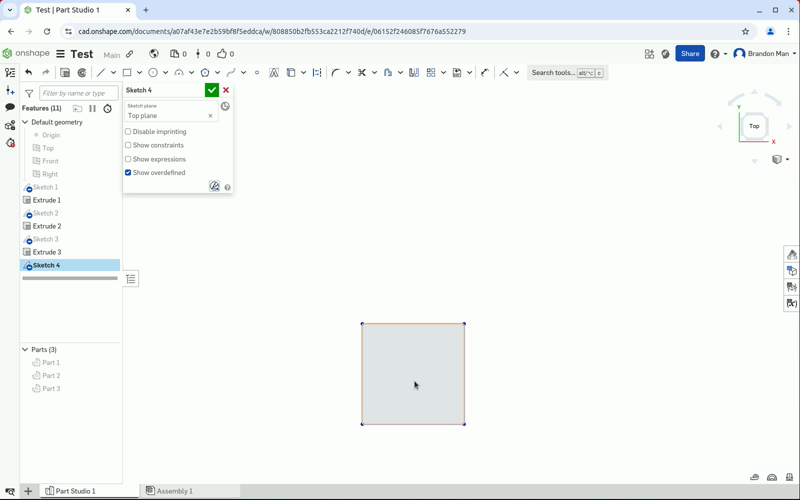
scroll(6)
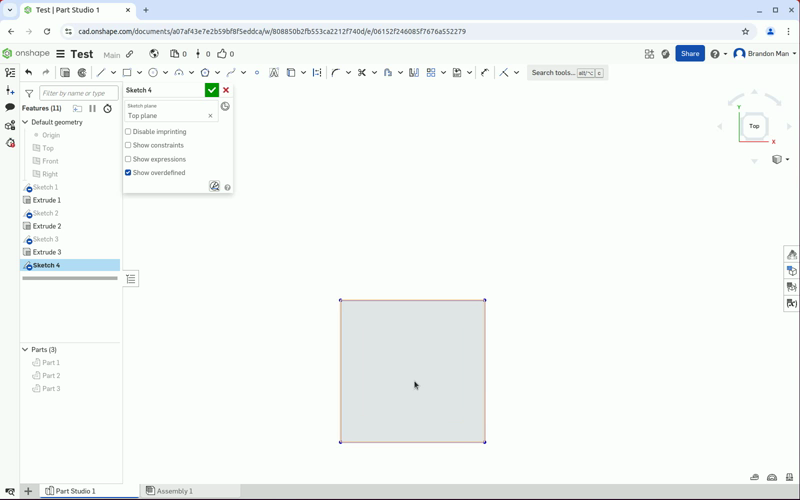
scroll(6)
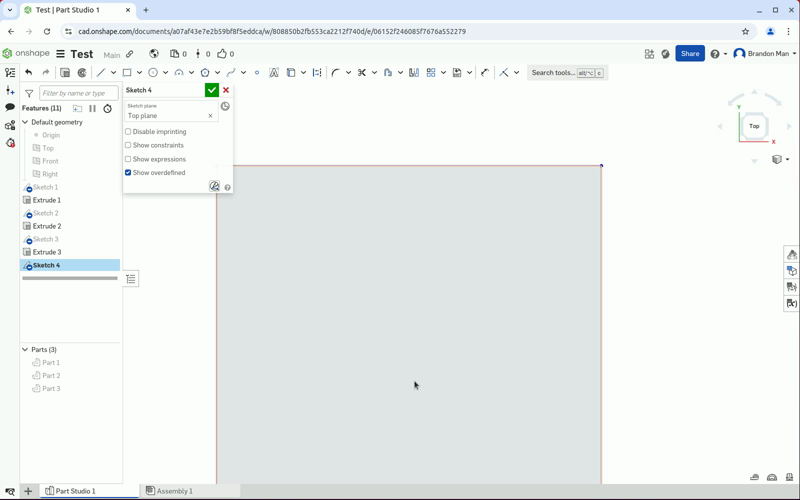
click(414, 380)
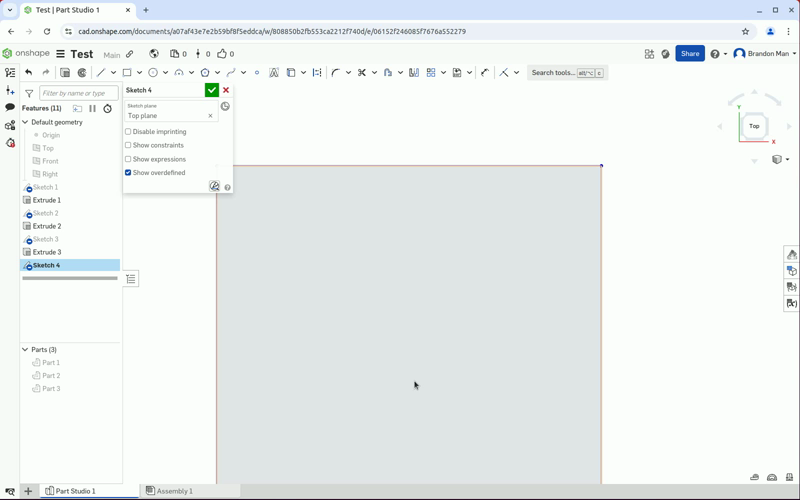
scroll(-6)
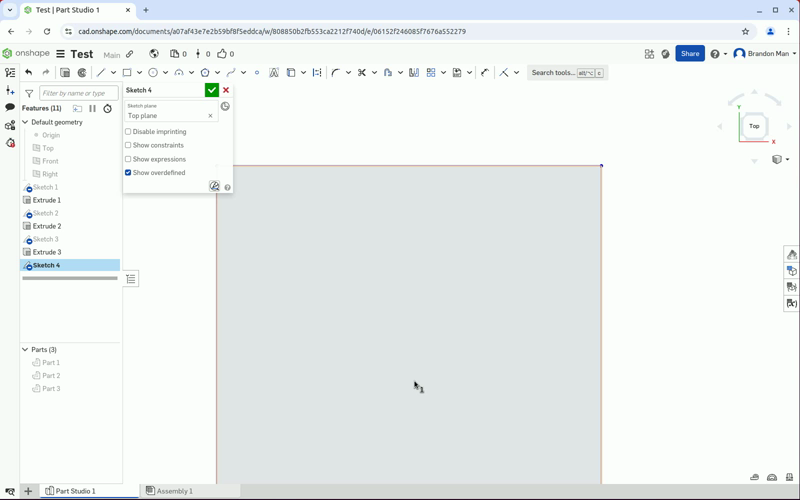
scroll(-6)
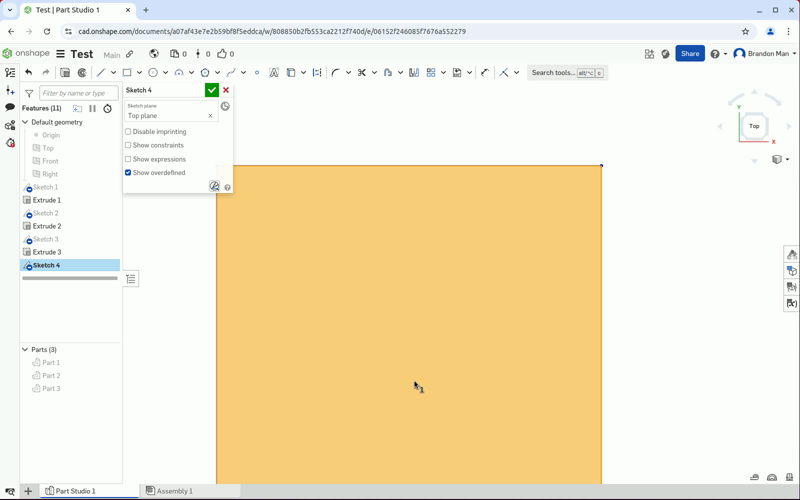
scroll(-6)
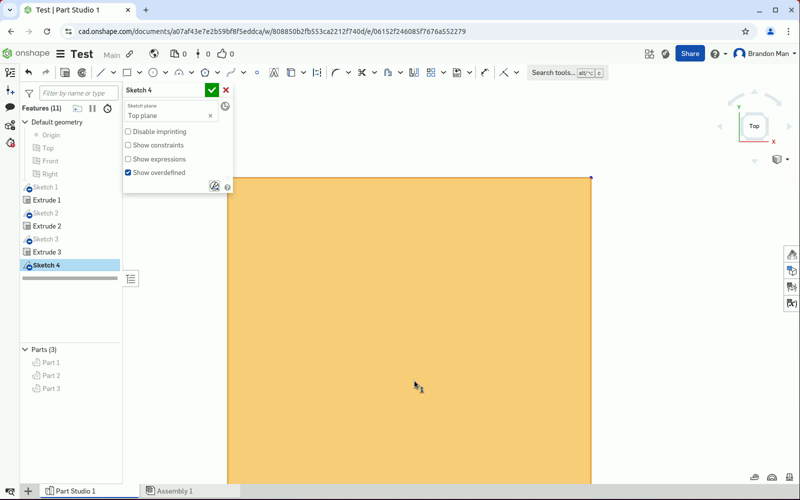
scroll(-6)
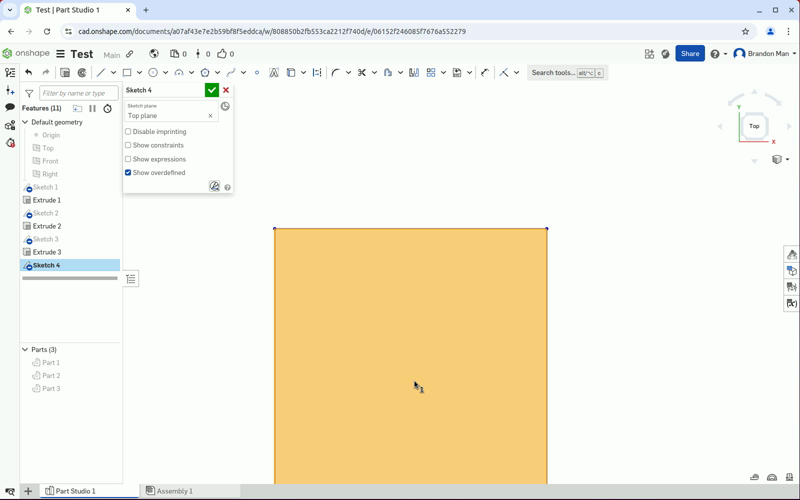
scroll(-6)
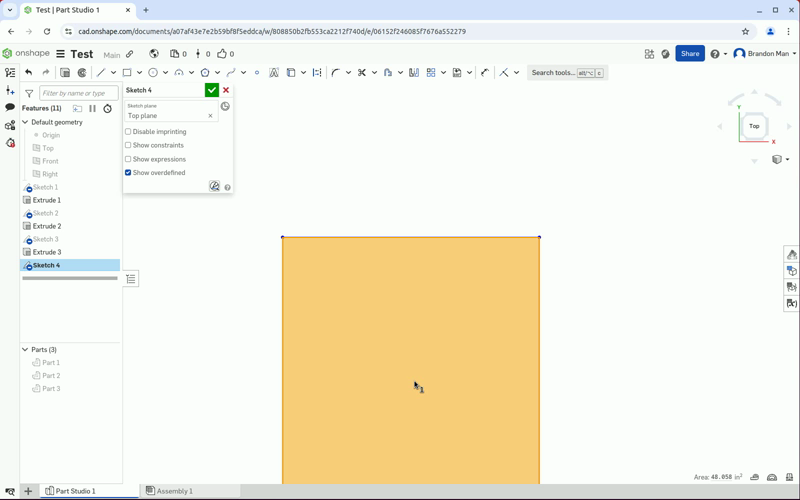
scroll(-6)
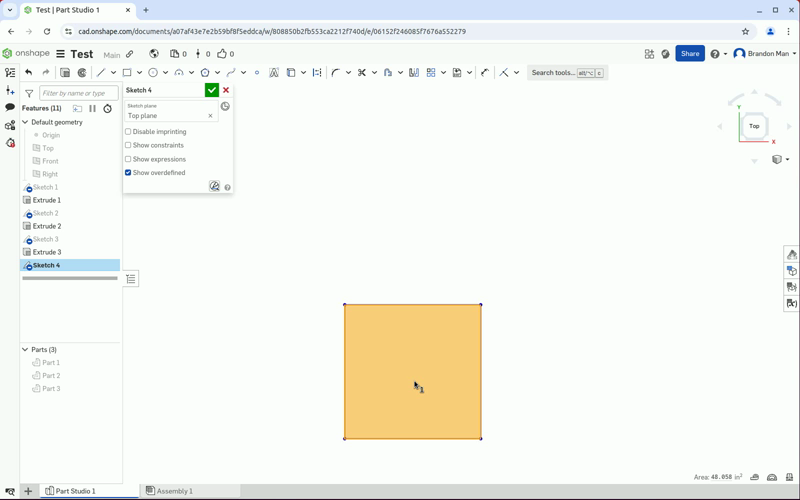
scroll(-6)
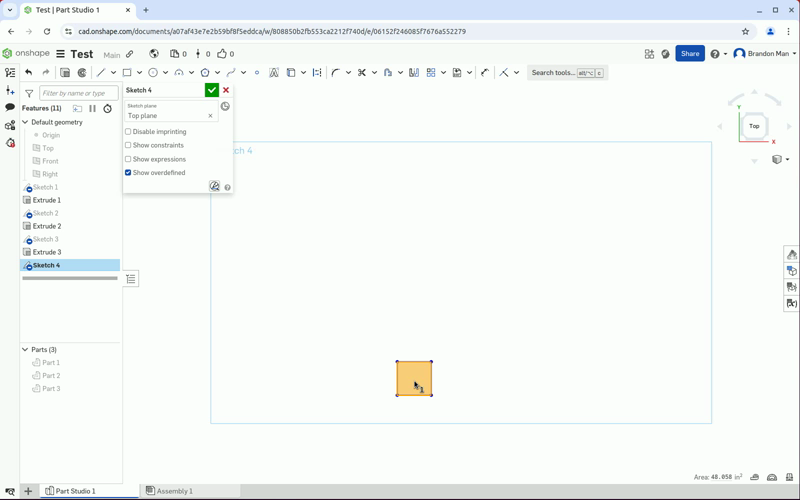
mouse_move(73, 352)
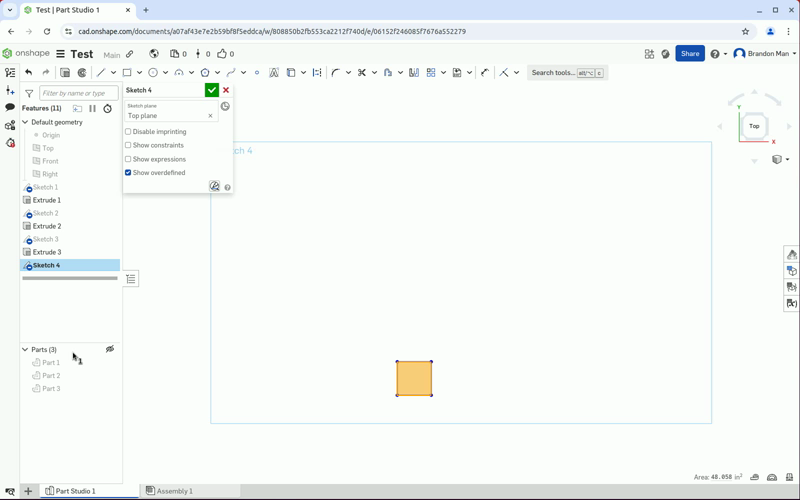
key(shift+y)
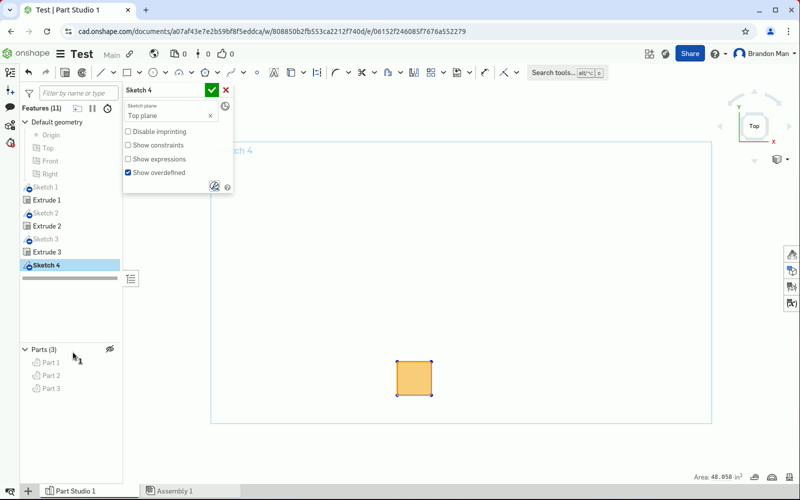
key(shift+e)
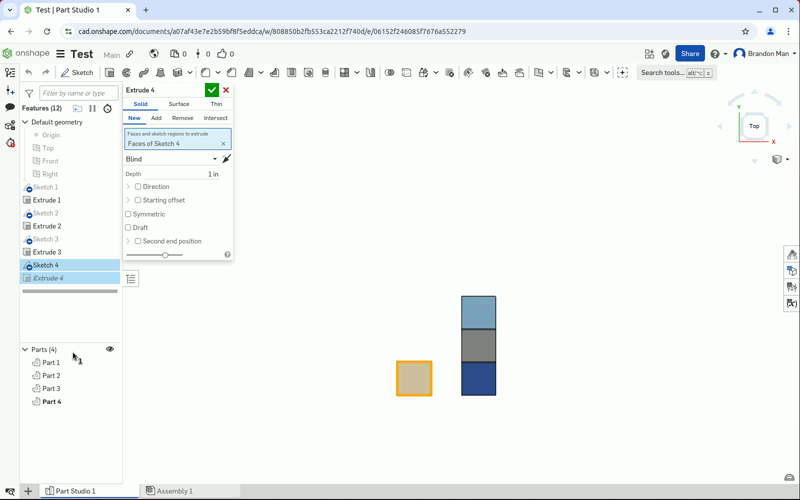
mouse_move(143, 106)
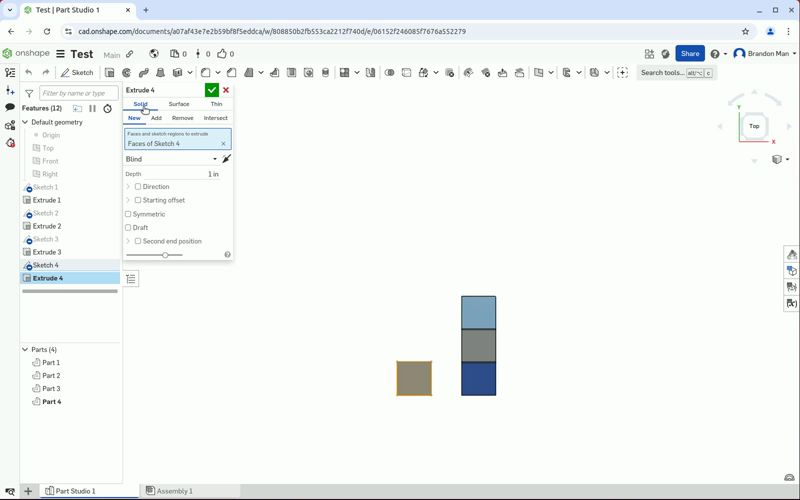
click(143, 106)
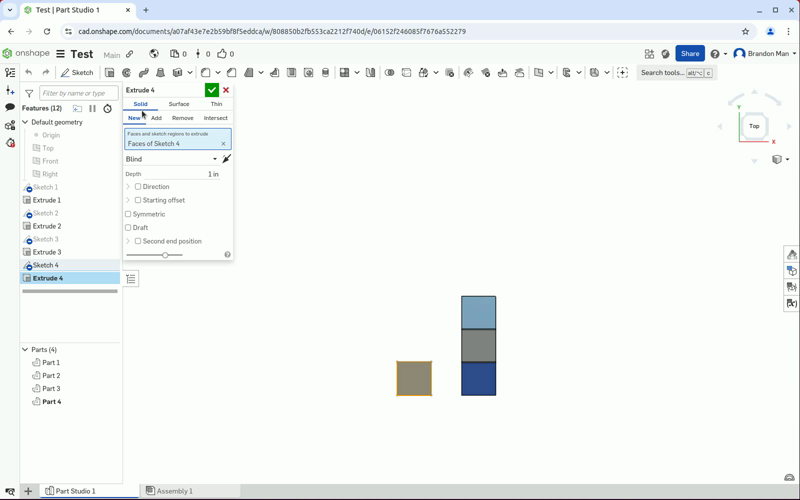
mouse_move(137, 120)
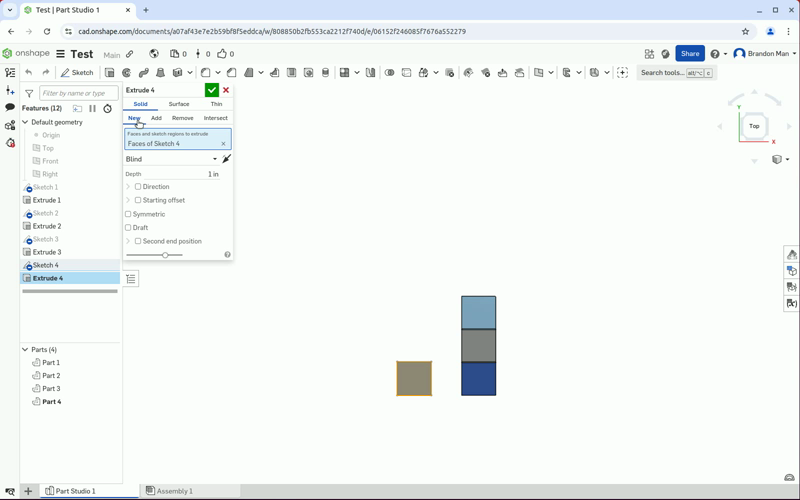
click(137, 120)
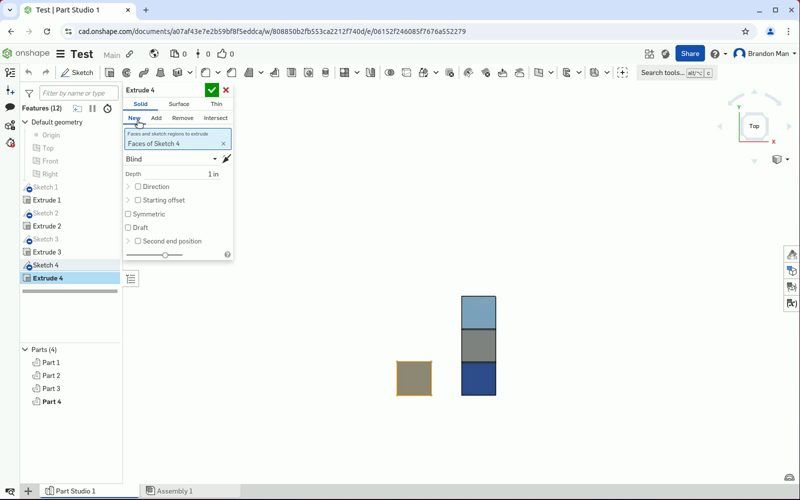
key(tab, 4)
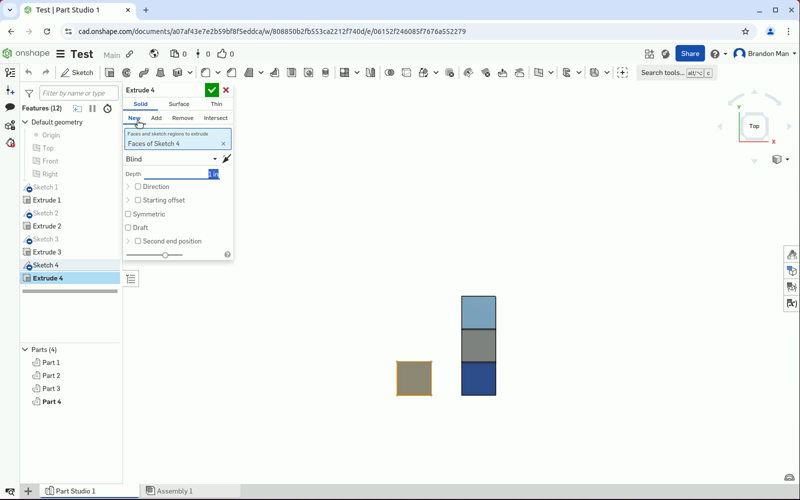
text(6.74)
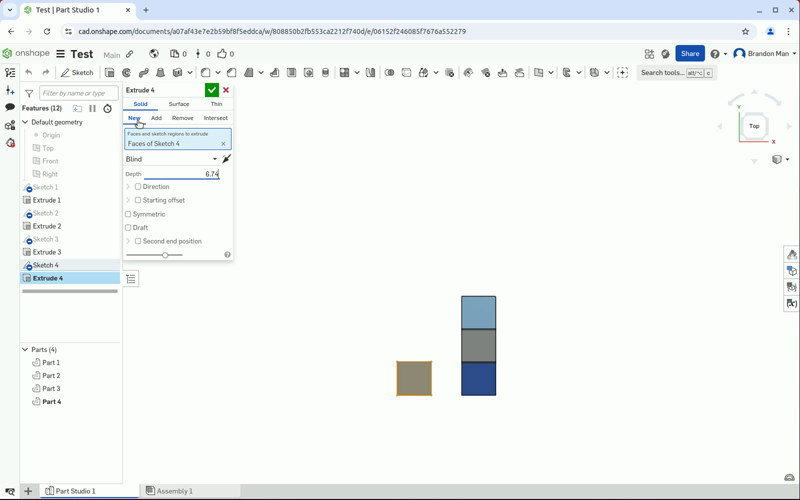
key(enter)
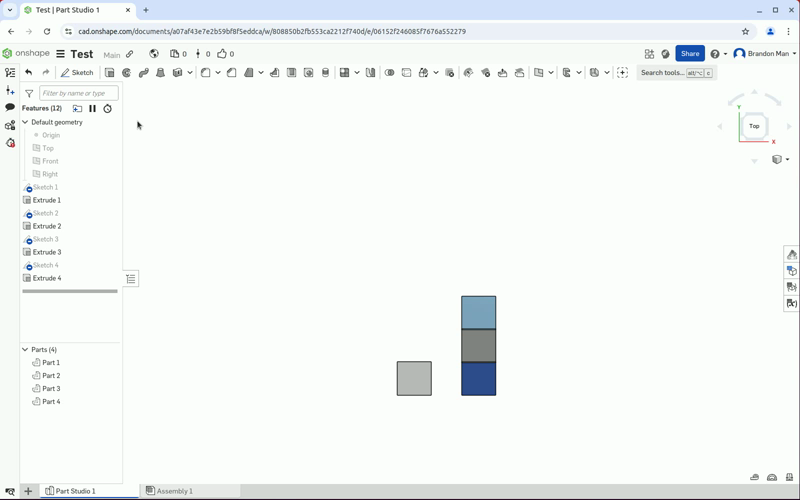
key(shift+h)
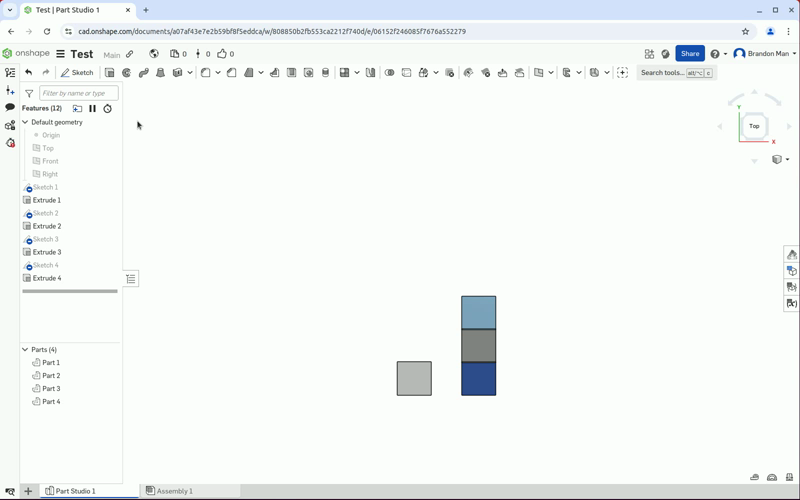
key(shift+h)
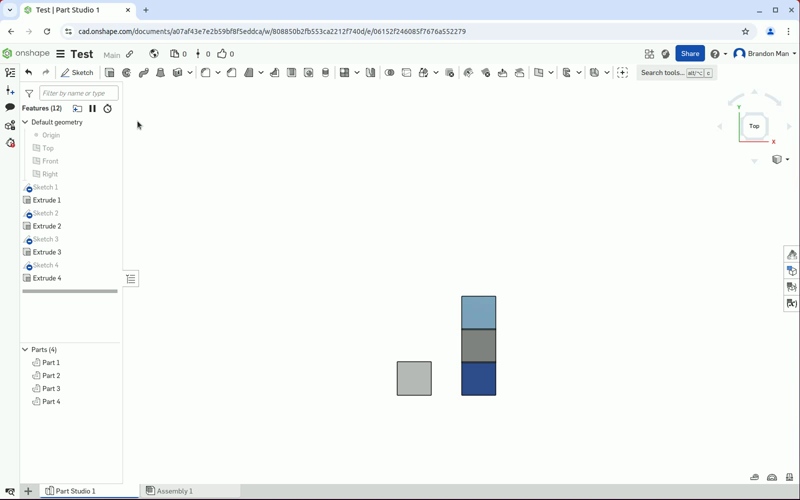
mouse_move(73, 189)
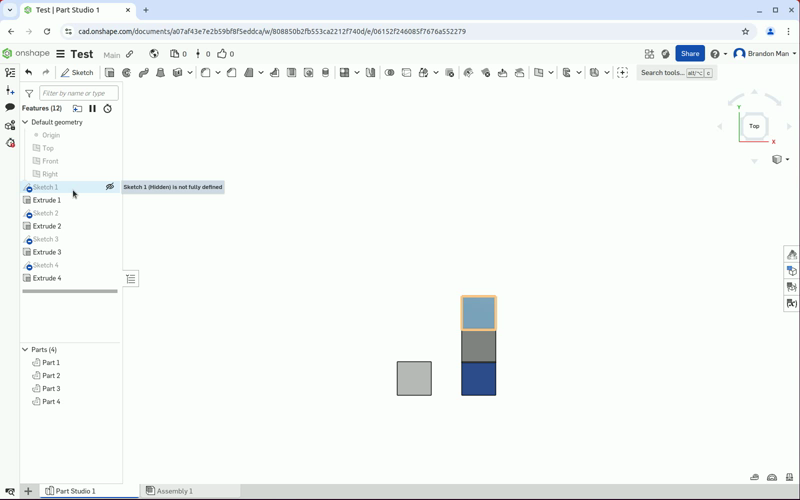
click(73, 189)
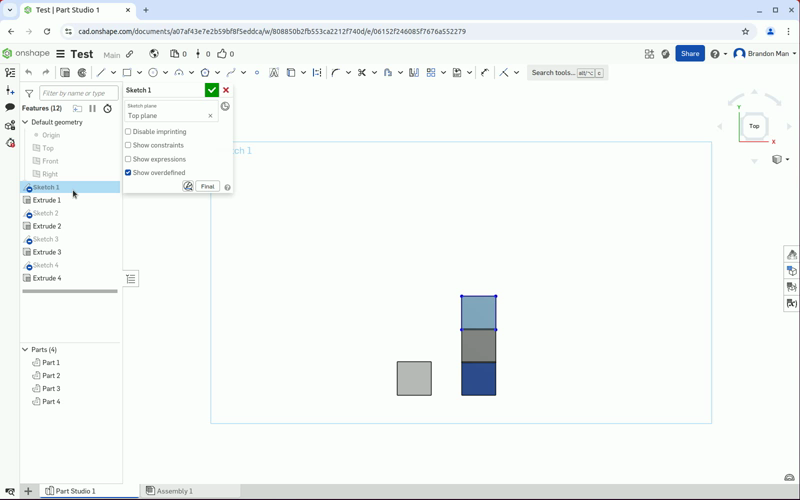
mouse_move(229, 92)
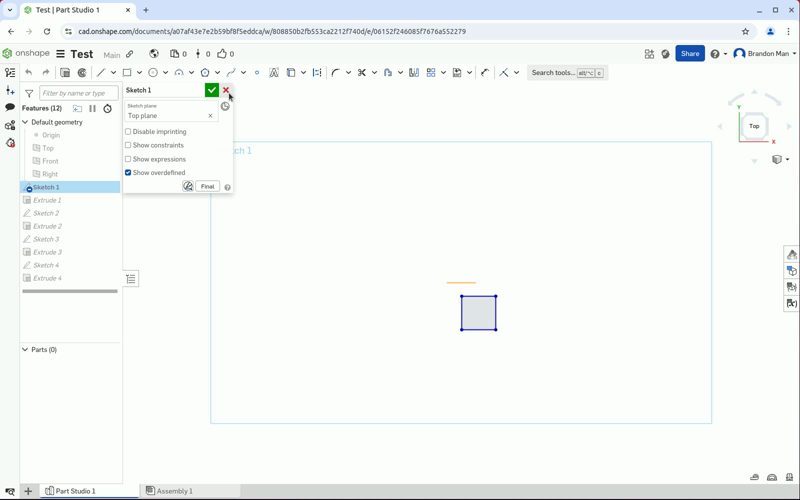
click(229, 92)
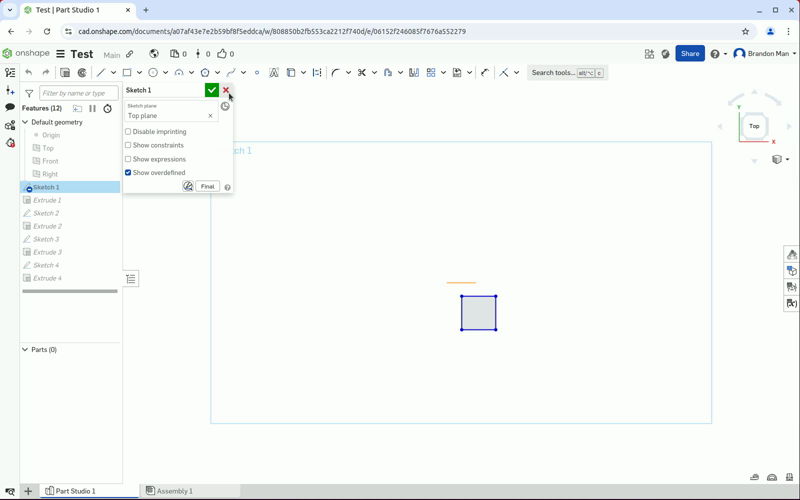
key(shift+s)
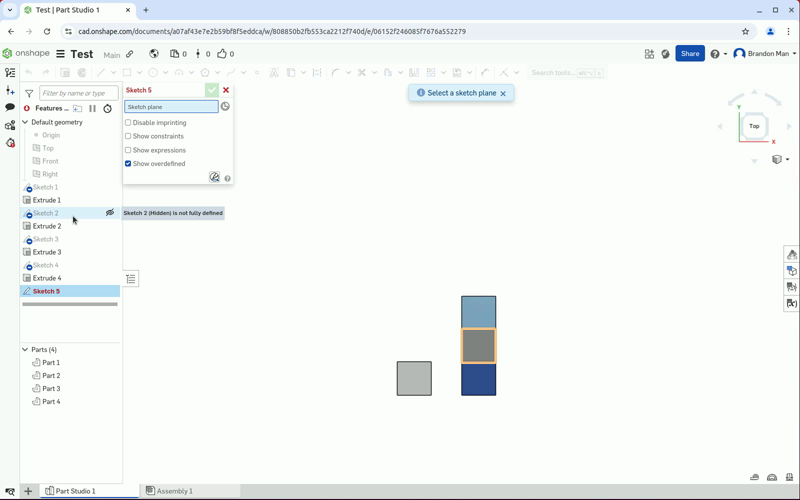
scroll(3)
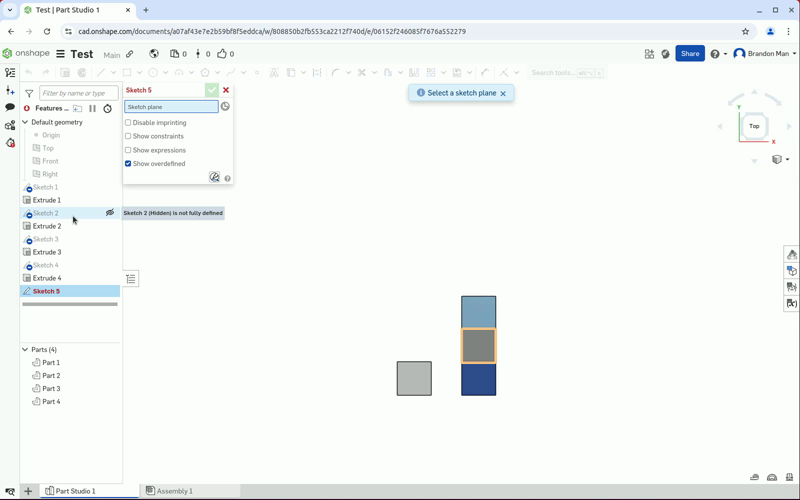
mouse_move(73, 150)
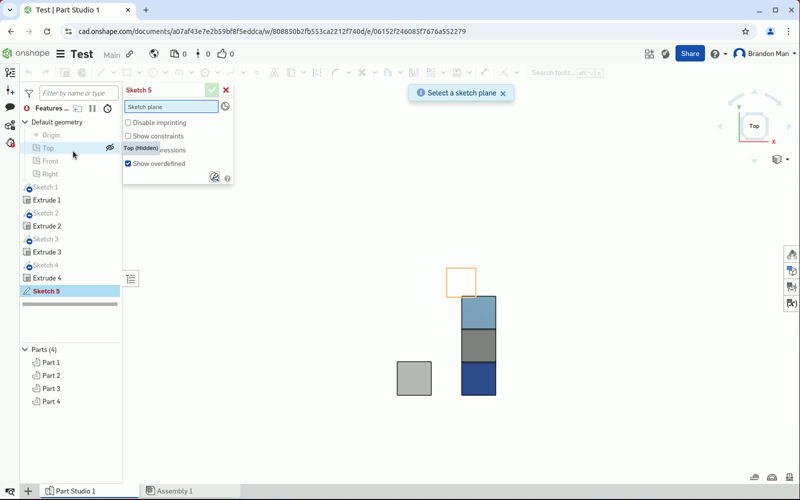
click(73, 150)
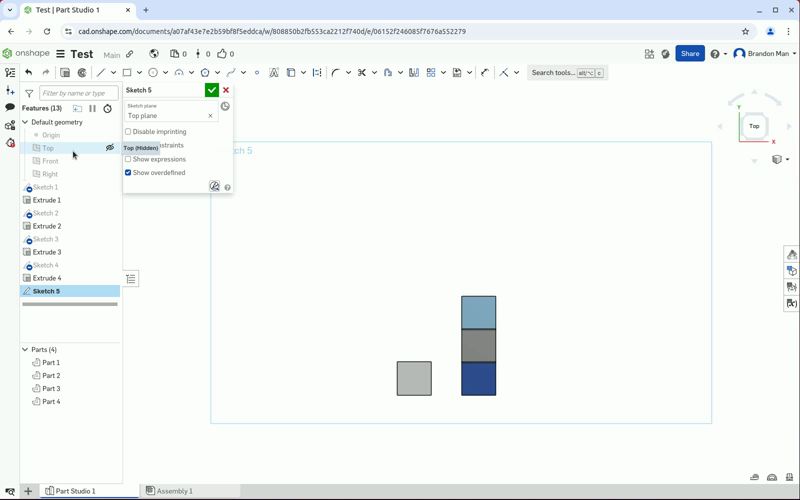
mouse_move(73, 352)
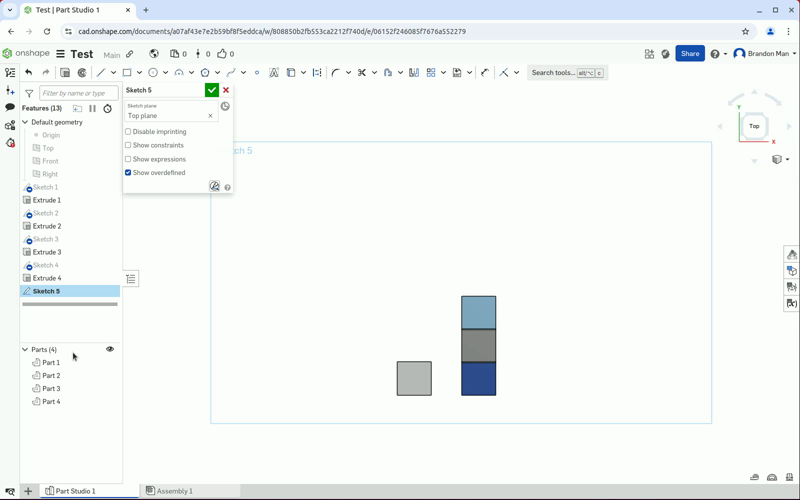
key(y)
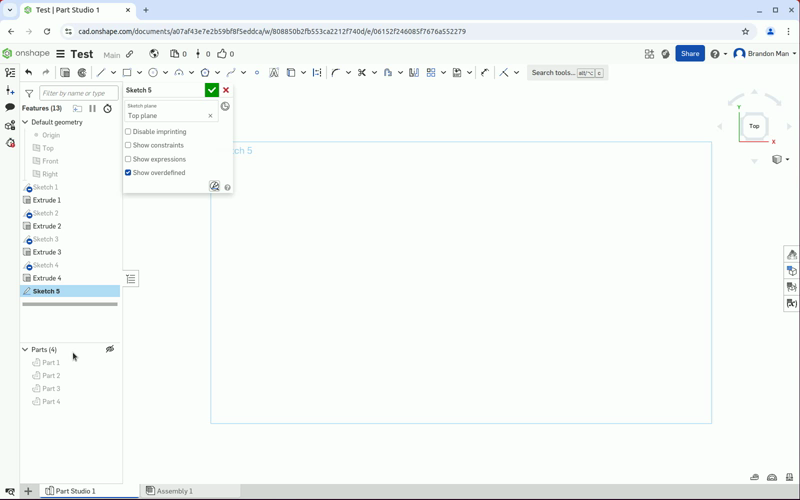
key(l)
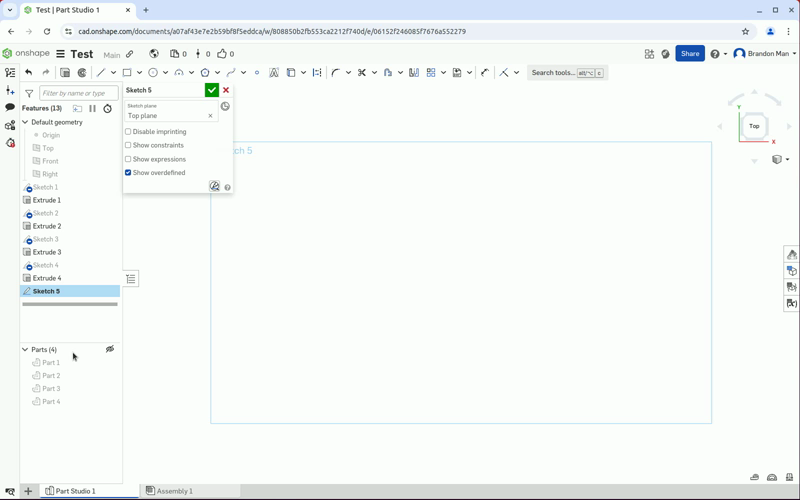
key_down(shift)
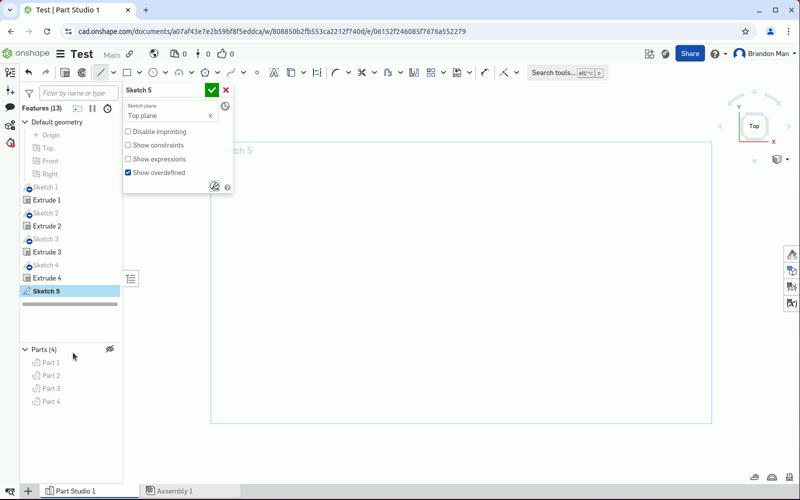
mouse_move(429, 395)
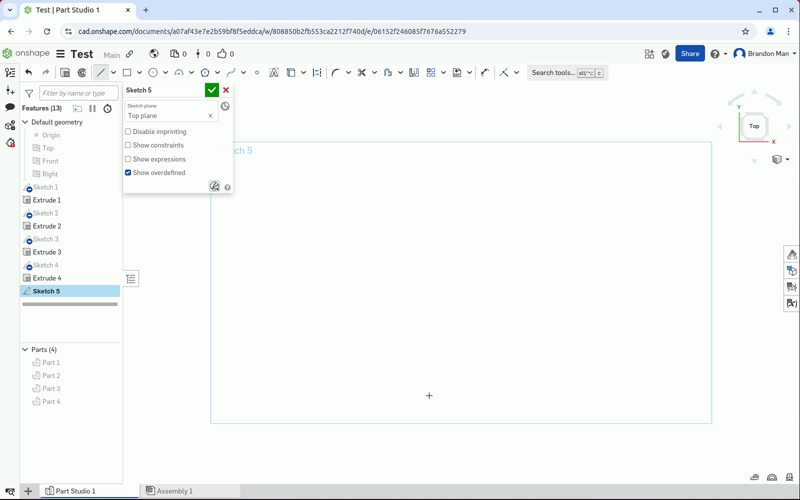
click(429, 395)
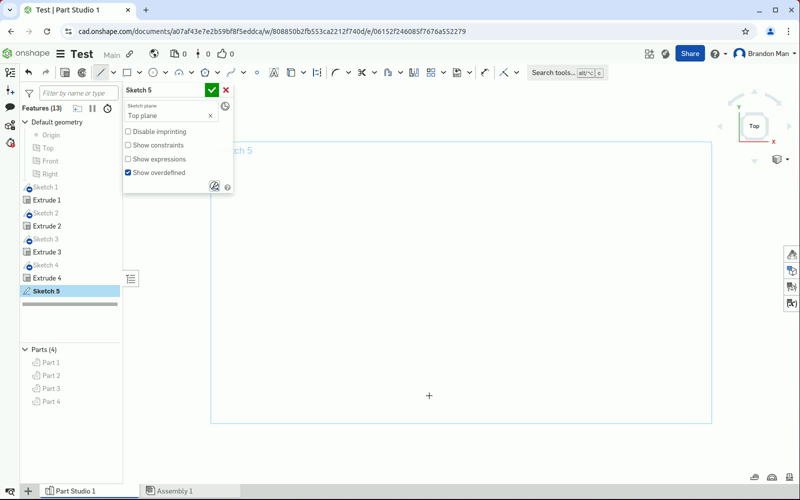
key_up(shift)
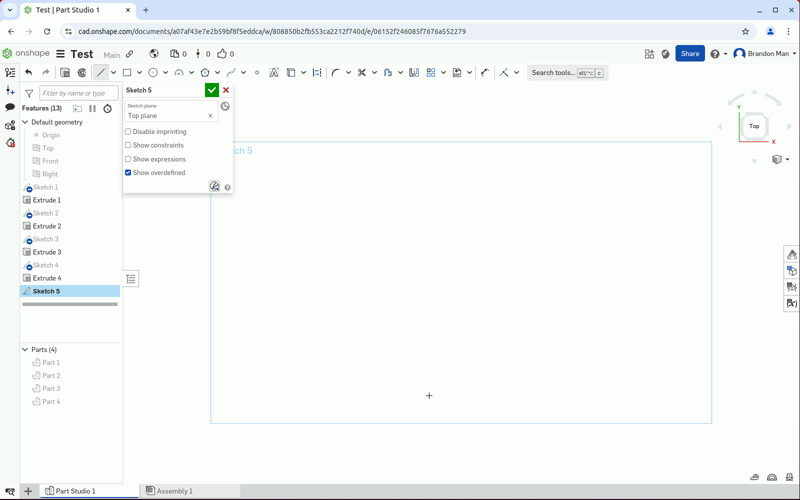
key_down(shift)
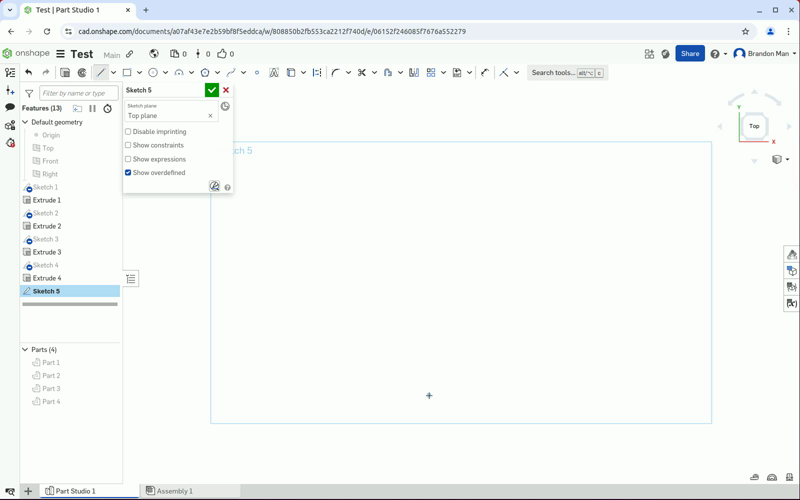
mouse_move(459, 395)
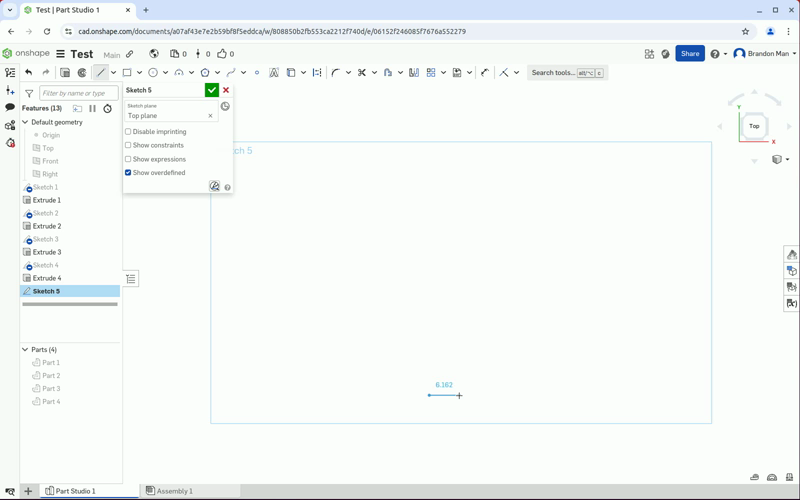
mouse_move(462, 395)
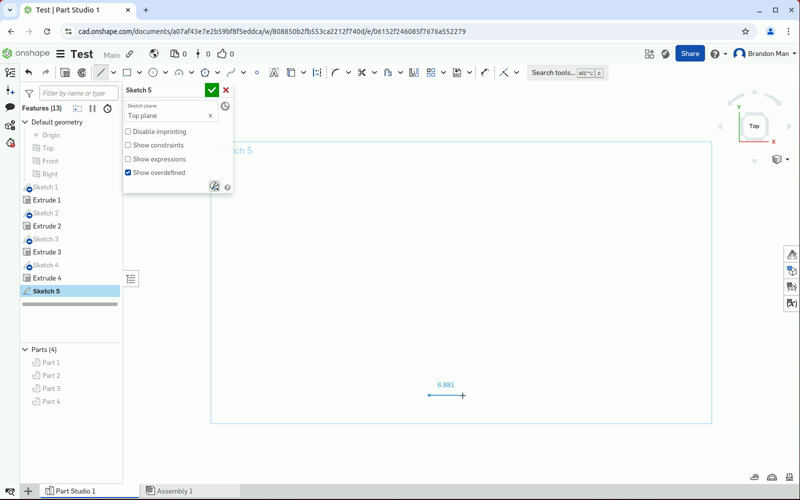
click(462, 395)
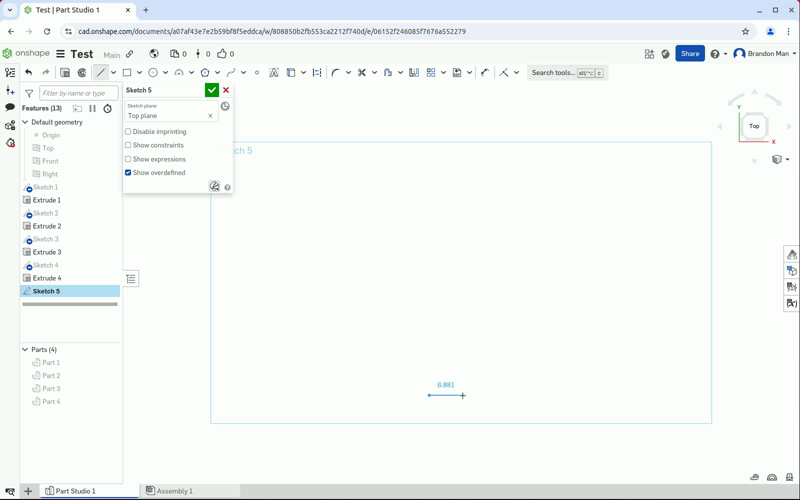
key_up(shift)
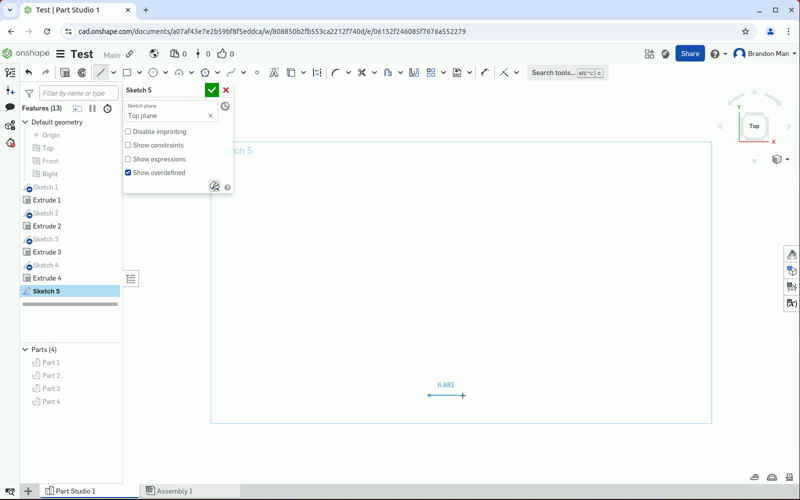
key_down(shift)
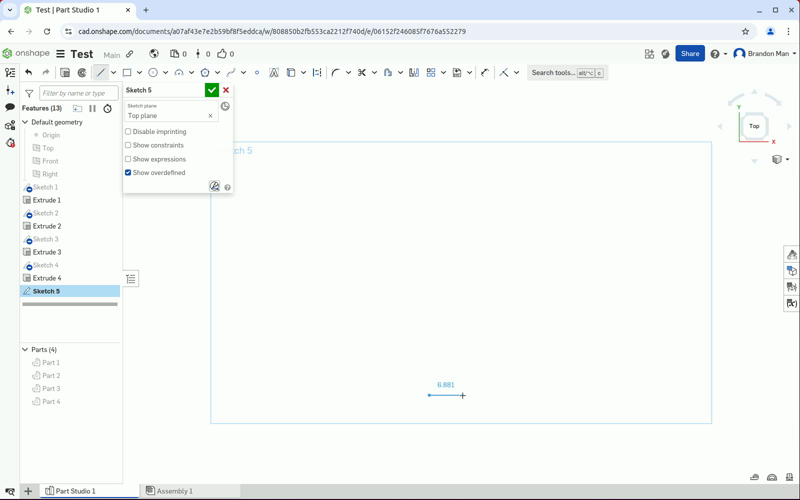
mouse_move(492, 395)
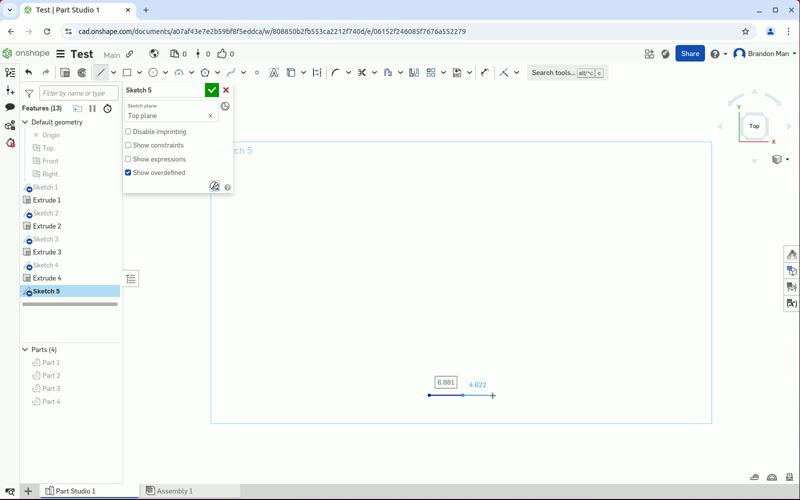
mouse_move(462, 361)
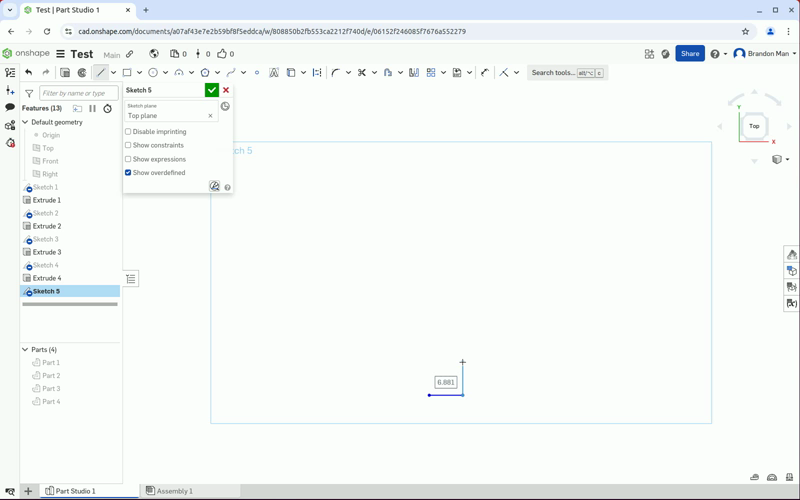
click(462, 361)
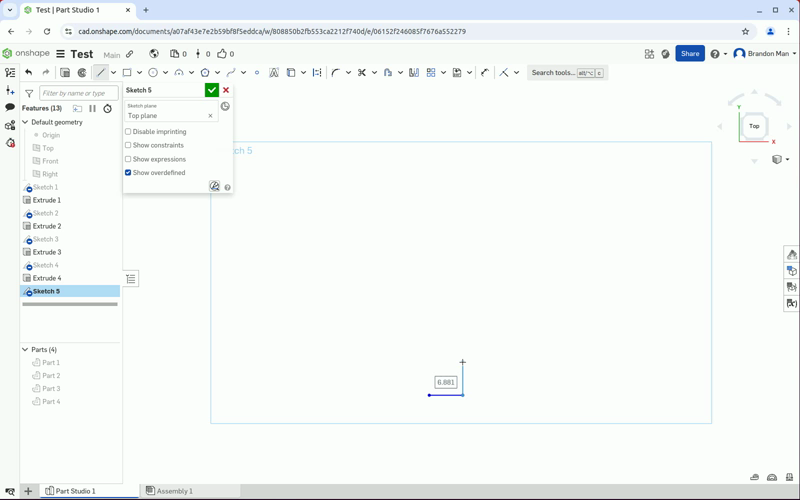
key_up(shift)
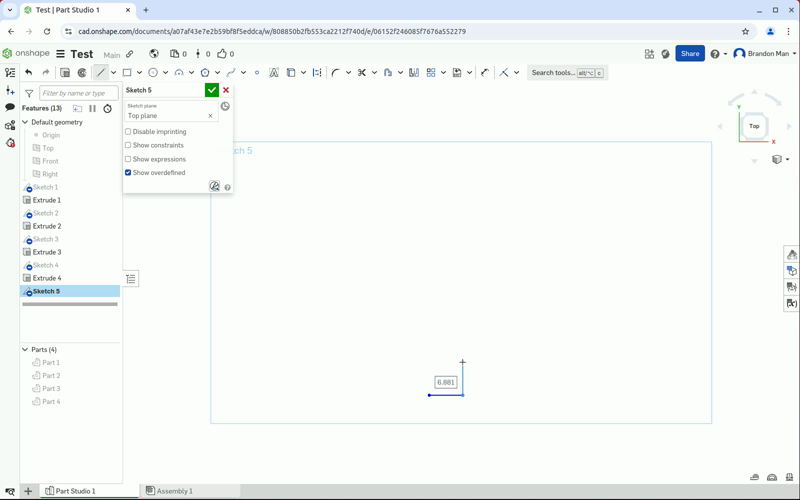
key_down(shift)
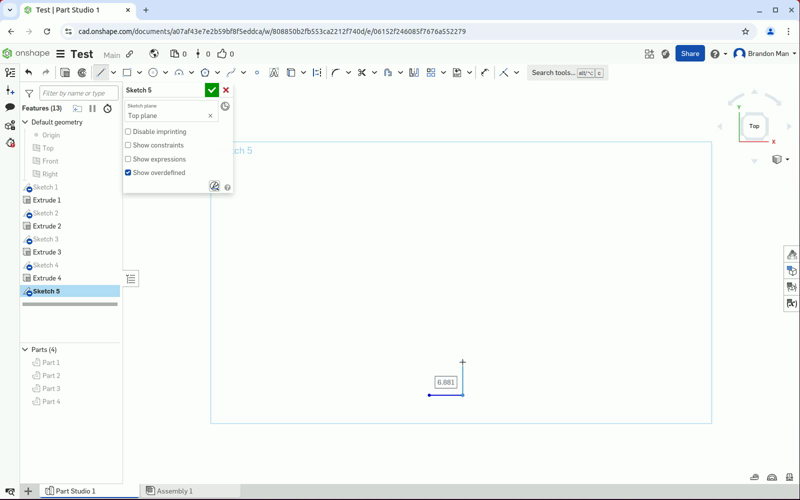
mouse_move(492, 361)
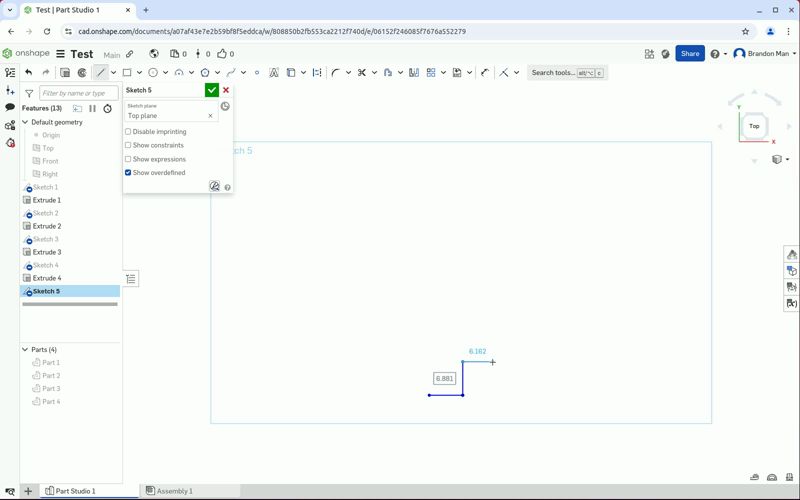
mouse_move(429, 361)
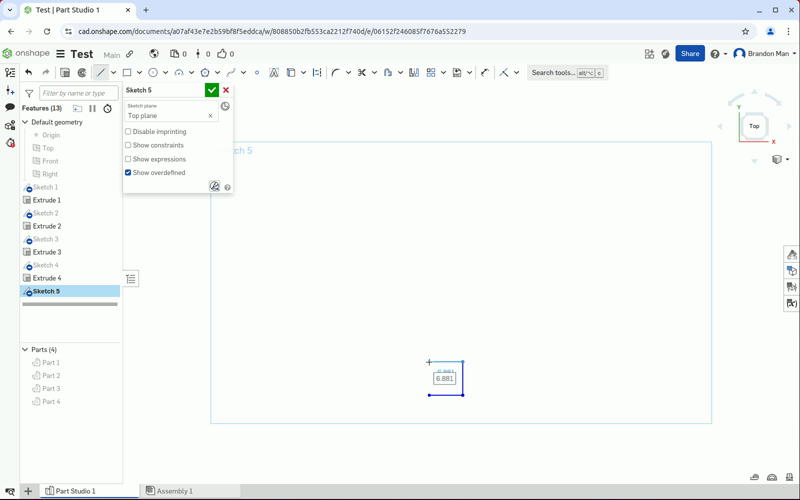
click(429, 361)
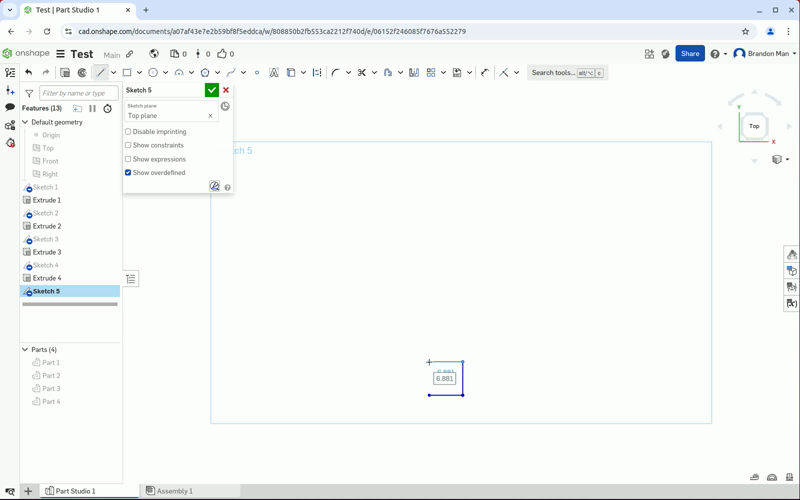
key_up(shift)
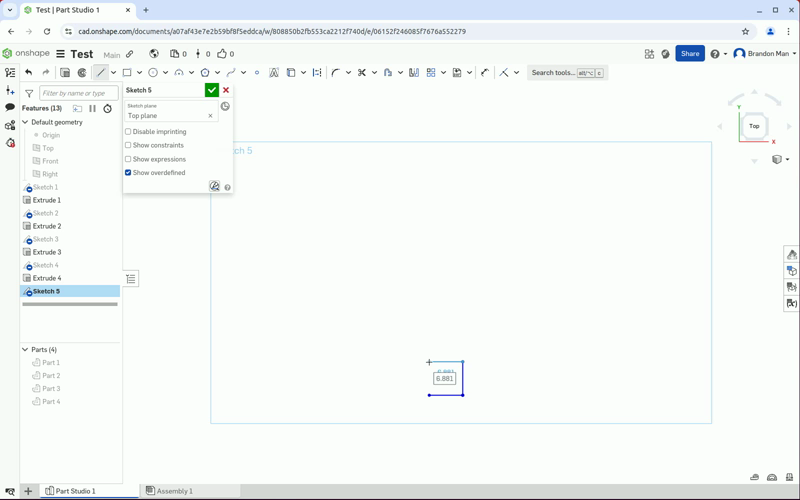
mouse_move(459, 361)
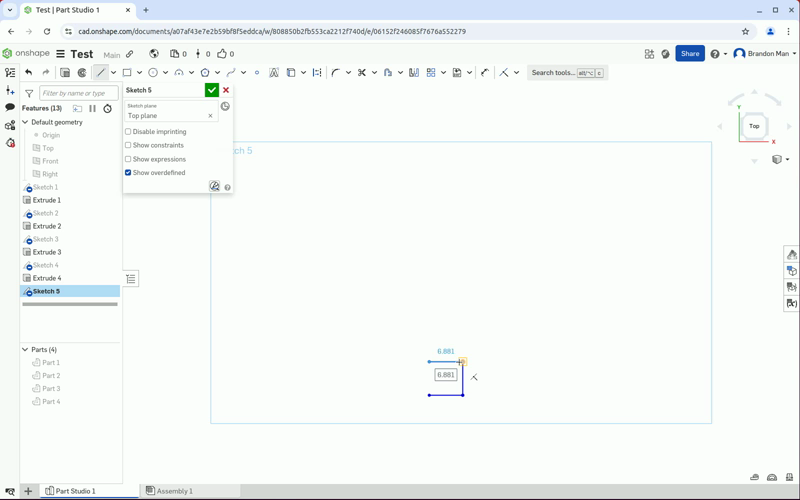
key_down(shift)
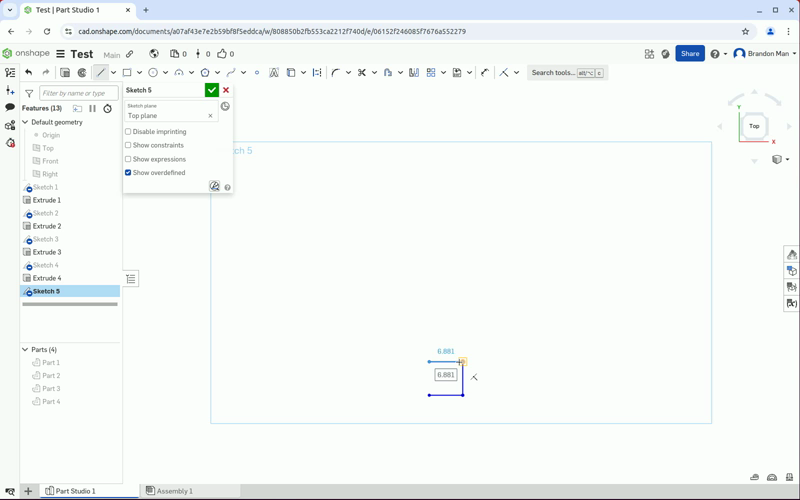
mouse_move(429, 395)
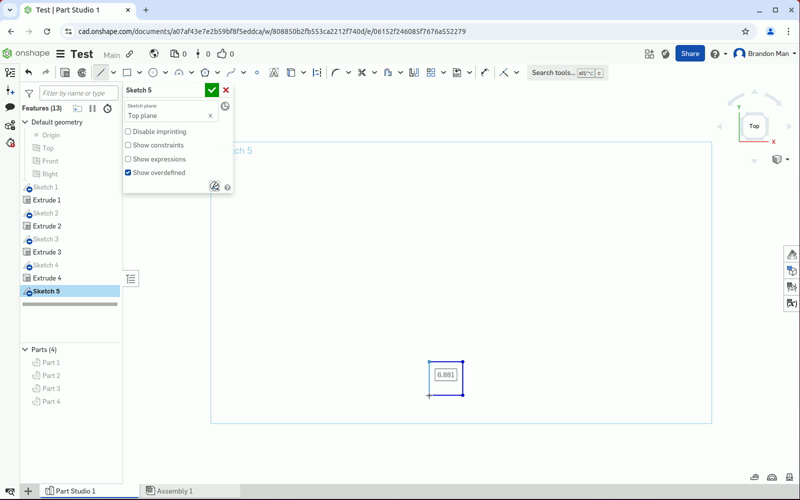
key_up(shift)
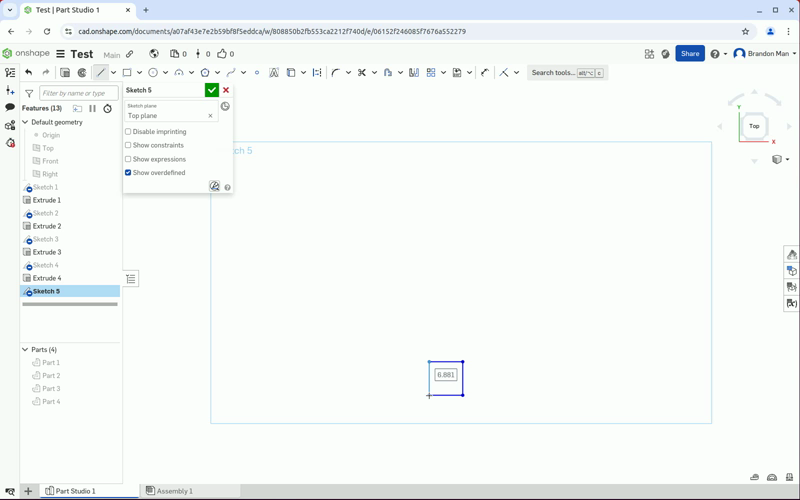
click(429, 395)
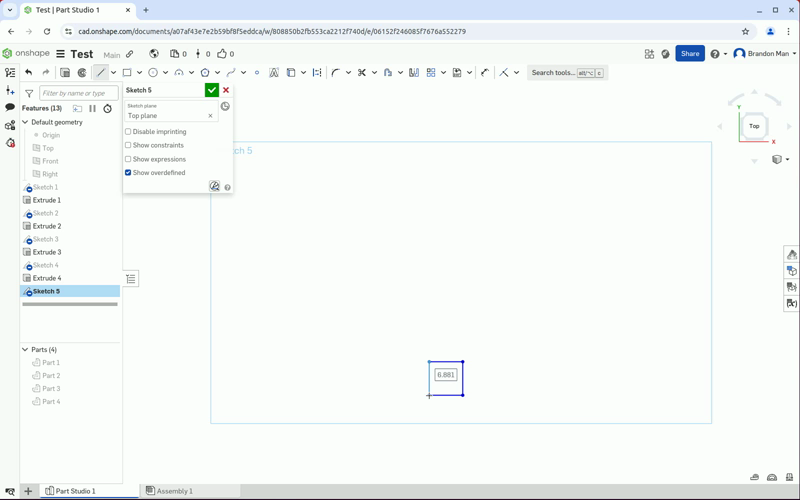
key(esc)
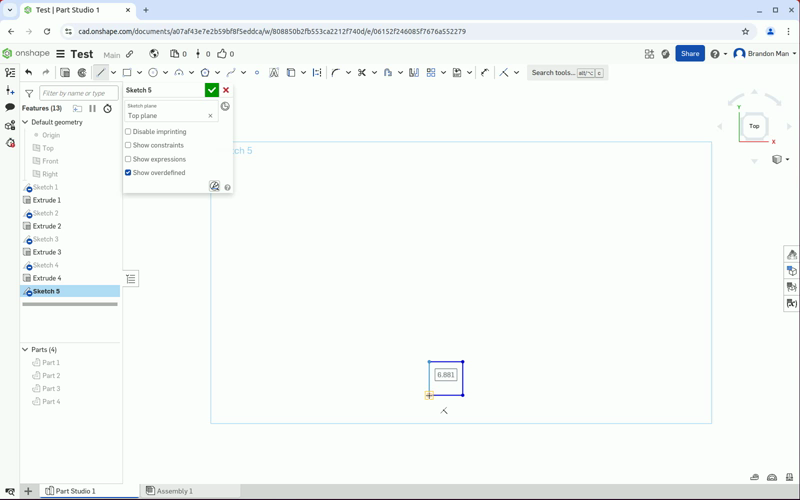
mouse_move(457, 385)
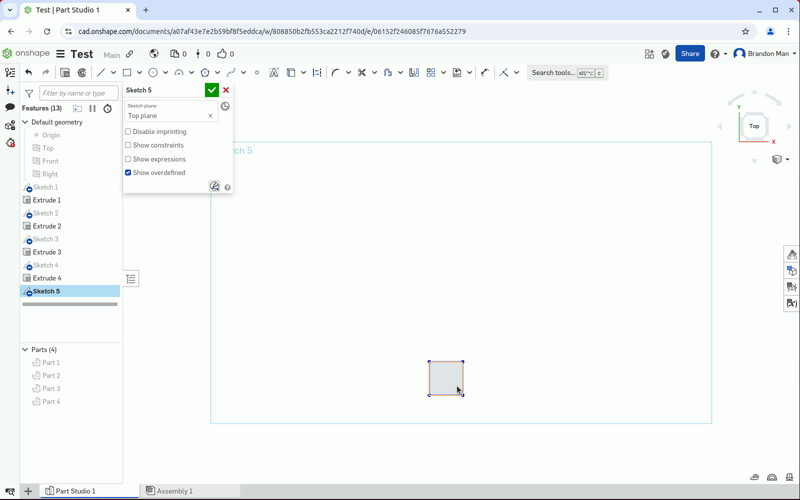
scroll(6)
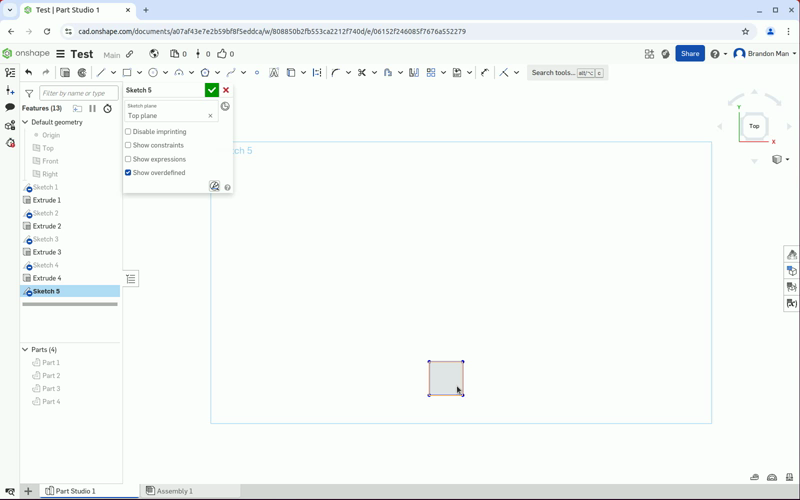
scroll(6)
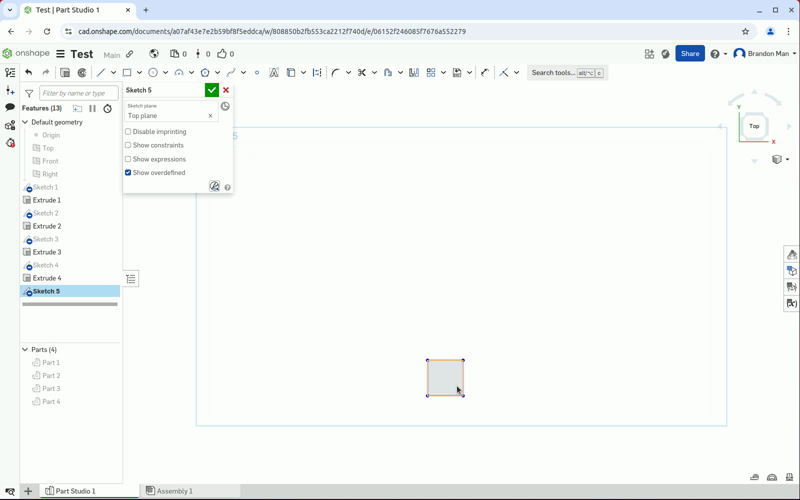
scroll(6)
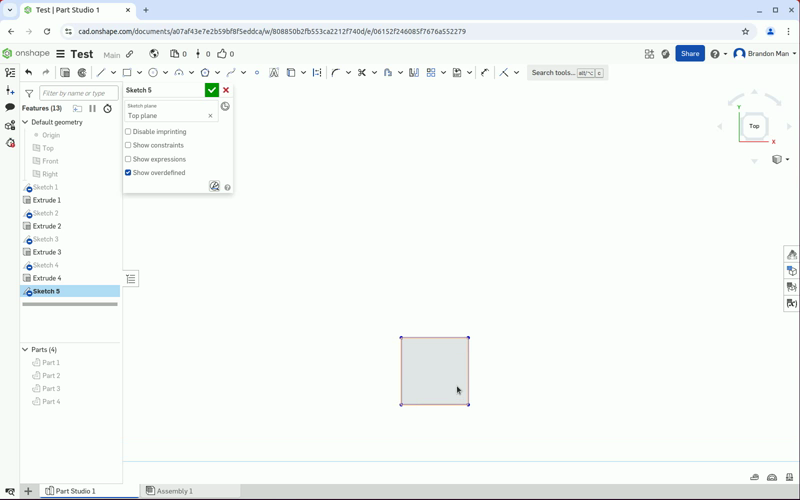
scroll(6)
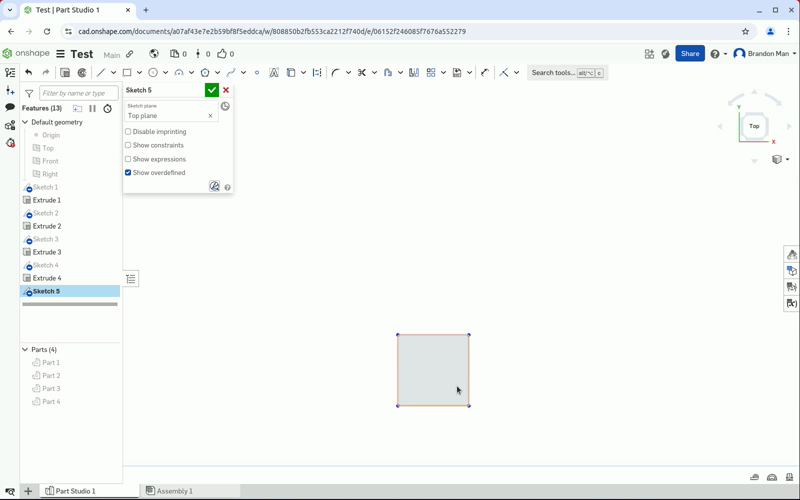
scroll(6)
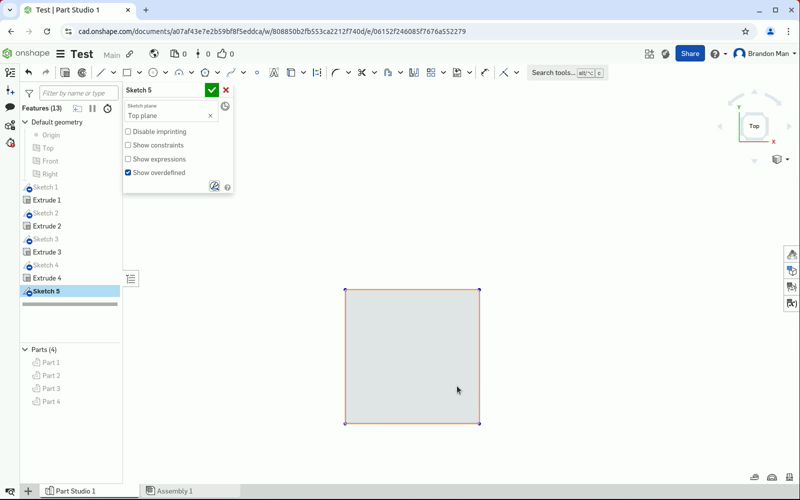
scroll(6)
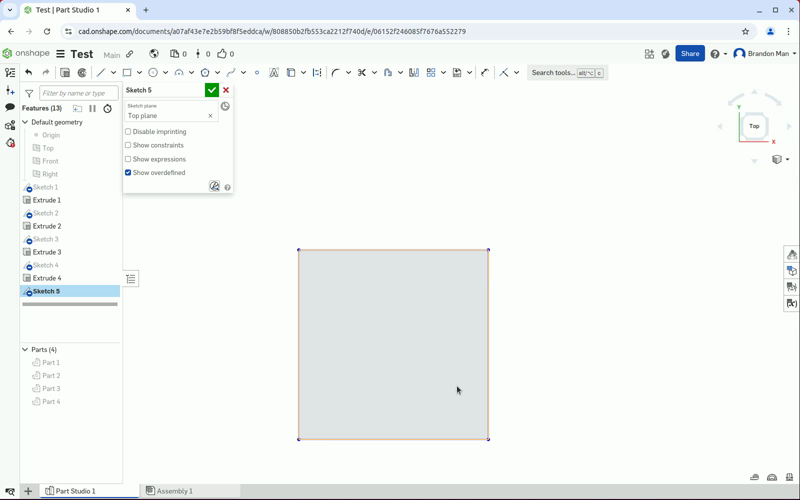
scroll(6)
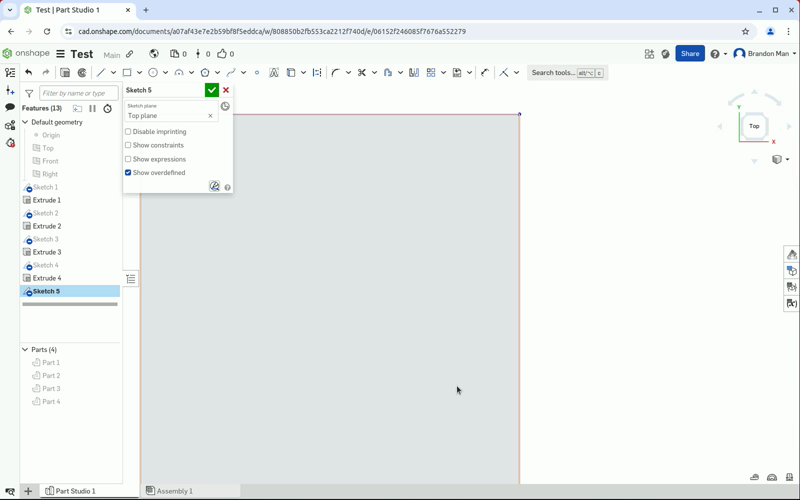
click(457, 385)
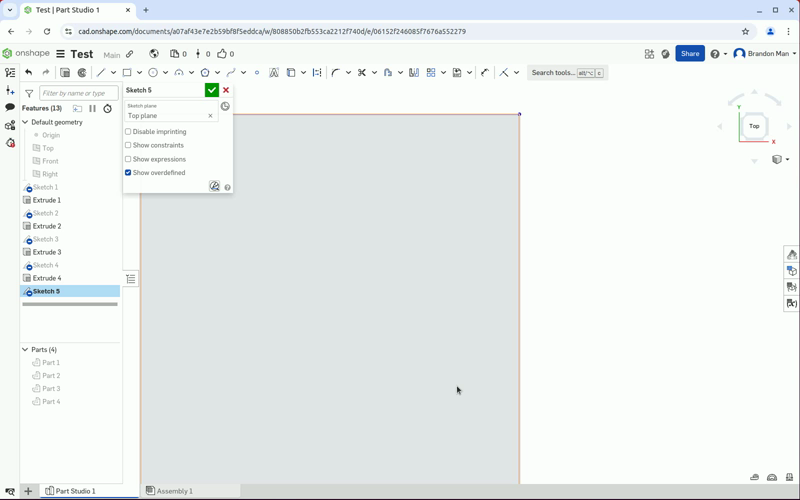
scroll(-6)
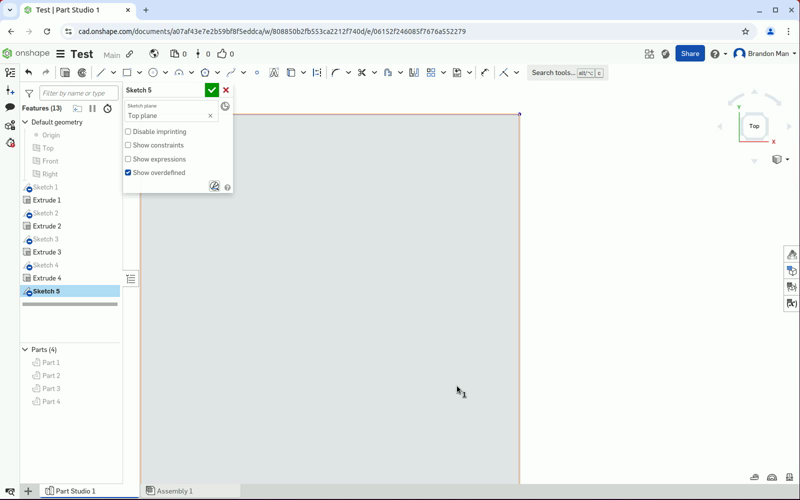
scroll(-6)
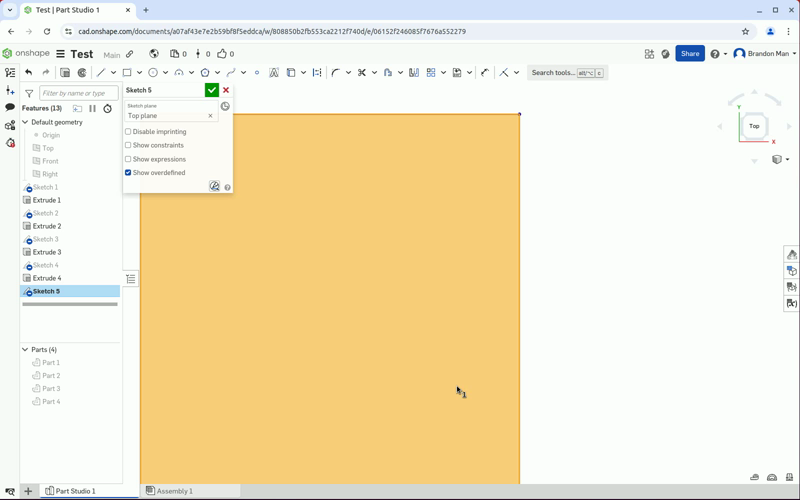
scroll(-6)
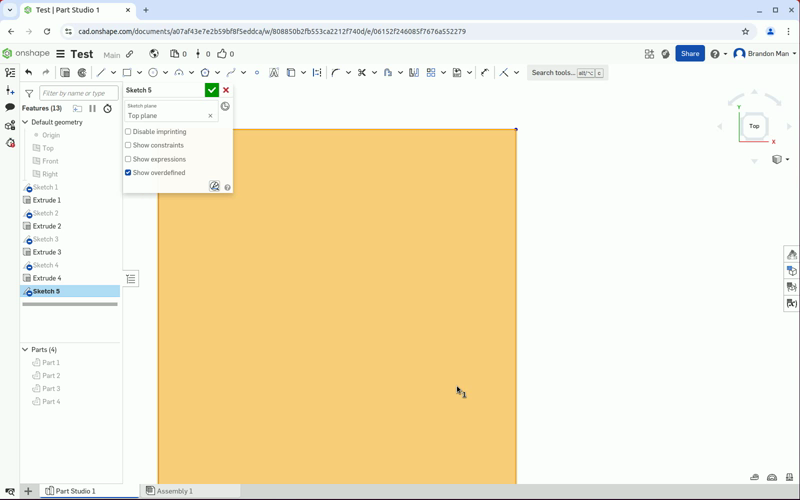
scroll(-6)
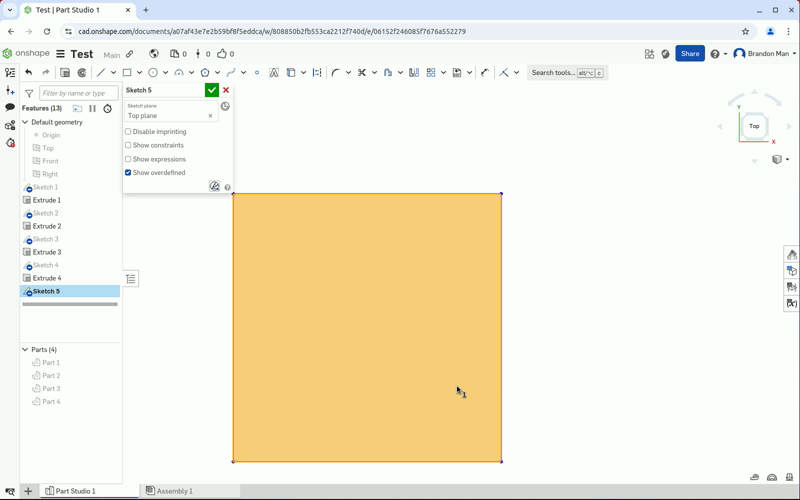
scroll(-6)
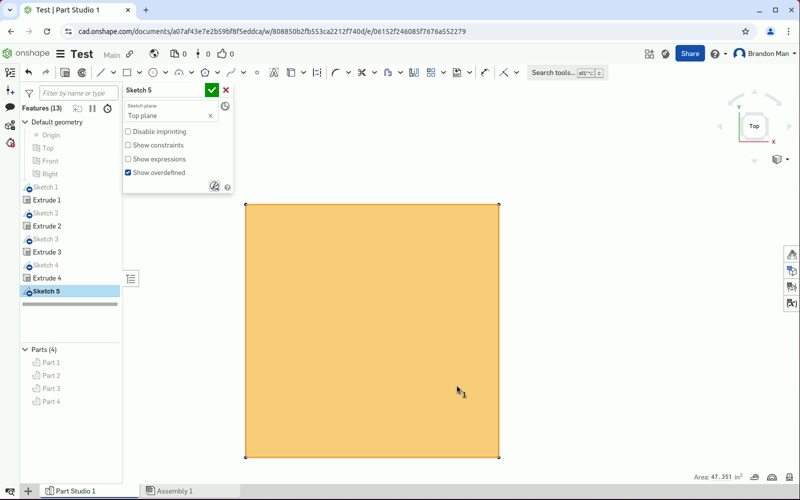
scroll(-6)
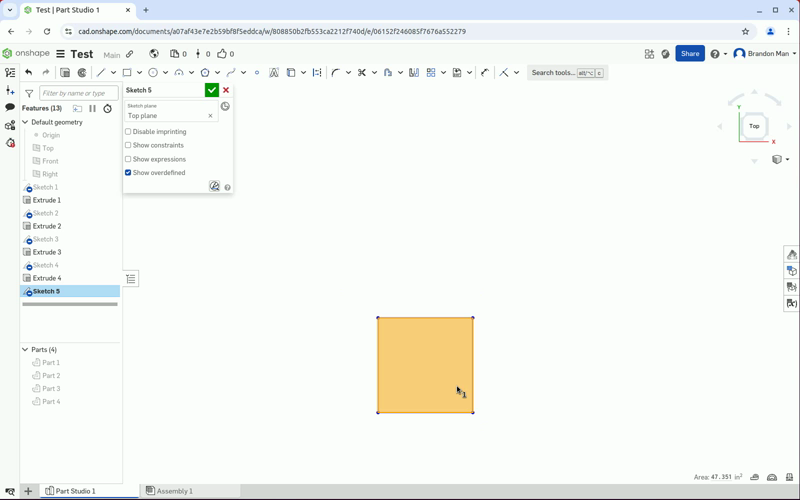
scroll(-6)
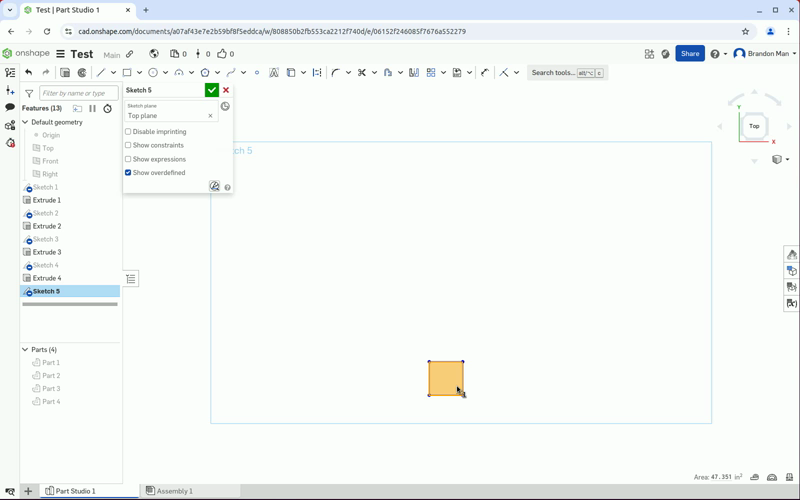
mouse_move(73, 352)
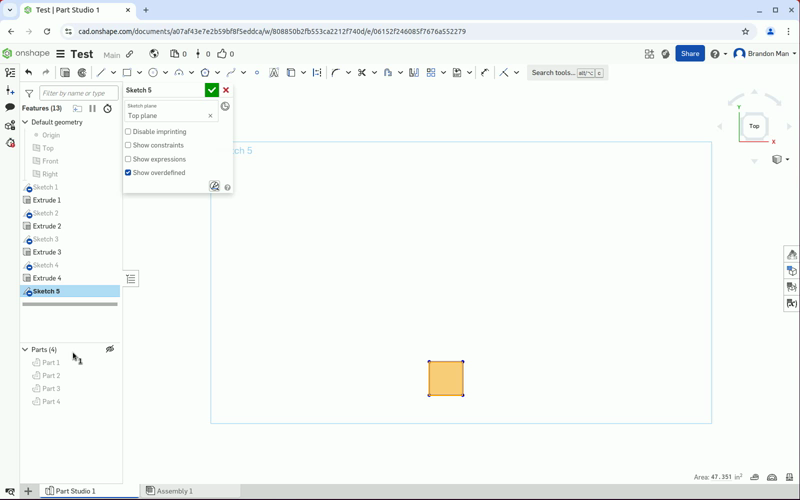
key(shift+y)
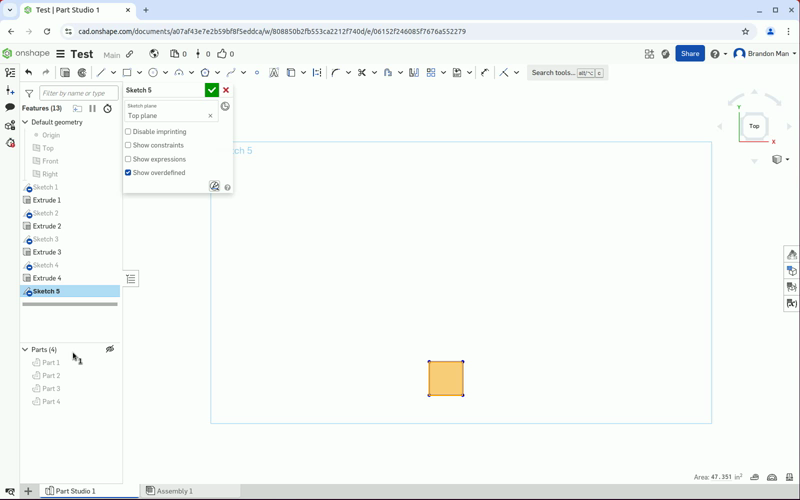
key(shift+e)
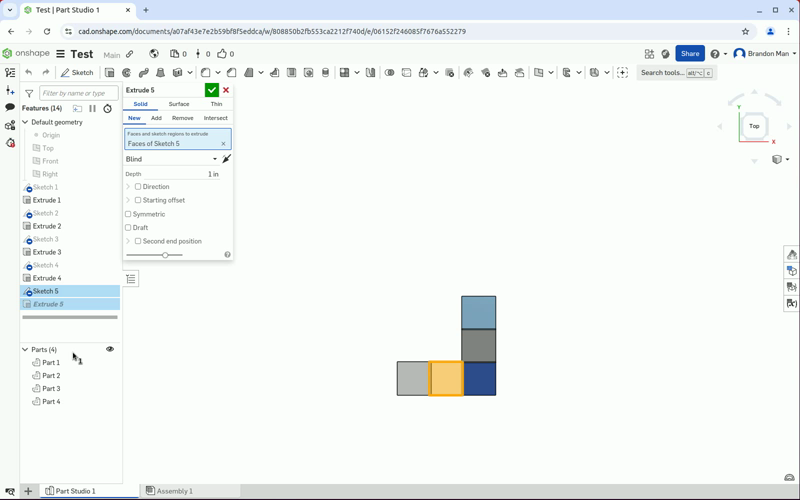
mouse_move(143, 106)
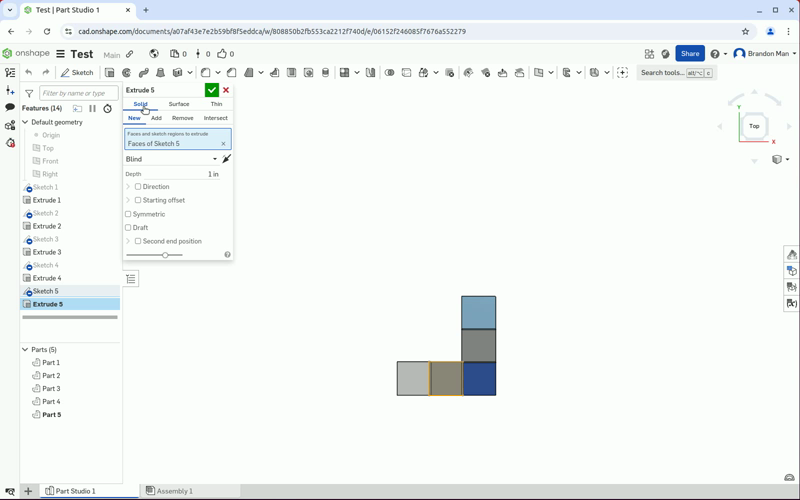
click(143, 106)
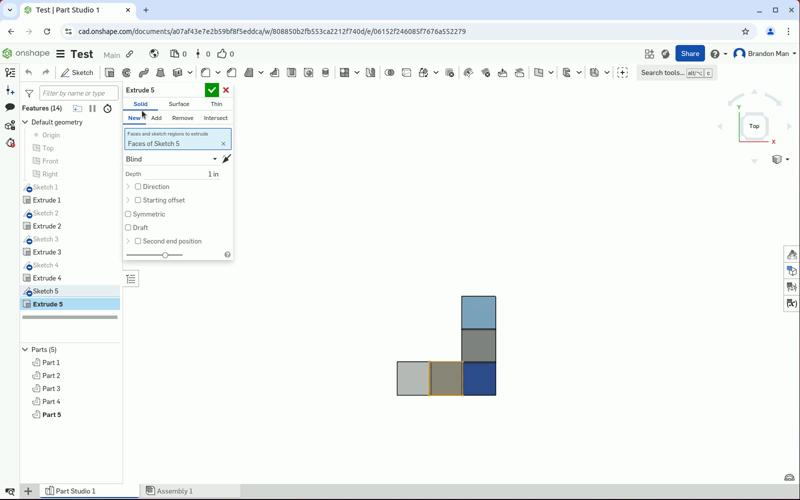
mouse_move(137, 120)
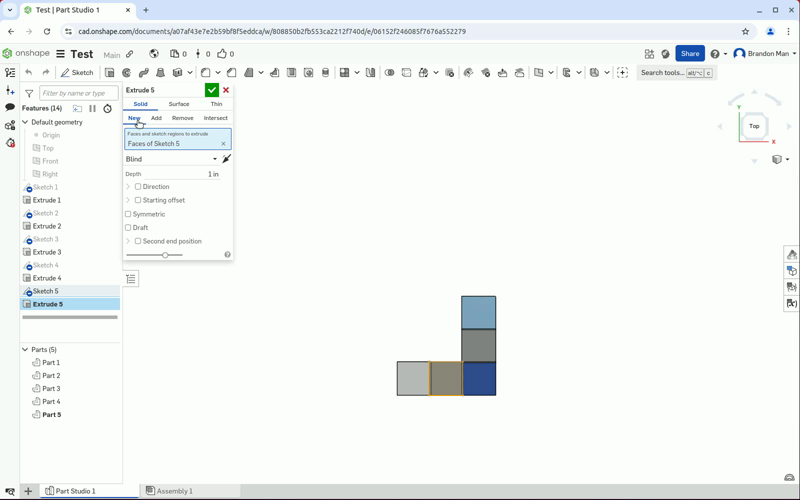
click(137, 120)
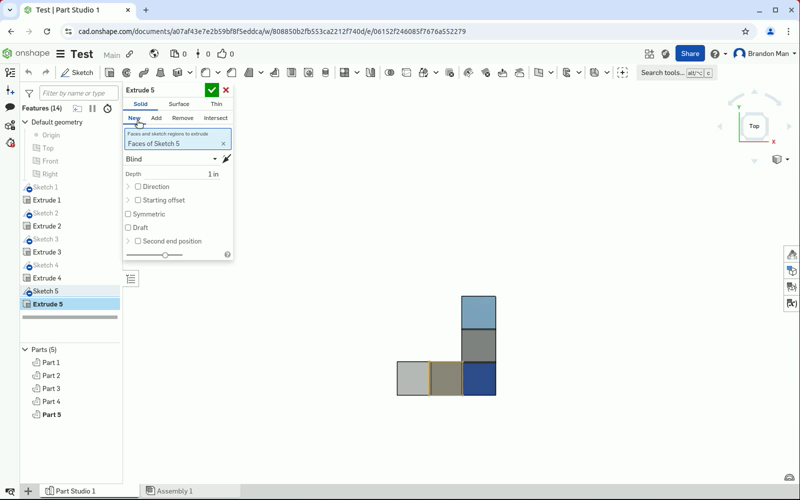
key(tab, 4)
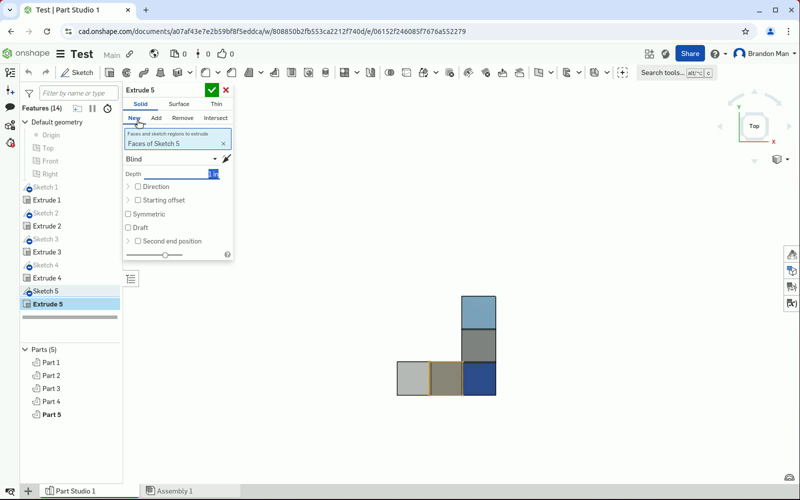
text(6.74)
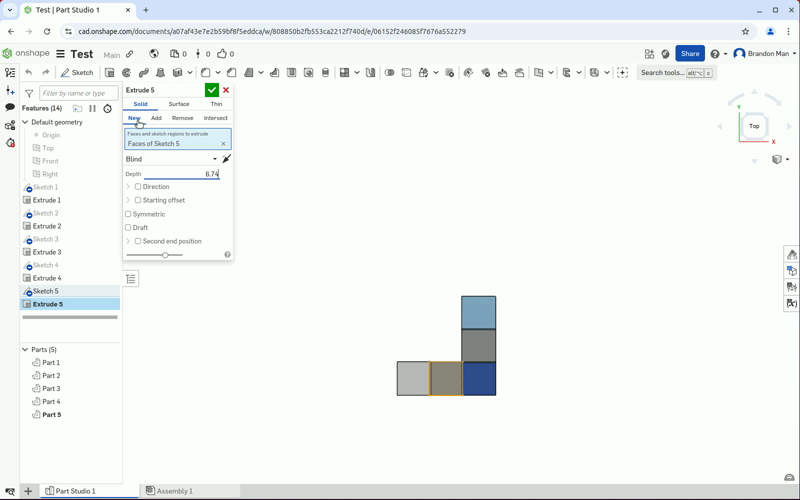
key(enter)
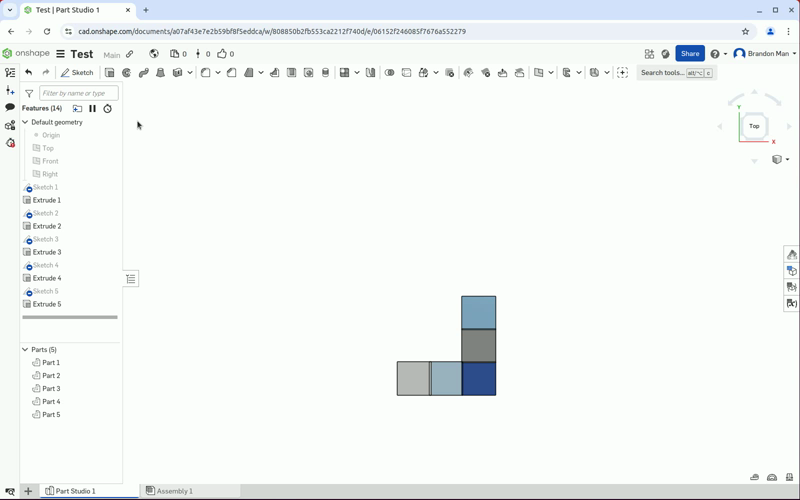
key(shift+h)
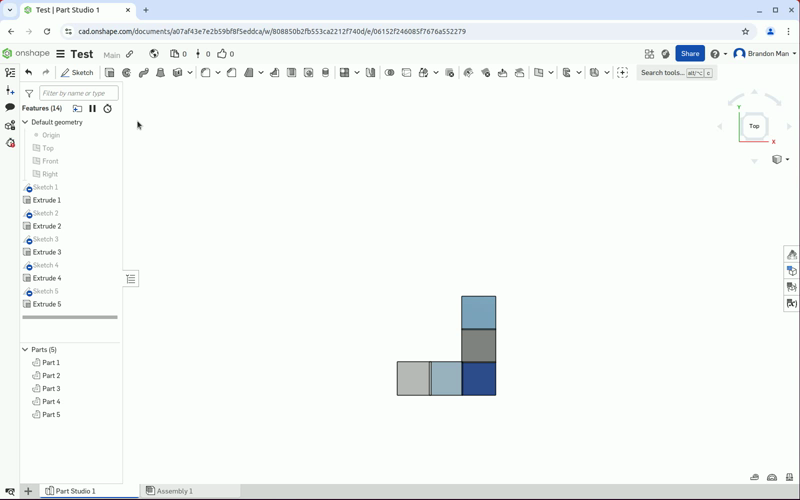
key(shift+h)
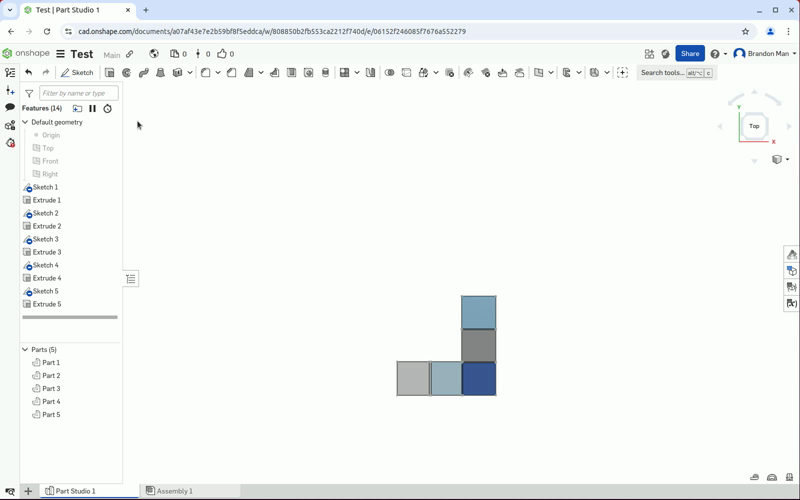
key(shift+7)
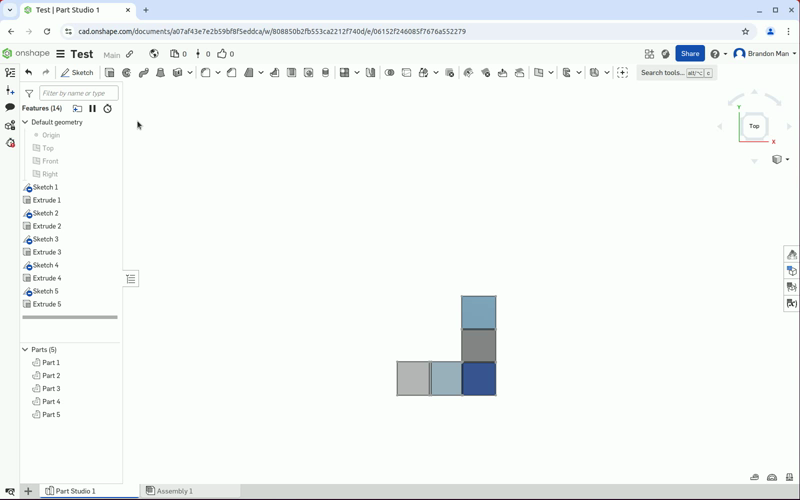
key(up, 3)
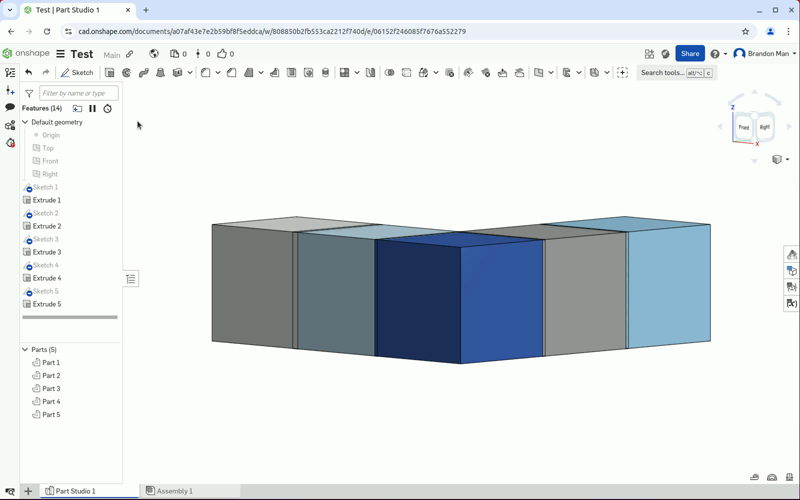
key(left, 3)
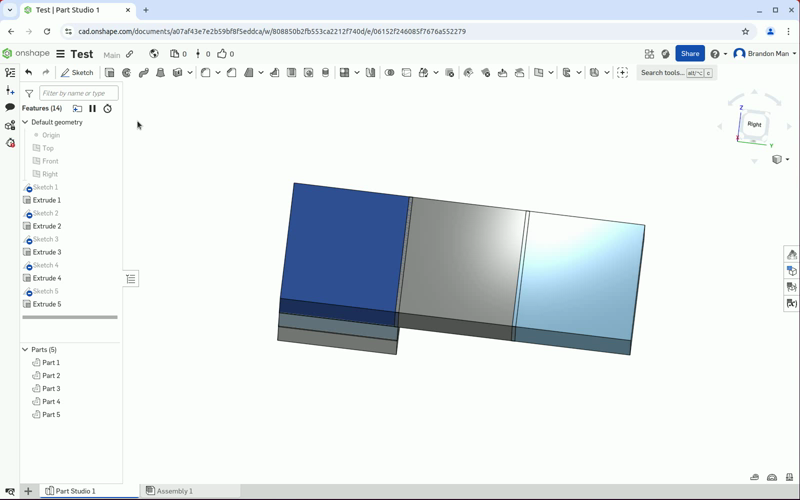
key(right, 3)
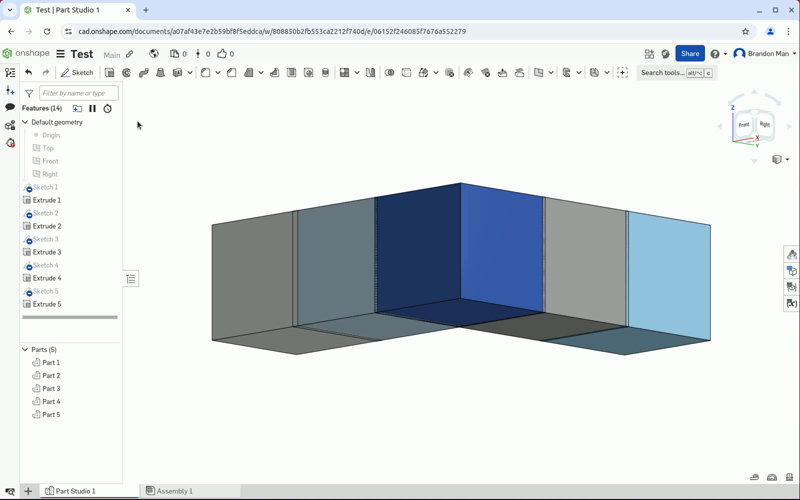
key(down, 3)
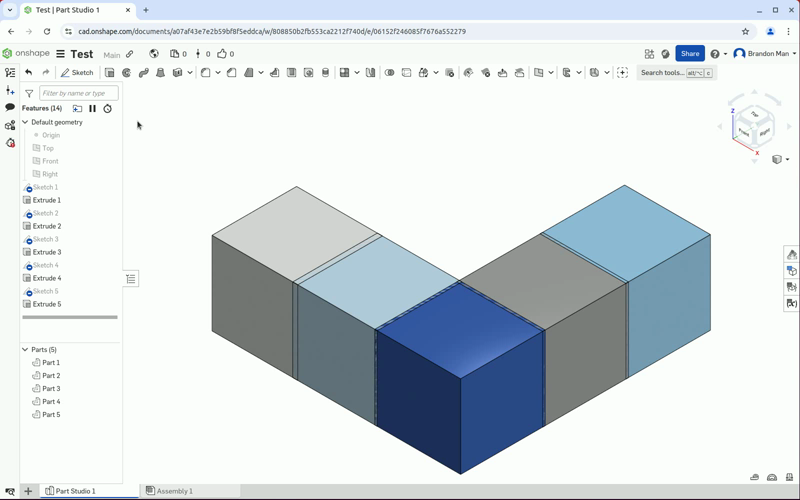
mouse_move(73, 189)
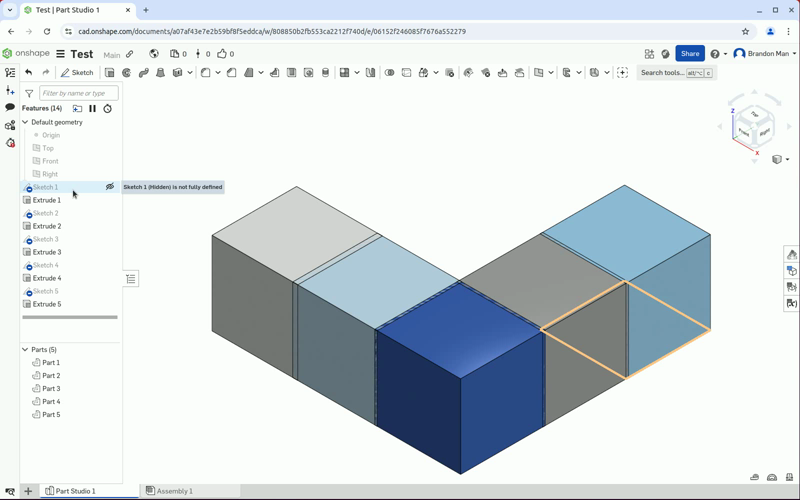
click(73, 189)